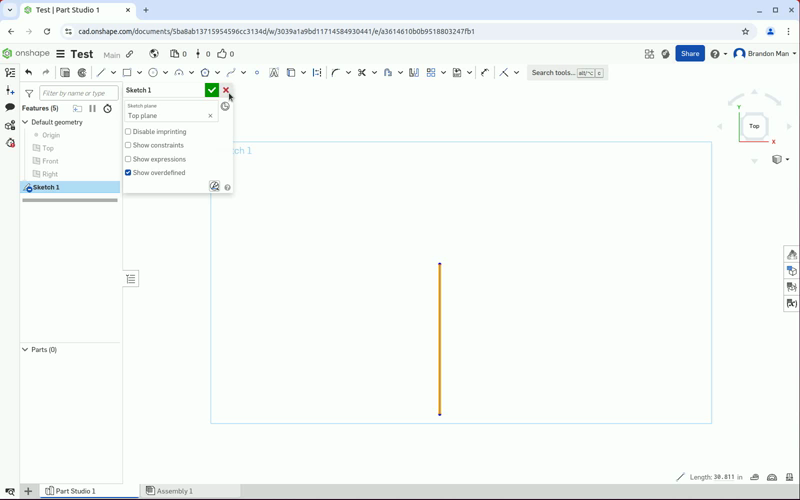
key(shift+h)
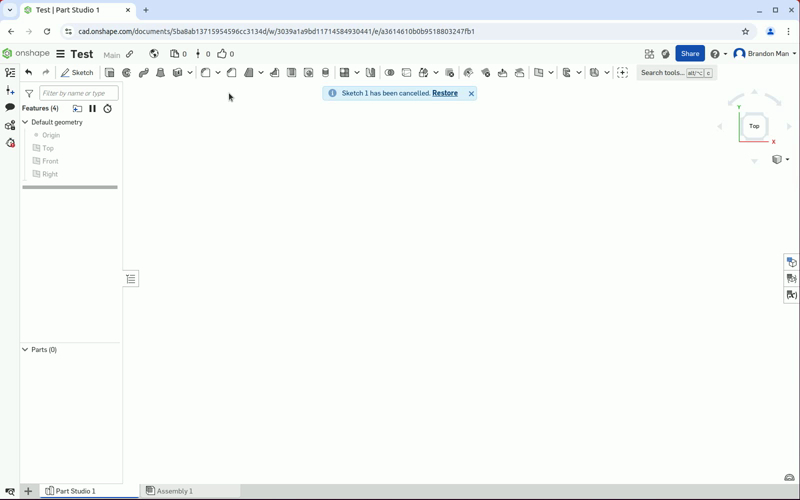
mouse_move(73, 352)
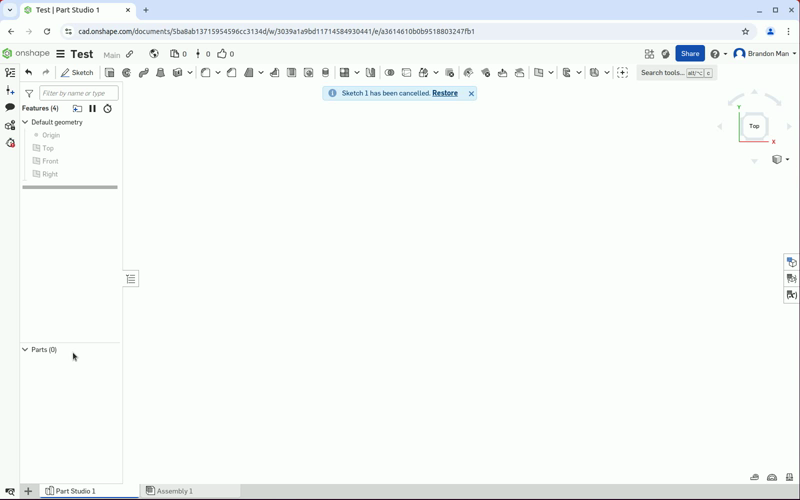
key(y)
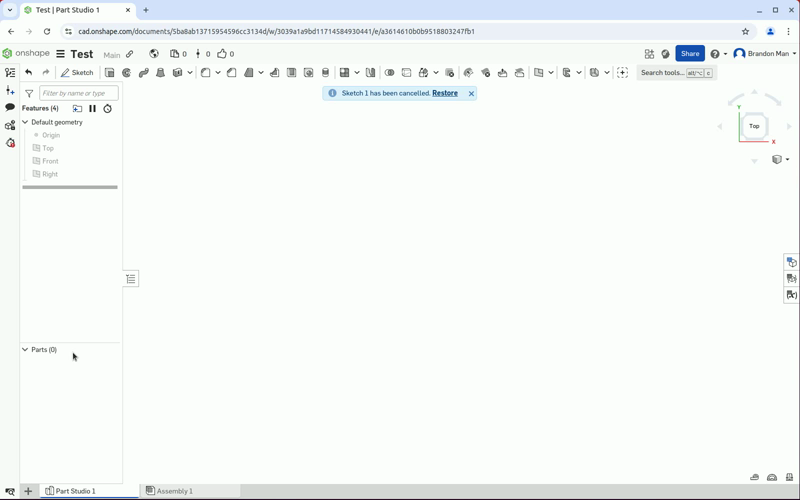
key(shift+p)
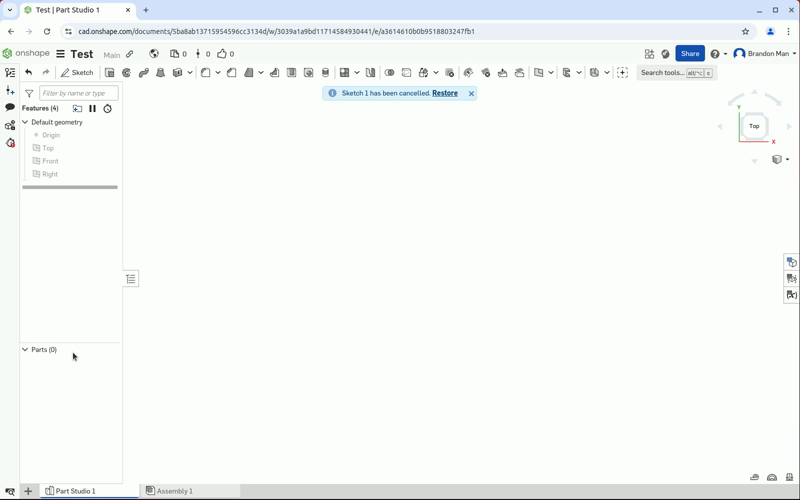
key(space)
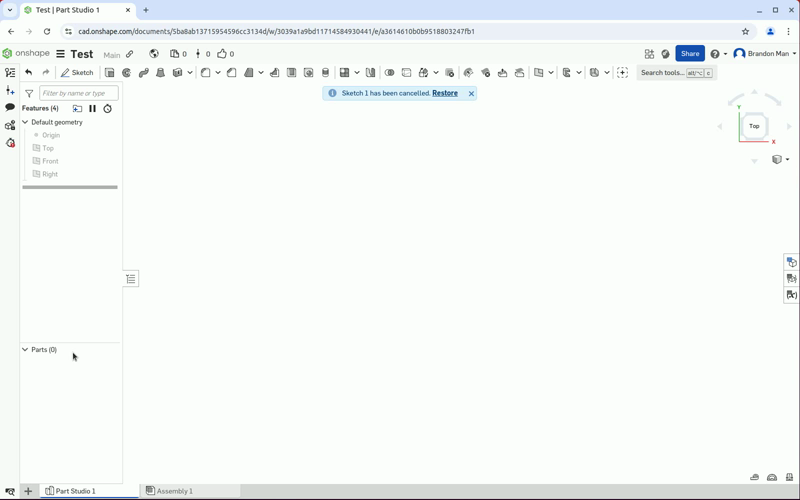
key_down(shift)
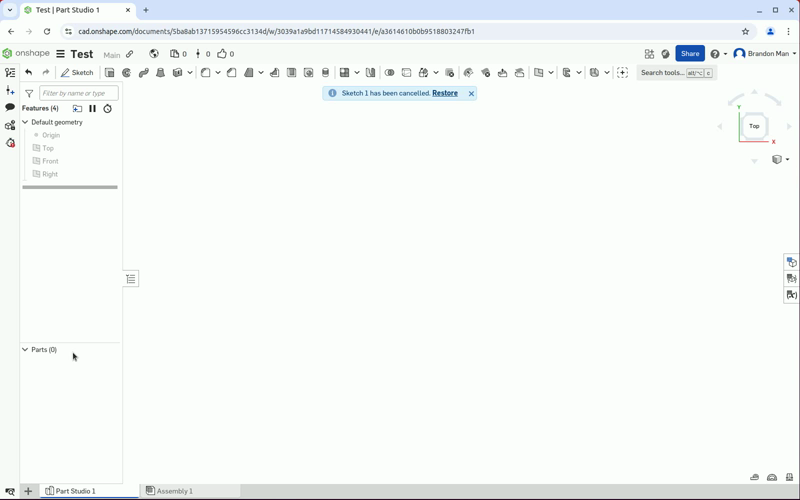
key(up)
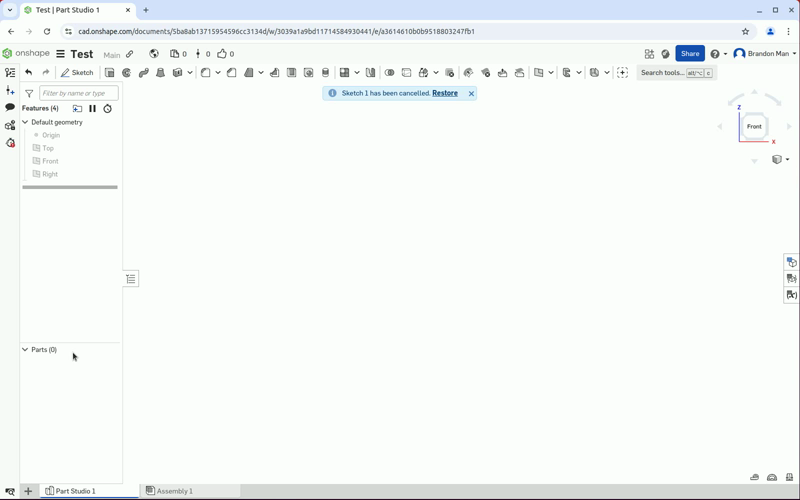
key_up(shift)
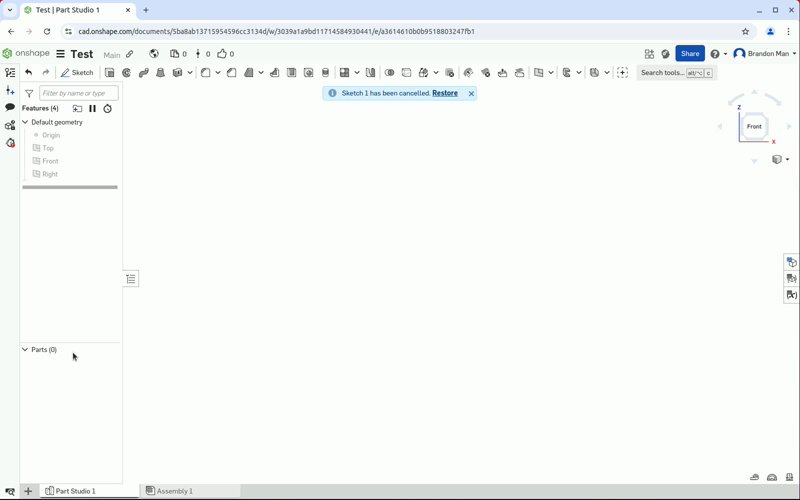
mouse_move(73, 352)
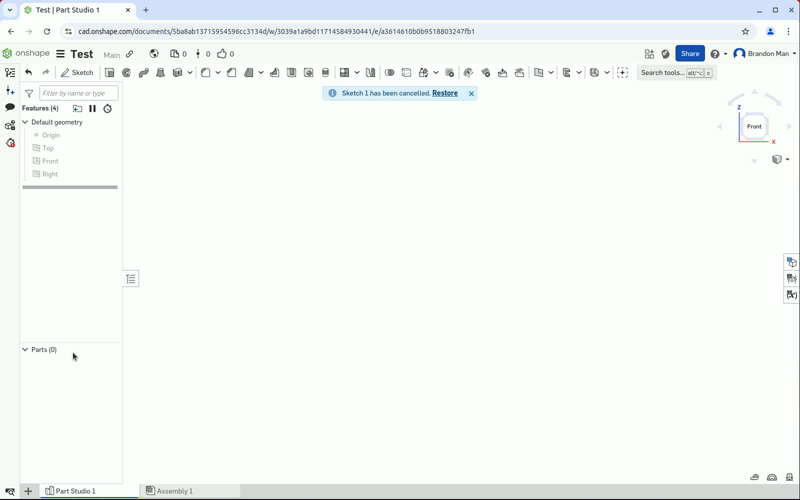
key(shift+y)
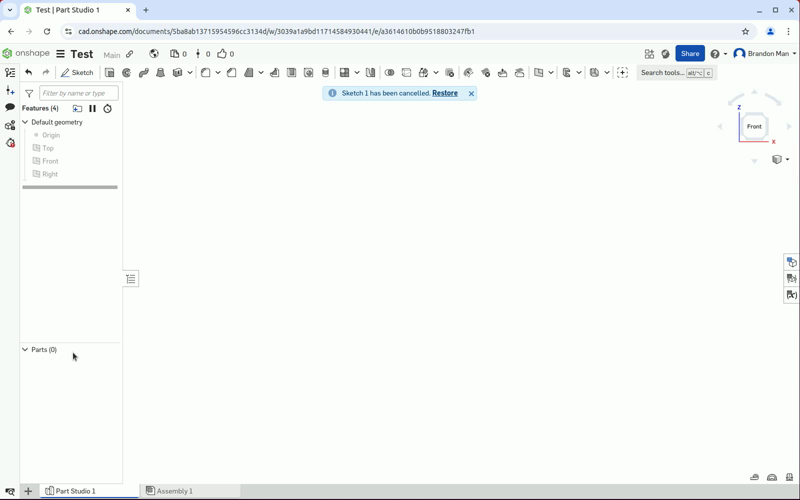
key(shift+s)
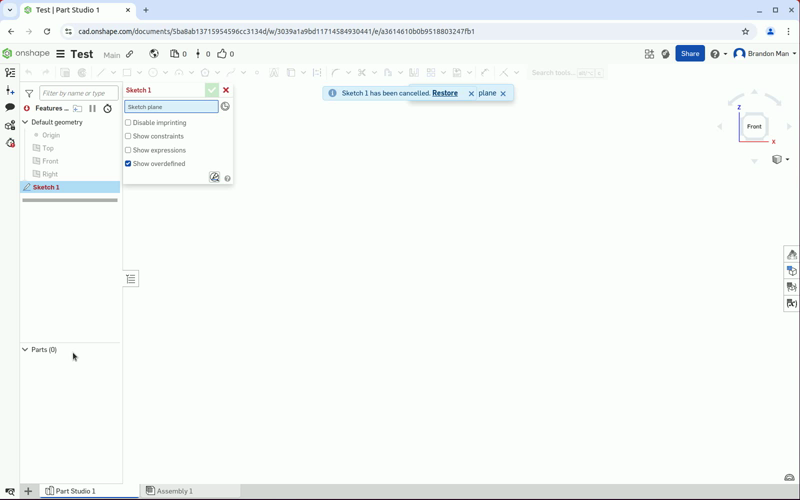
mouse_move(73, 163)
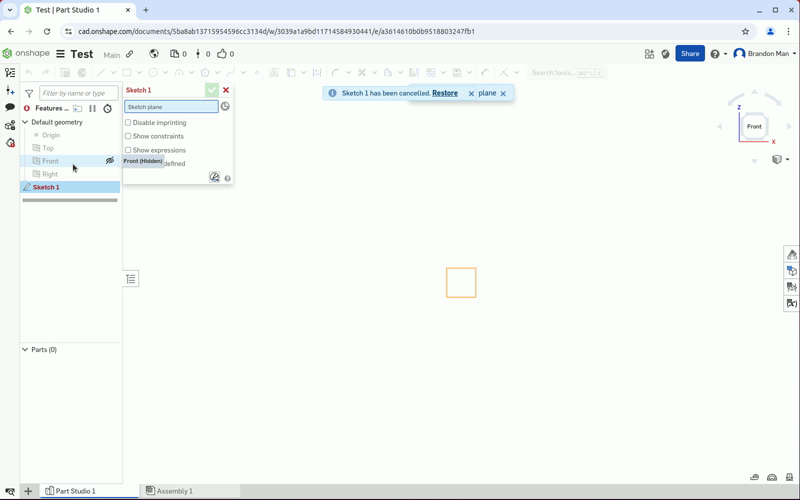
click(73, 163)
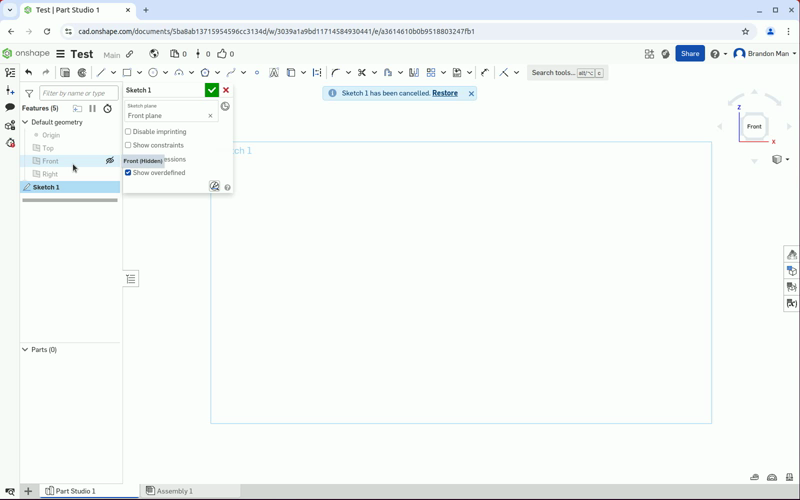
mouse_move(73, 352)
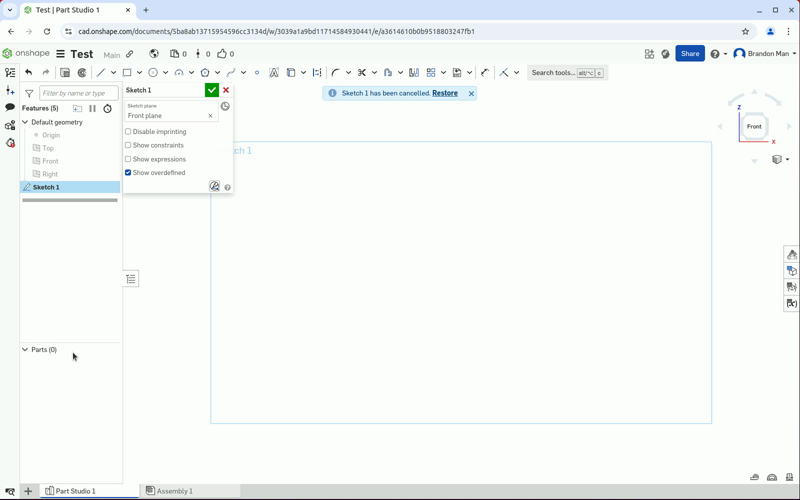
key(y)
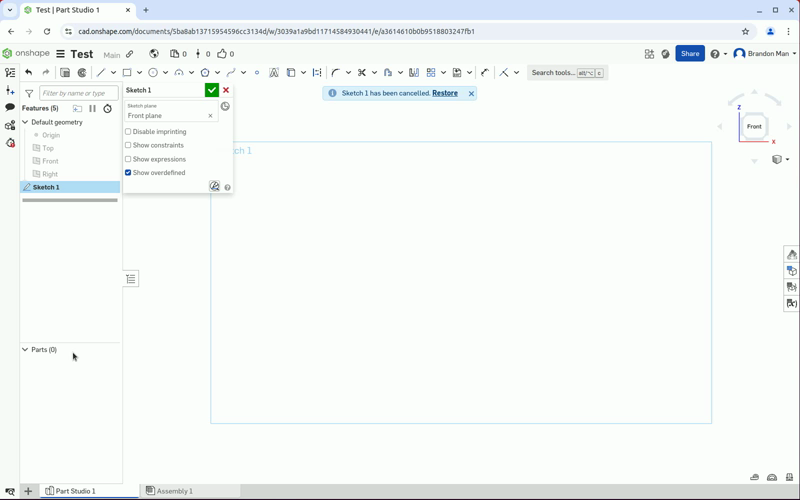
key(l)
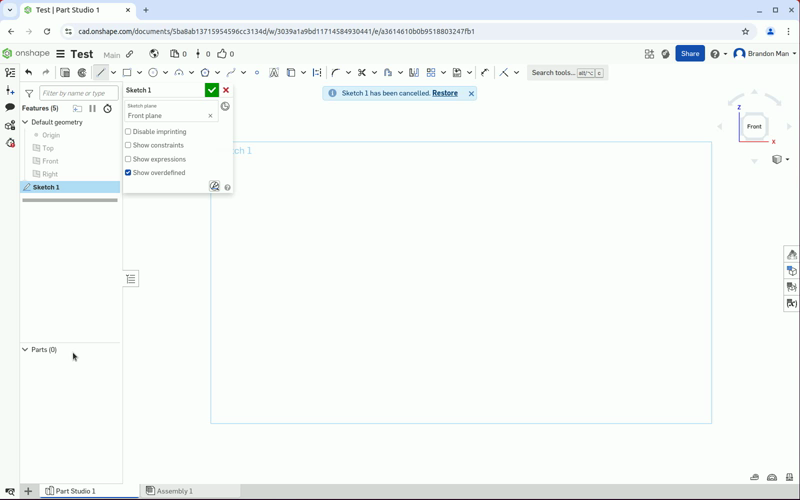
key_down(shift)
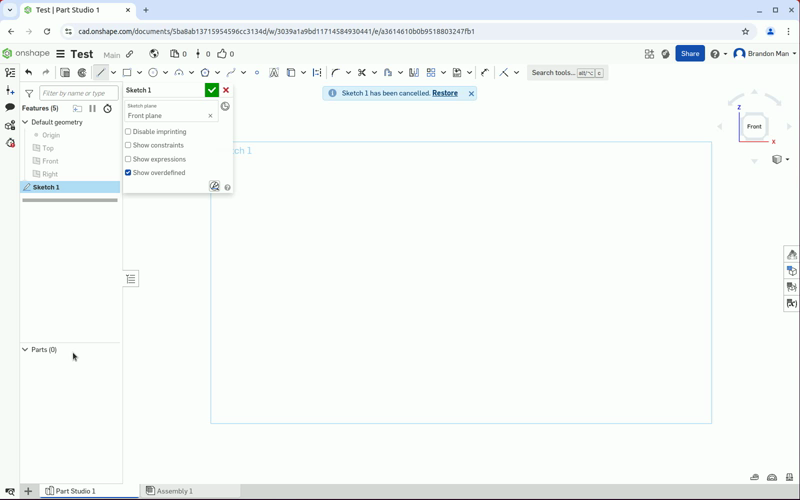
mouse_move(430, 259)
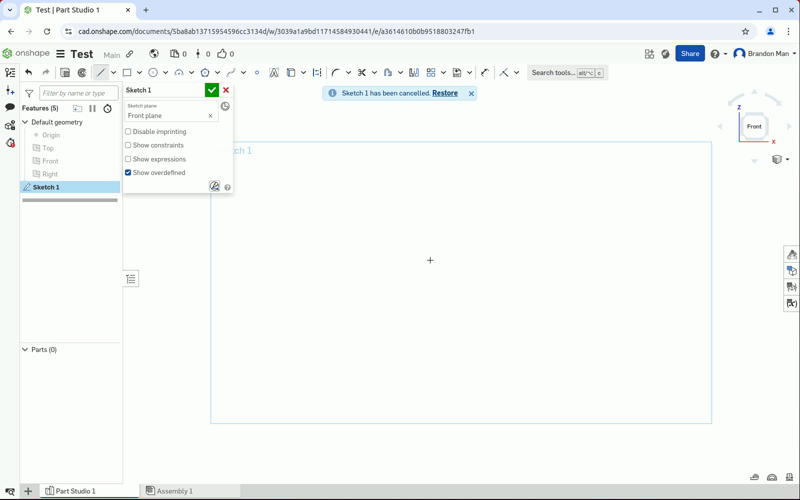
click(430, 259)
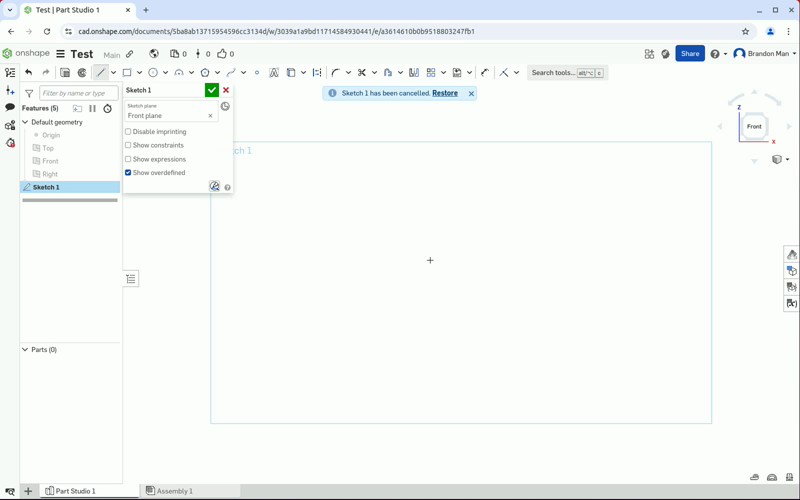
key_up(shift)
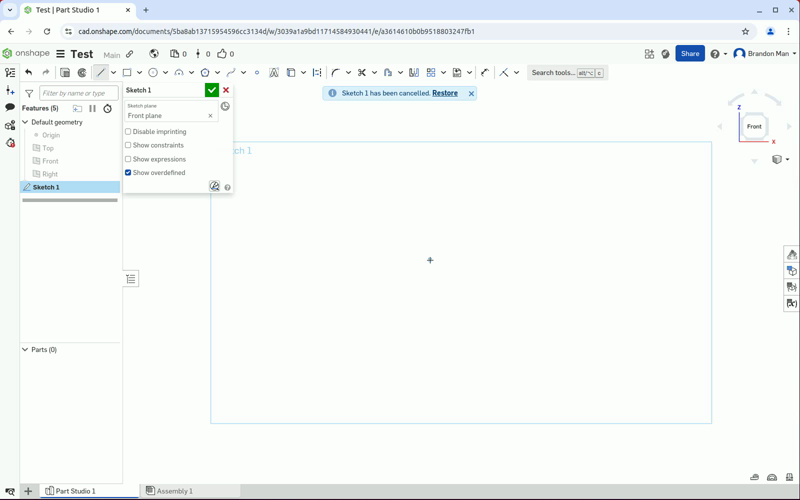
key_down(shift)
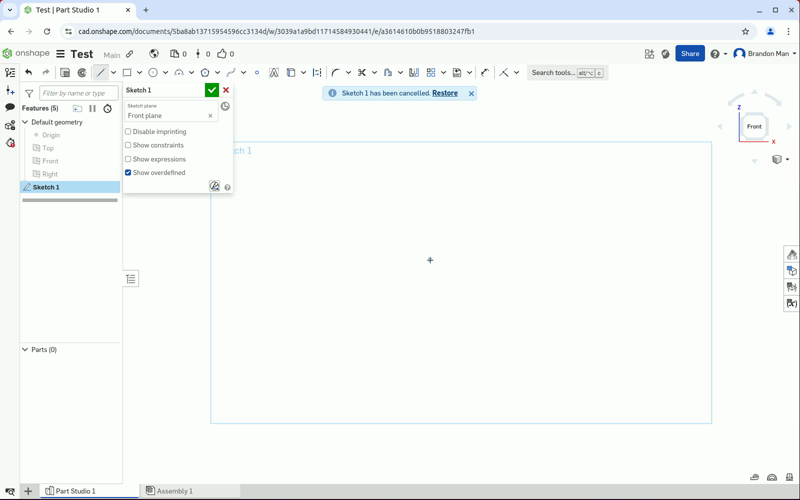
mouse_move(460, 259)
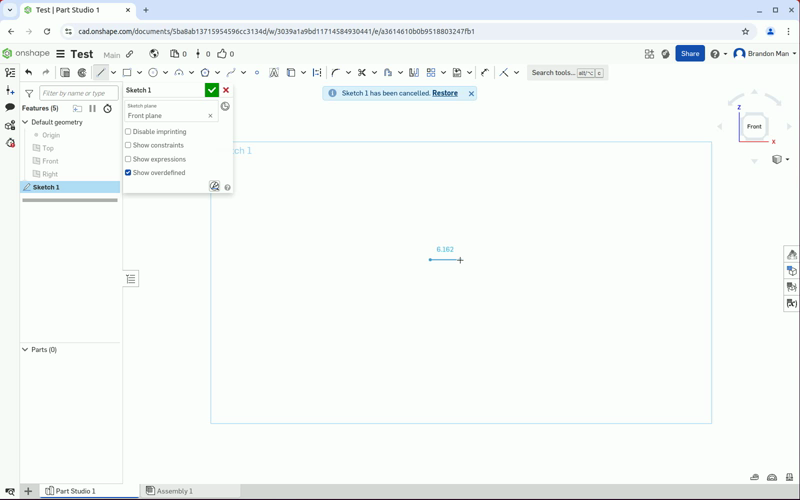
mouse_move(458, 259)
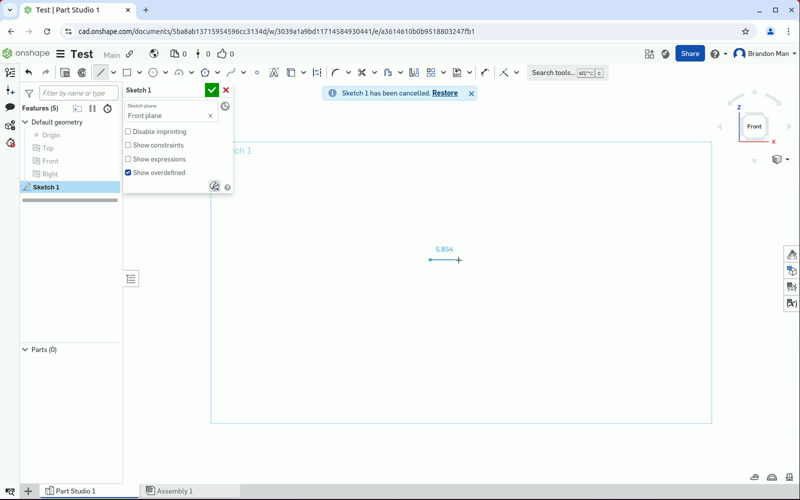
click(458, 259)
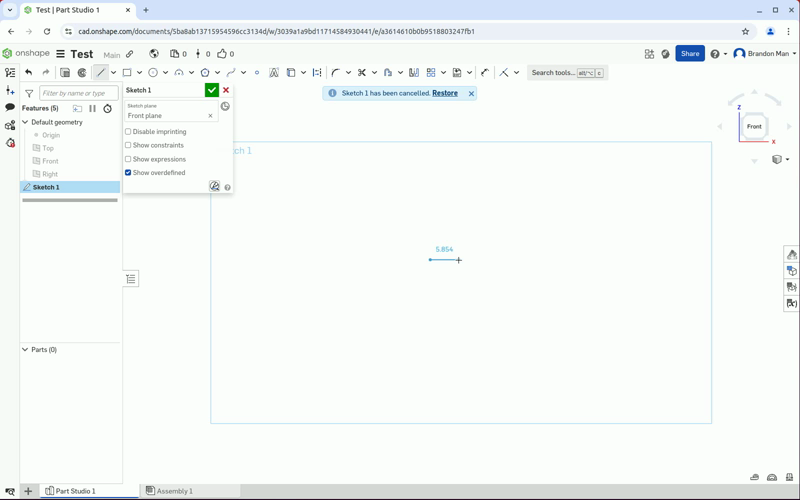
key_up(shift)
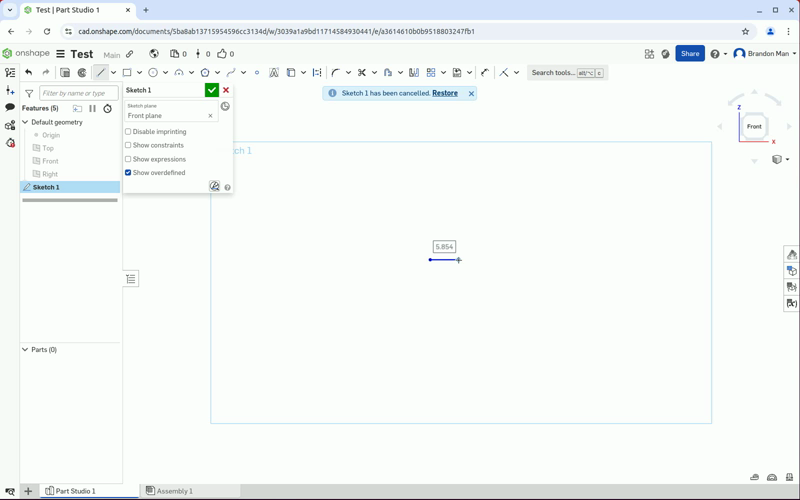
key_down(shift)
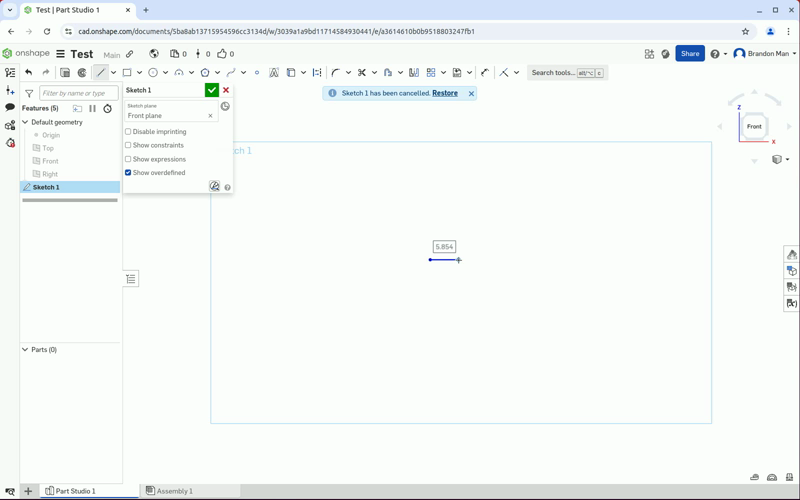
mouse_move(488, 259)
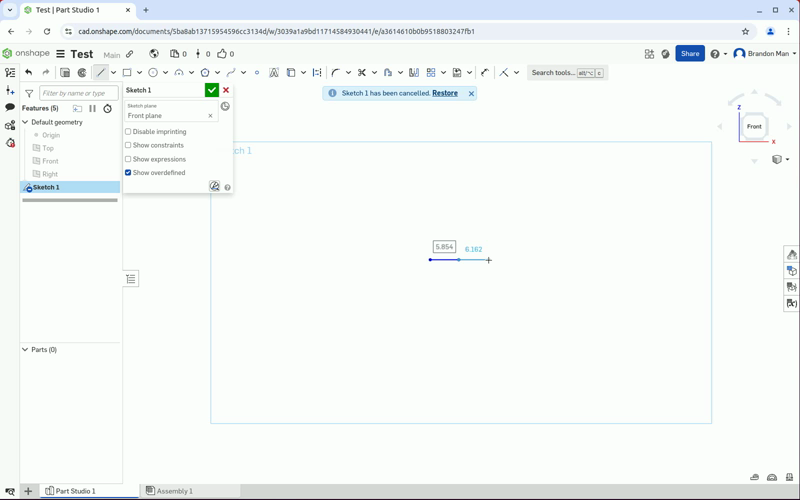
mouse_move(464, 259)
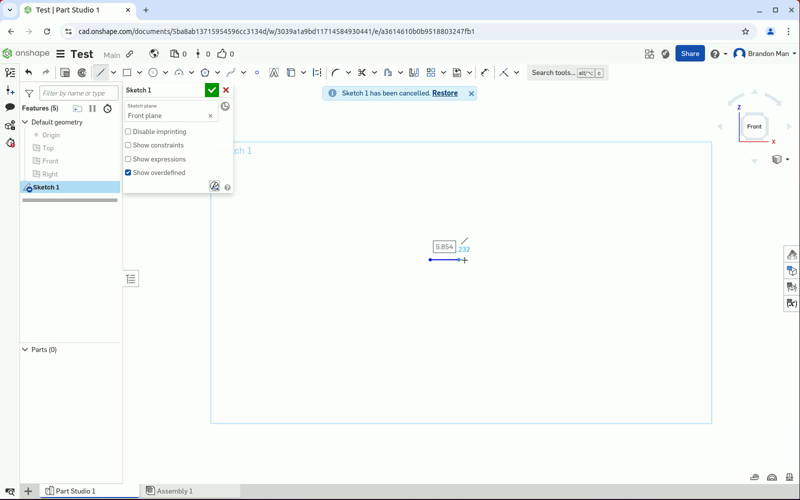
scroll(6)
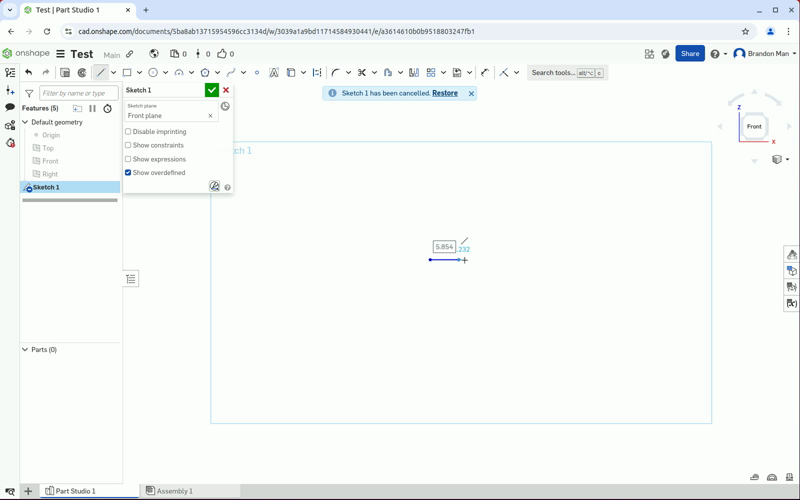
scroll(6)
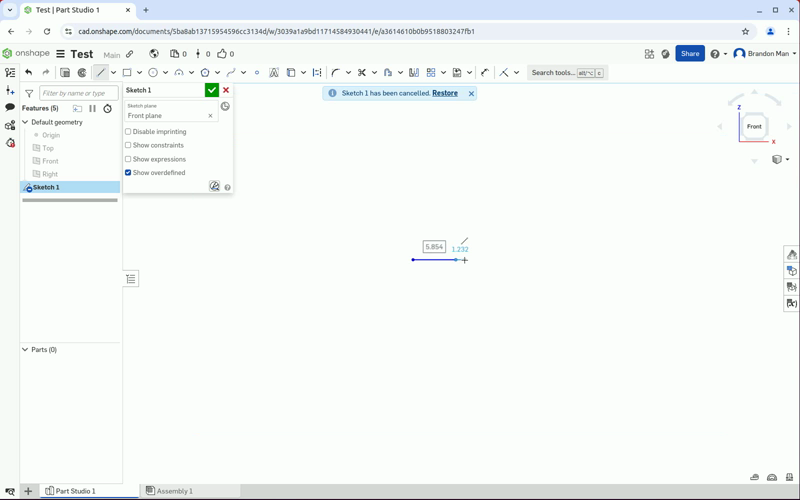
scroll(6)
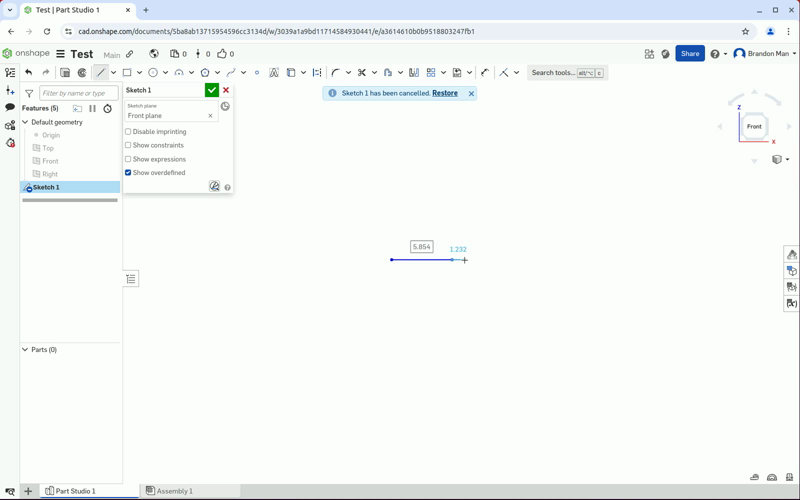
scroll(6)
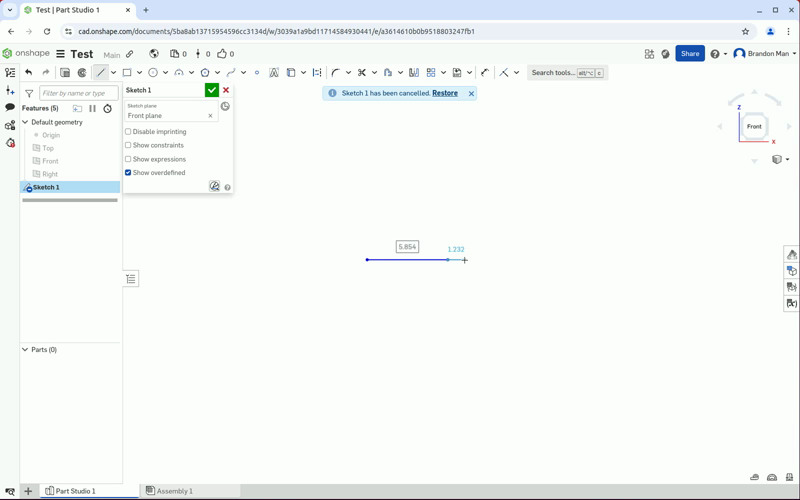
scroll(6)
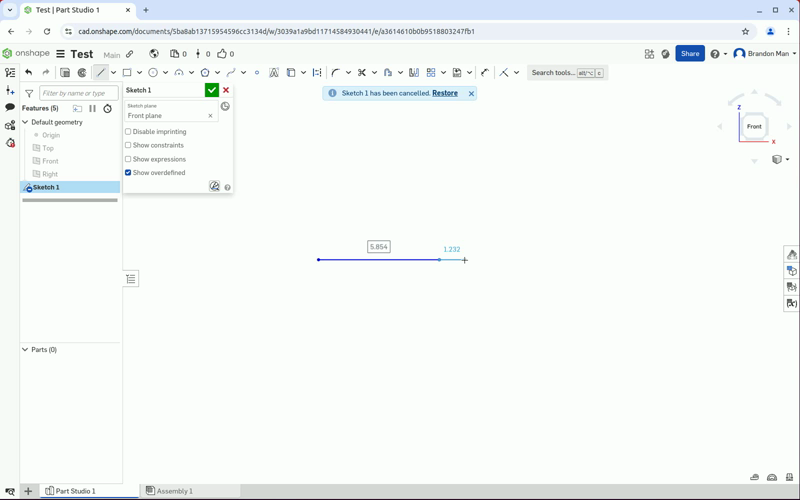
scroll(6)
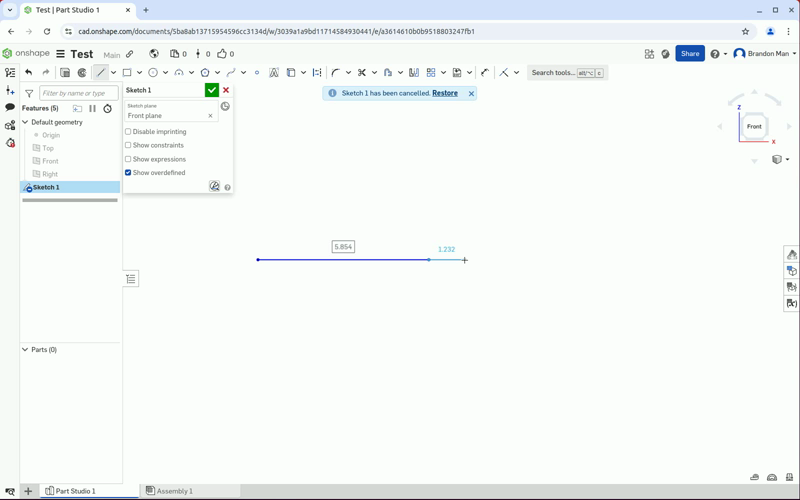
scroll(6)
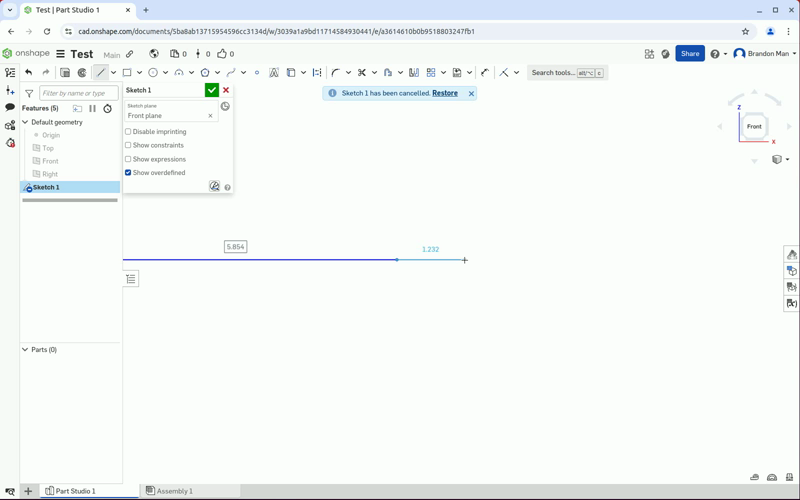
click(464, 259)
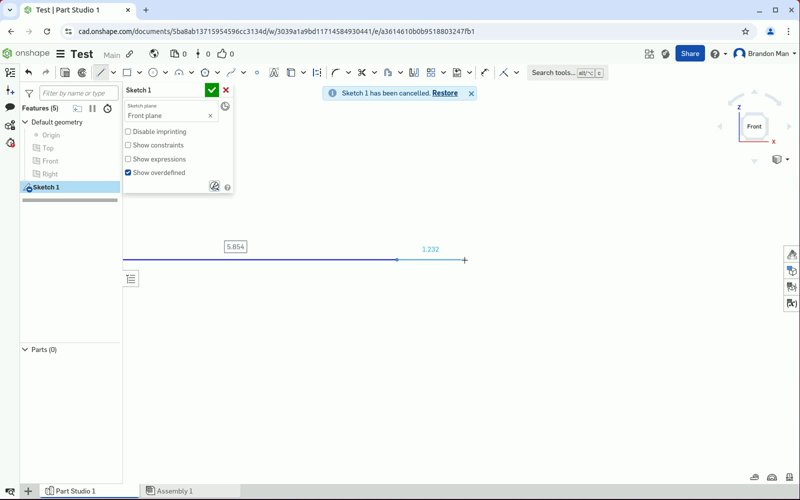
scroll(-6)
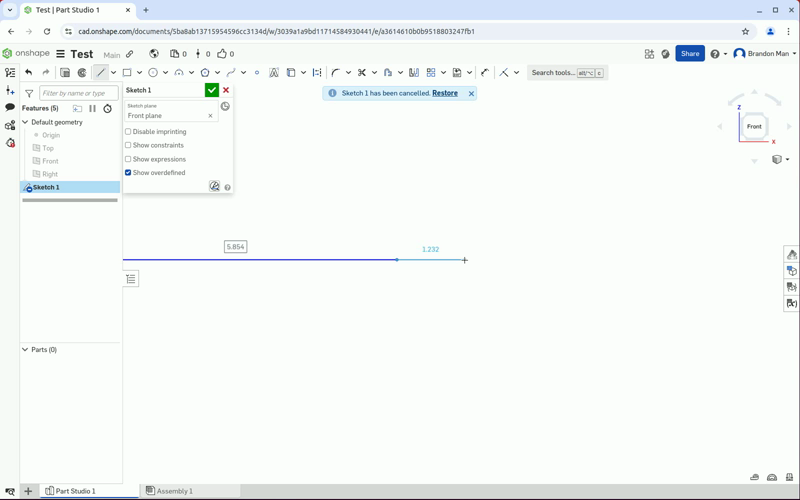
scroll(-6)
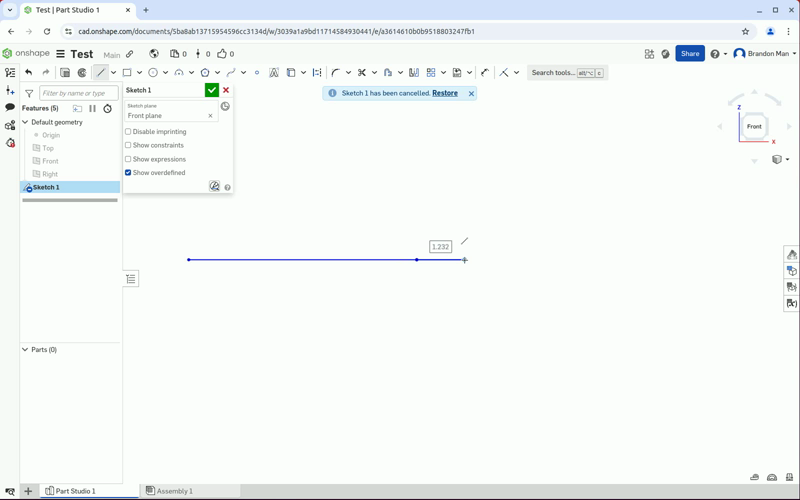
scroll(-6)
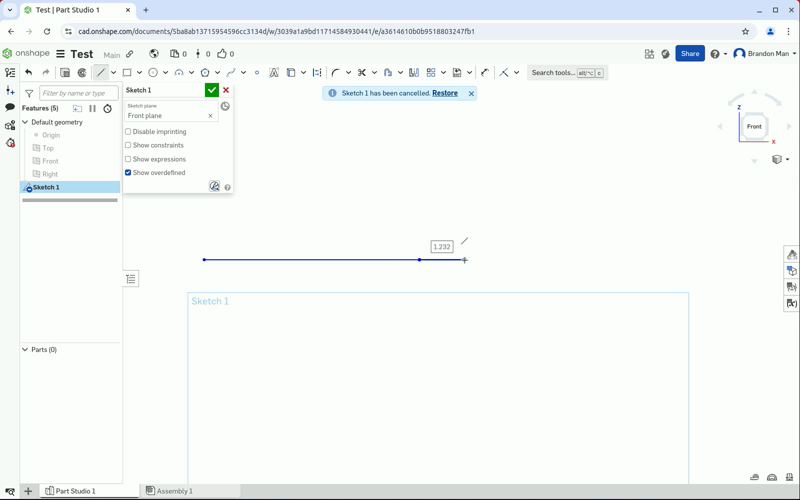
scroll(-6)
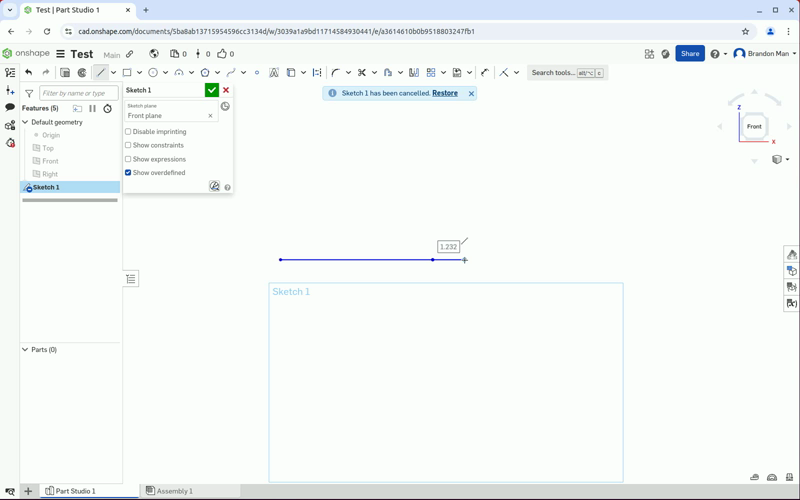
scroll(-6)
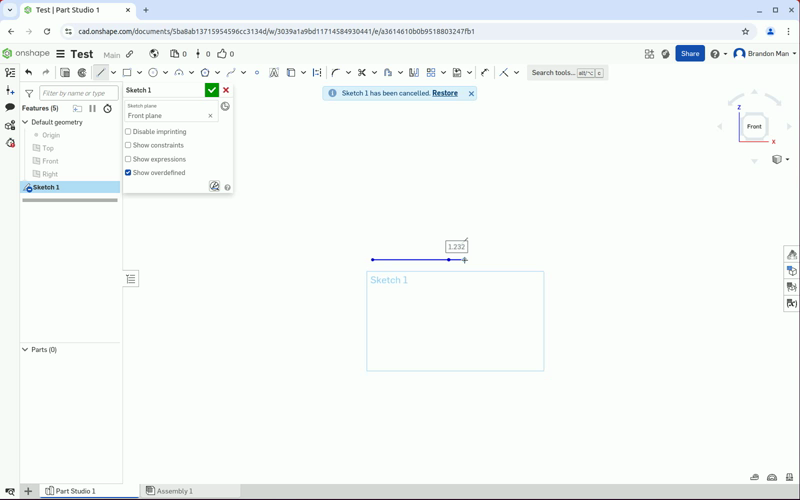
scroll(-6)
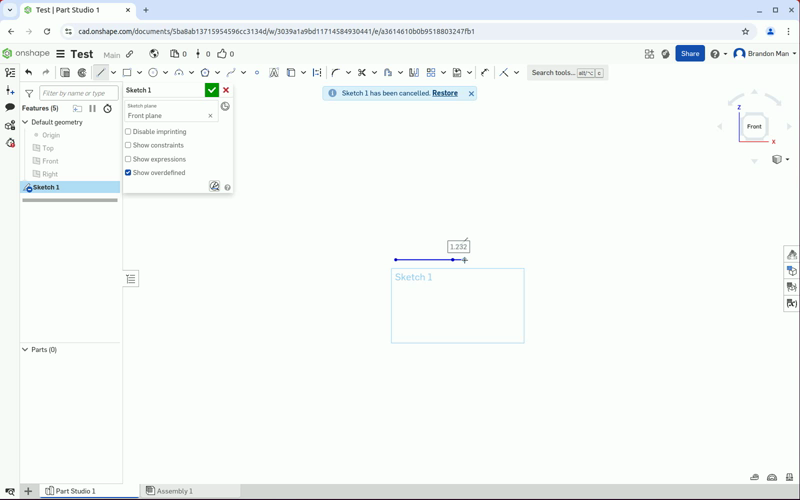
scroll(-6)
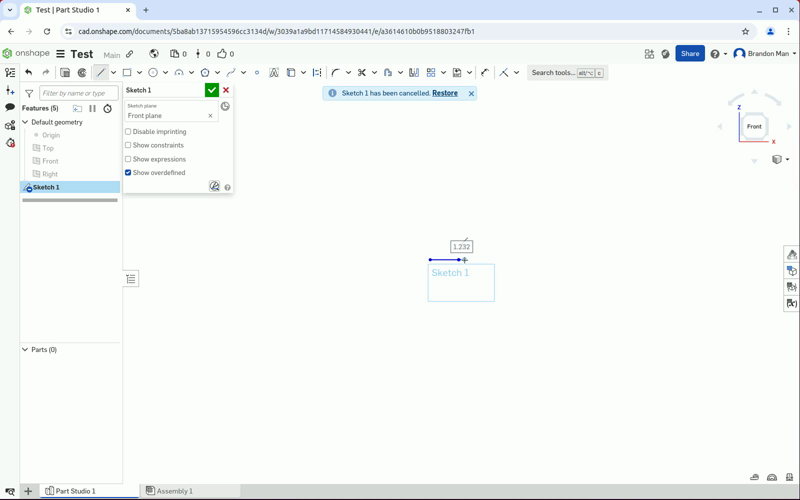
key_up(shift)
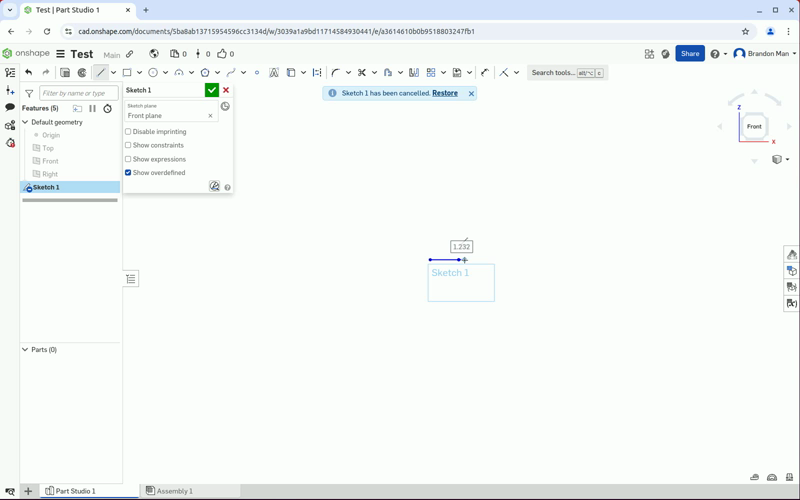
key_down(shift)
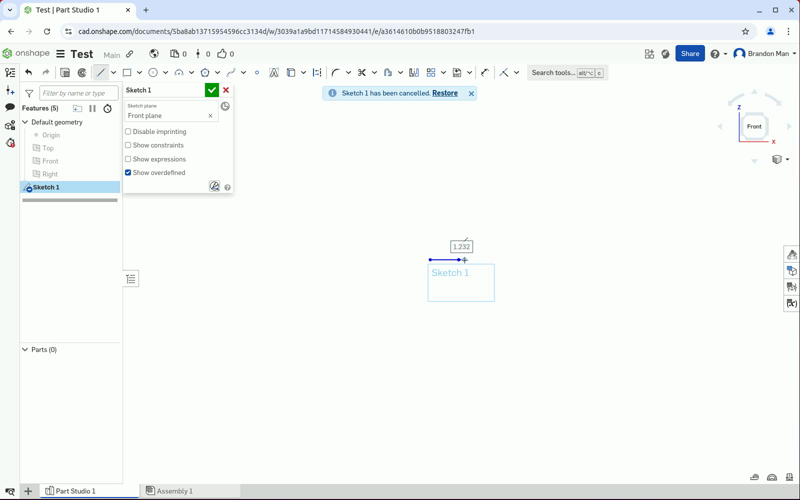
mouse_move(494, 259)
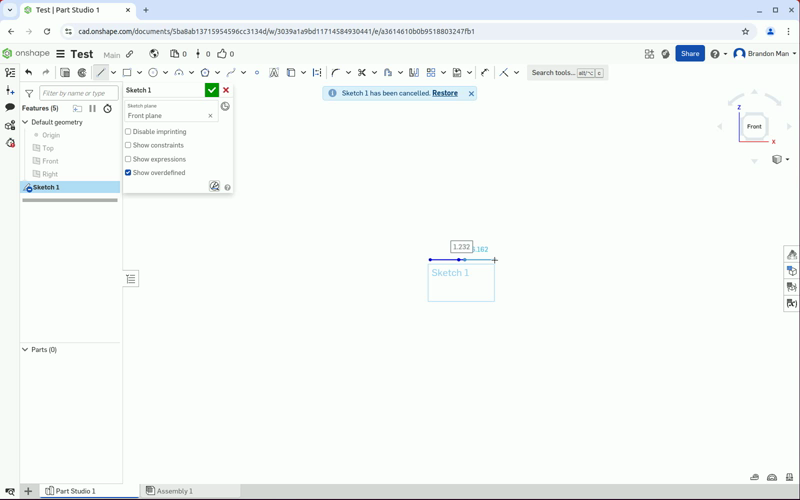
mouse_move(492, 259)
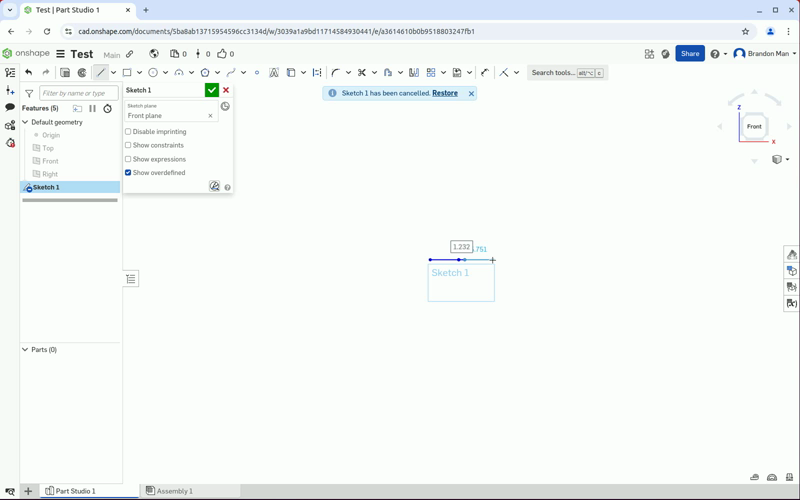
click(492, 259)
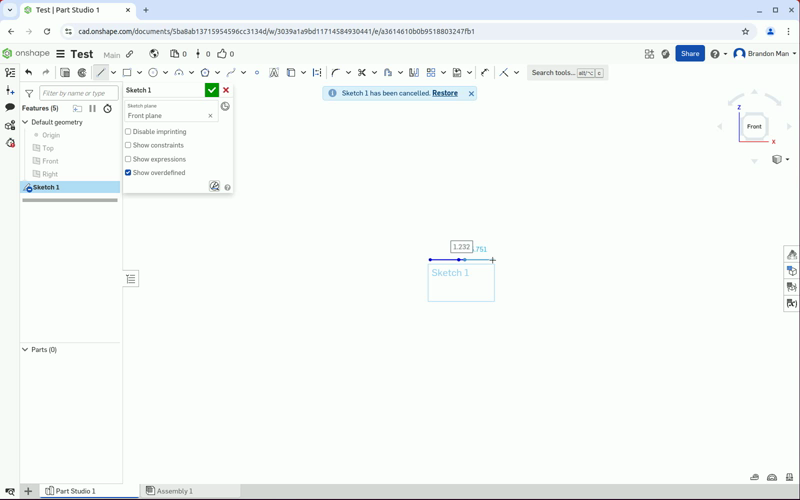
key_up(shift)
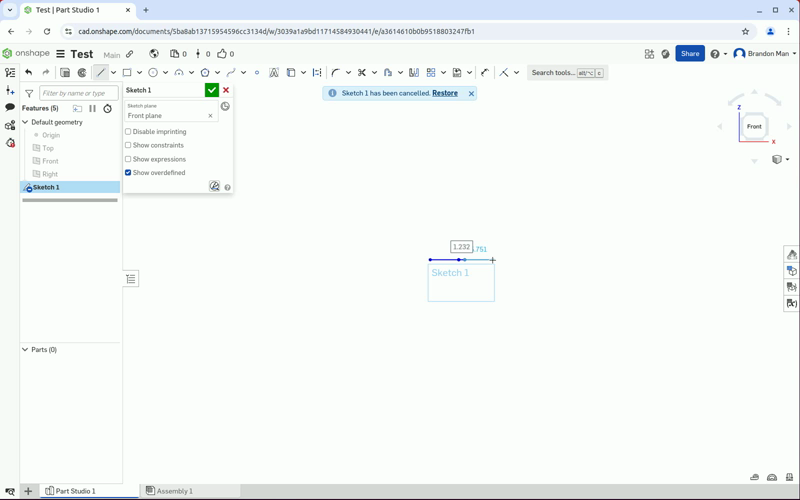
key_down(shift)
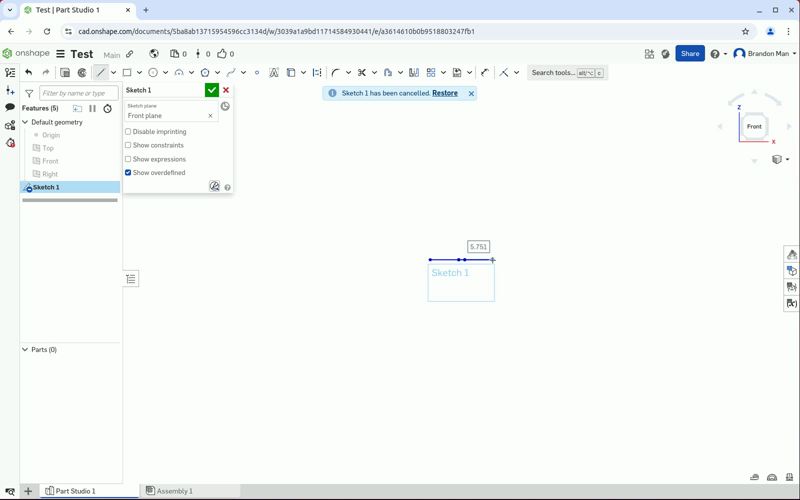
mouse_move(522, 259)
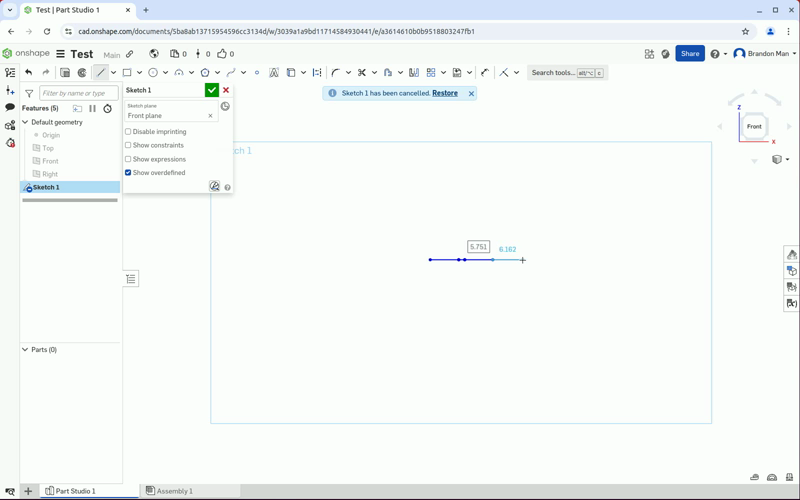
mouse_move(492, 249)
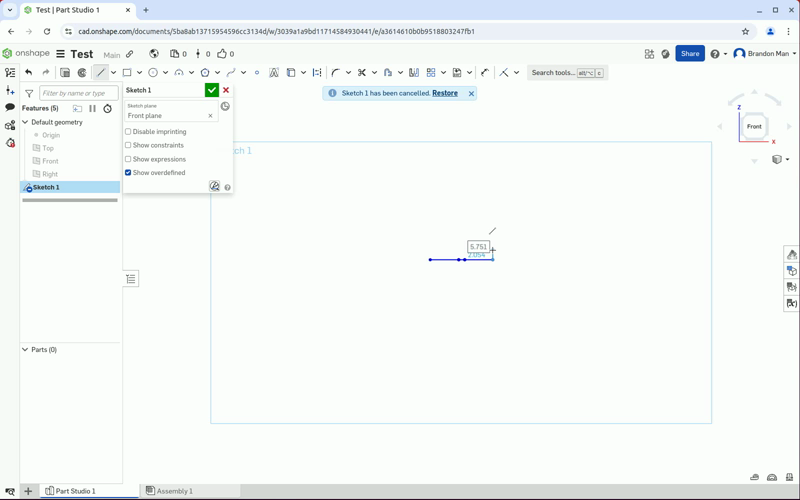
click(492, 249)
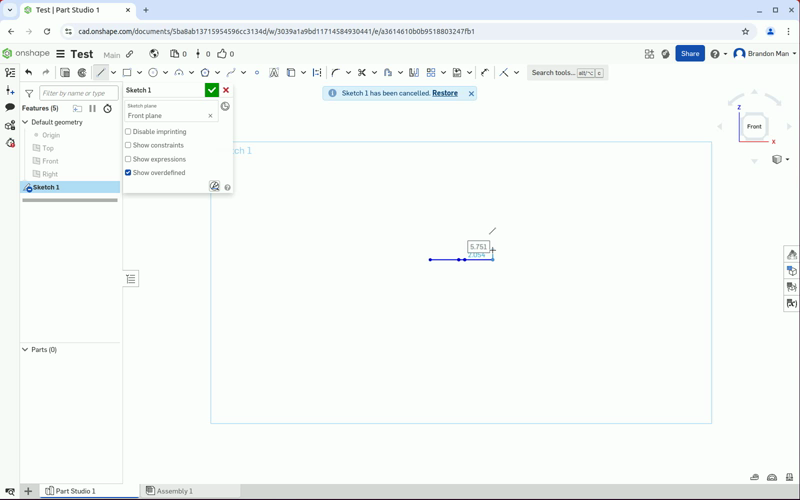
key_up(shift)
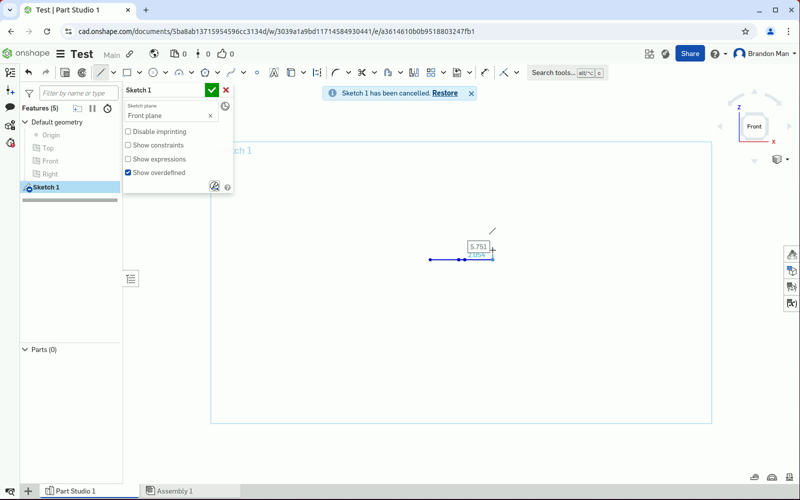
key_down(shift)
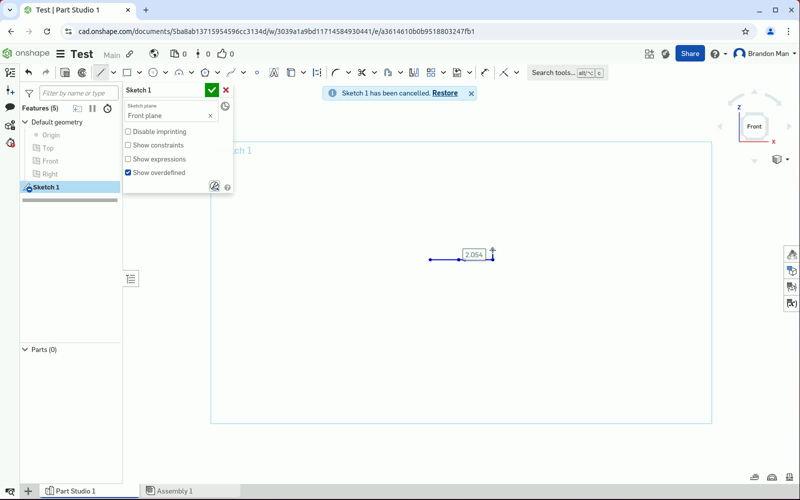
mouse_move(430, 249)
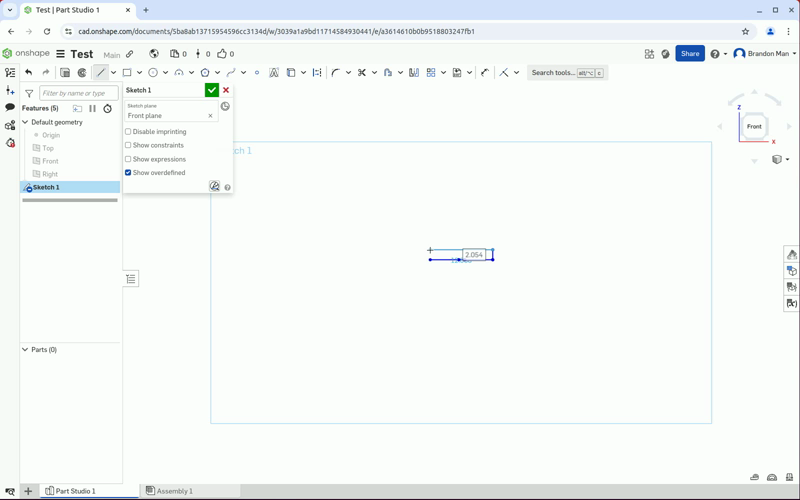
click(430, 249)
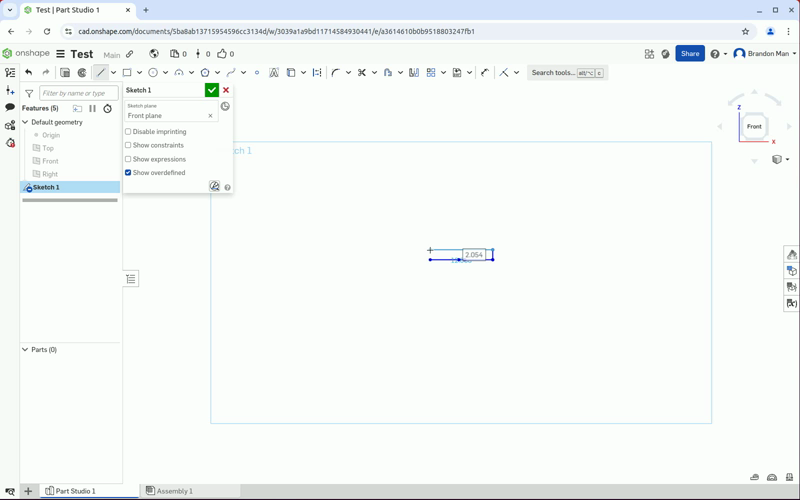
key_up(shift)
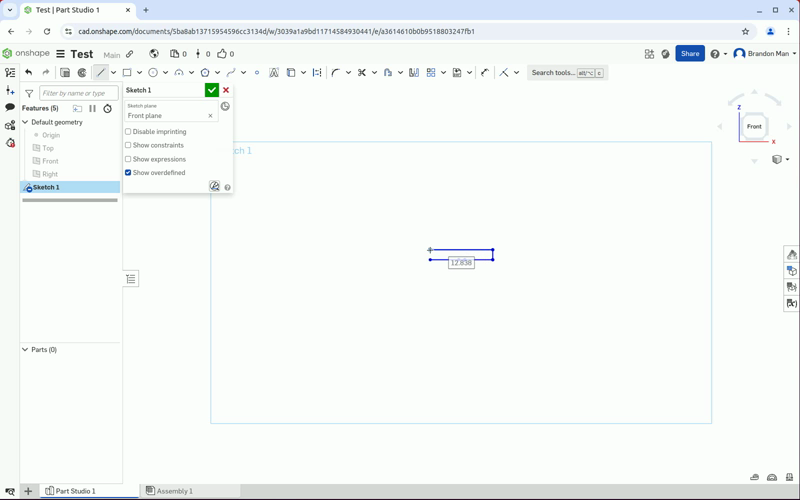
mouse_move(460, 249)
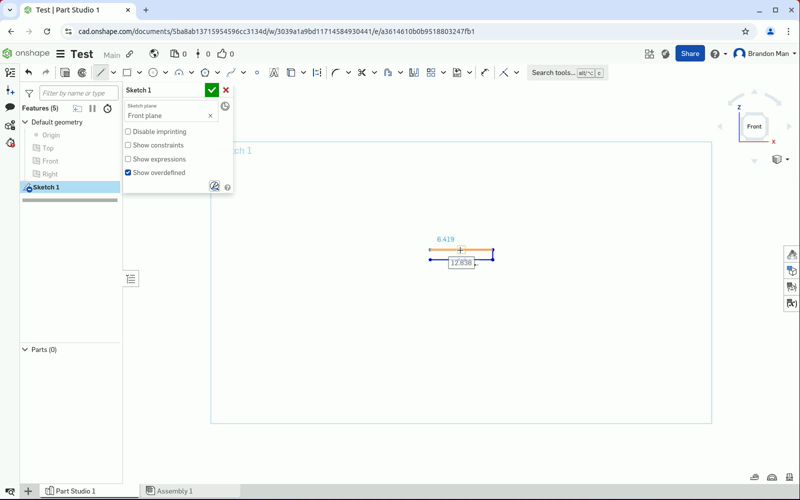
key_down(shift)
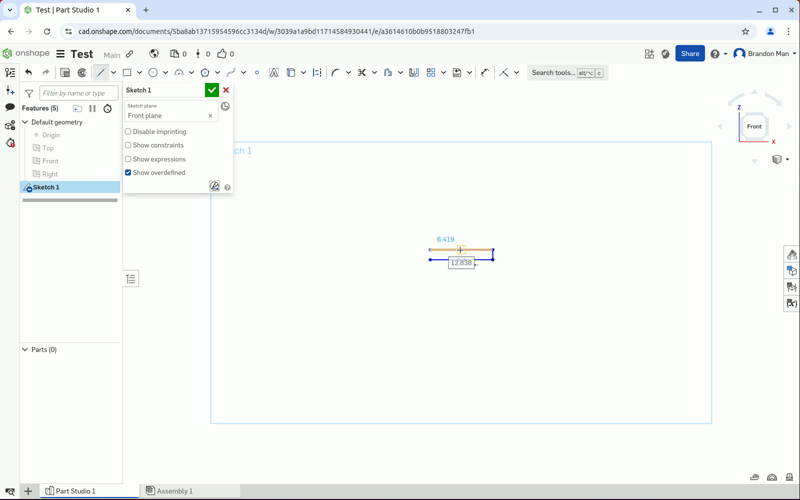
mouse_move(430, 259)
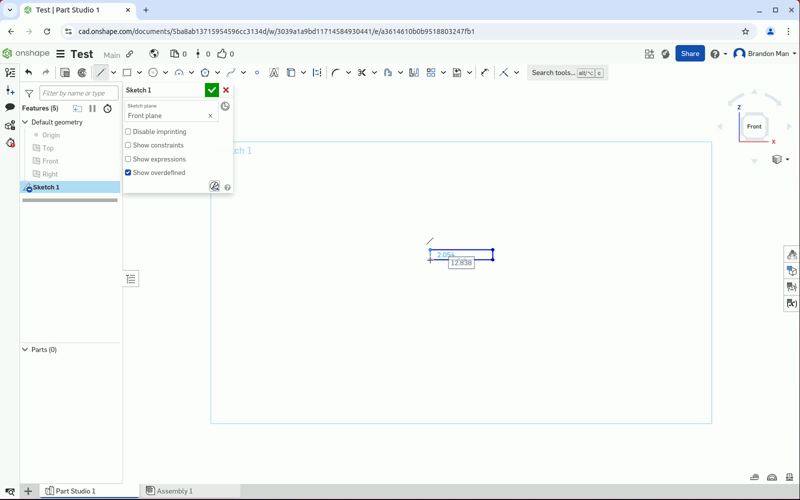
key_up(shift)
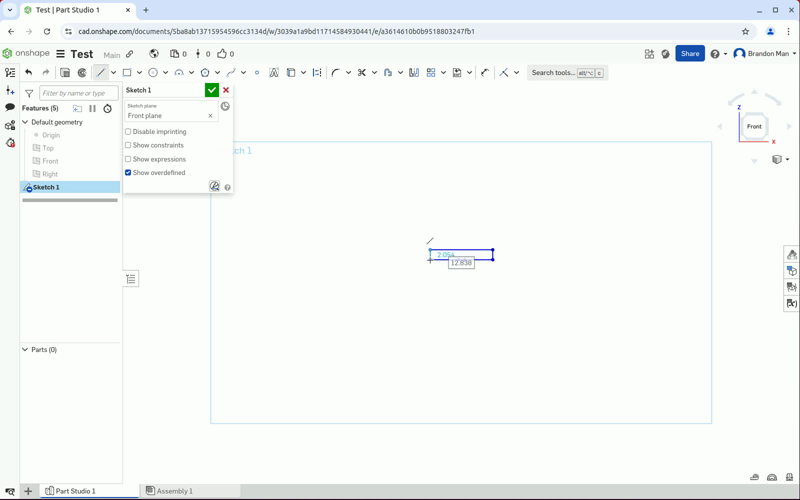
click(430, 259)
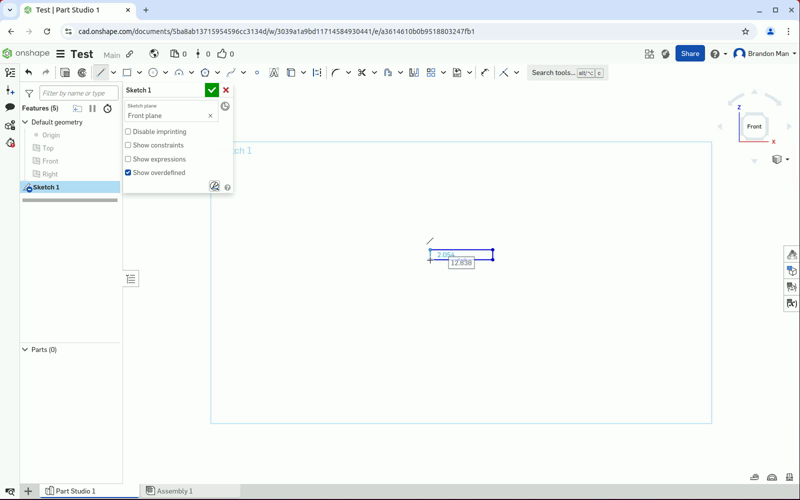
key(esc)
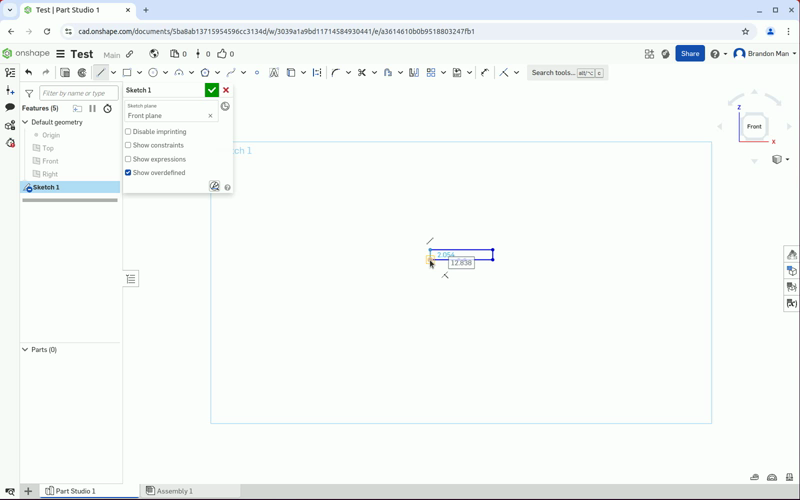
mouse_move(490, 256)
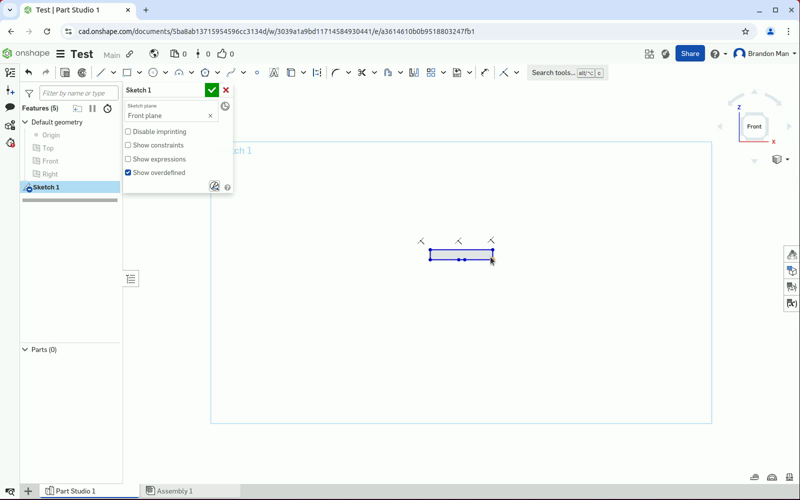
scroll(6)
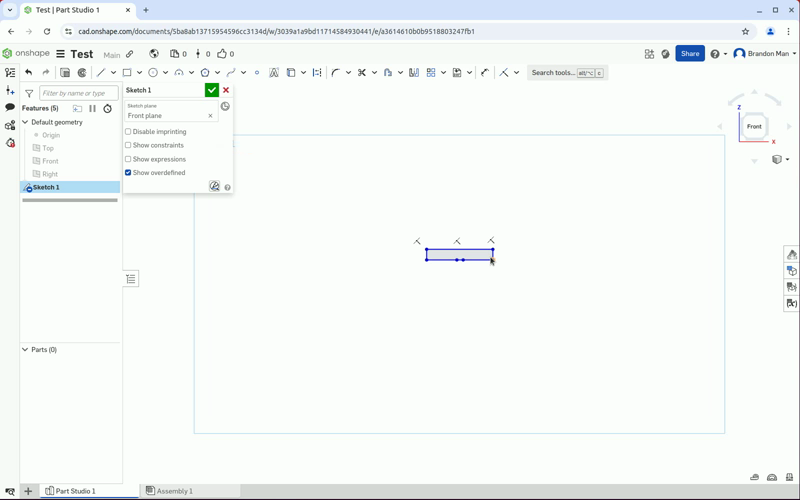
scroll(6)
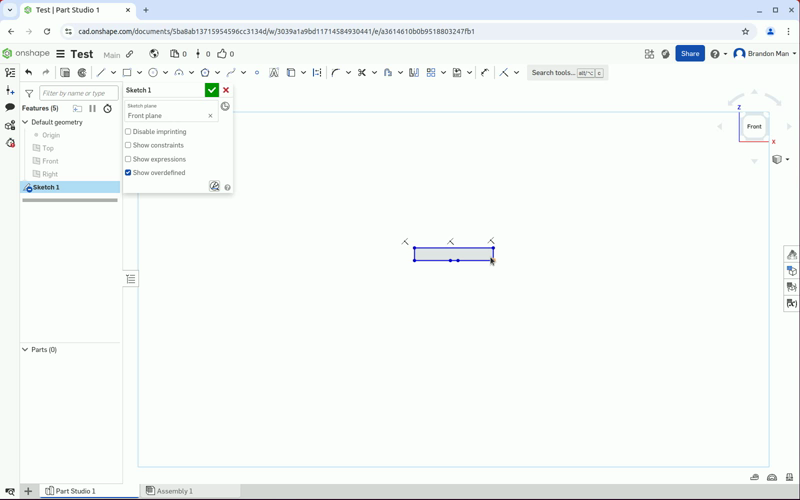
scroll(6)
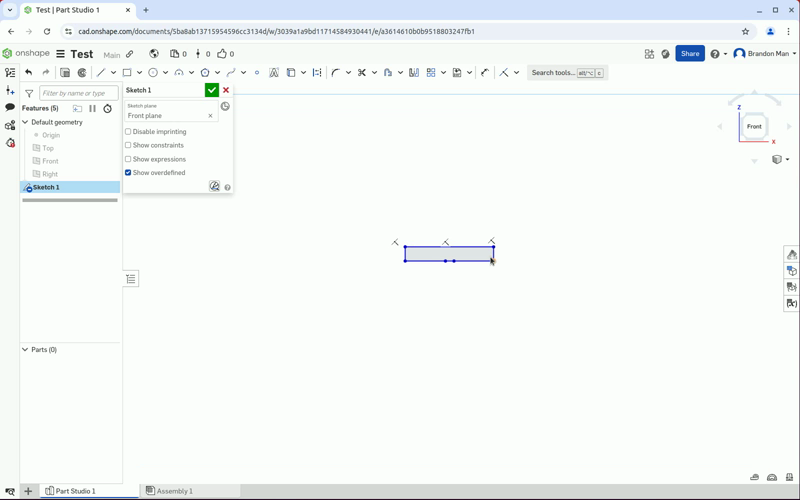
scroll(6)
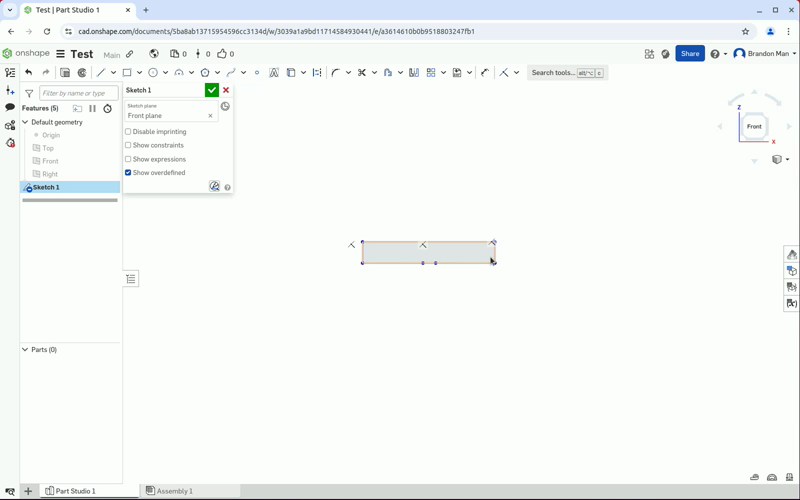
scroll(6)
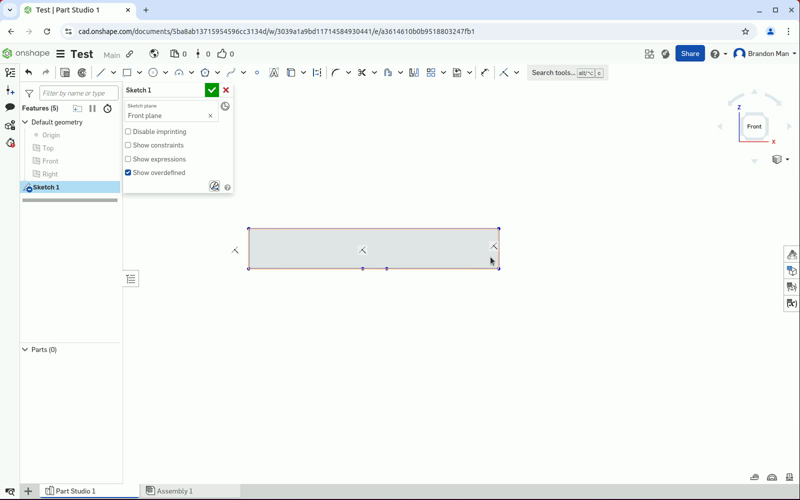
scroll(6)
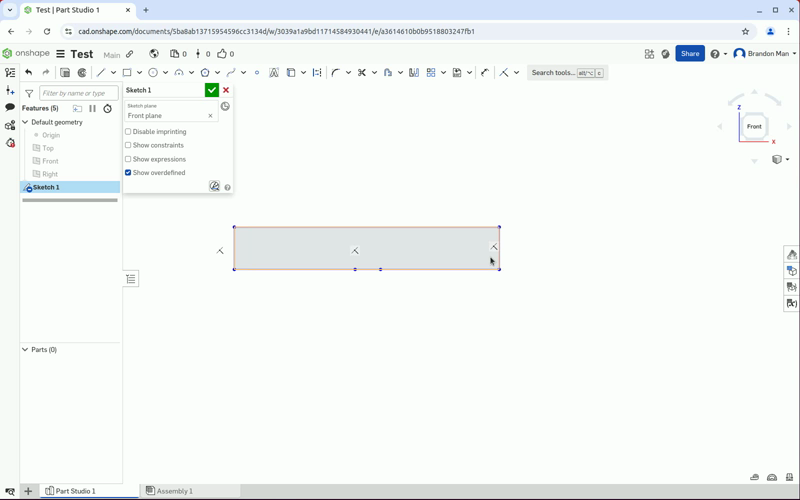
scroll(6)
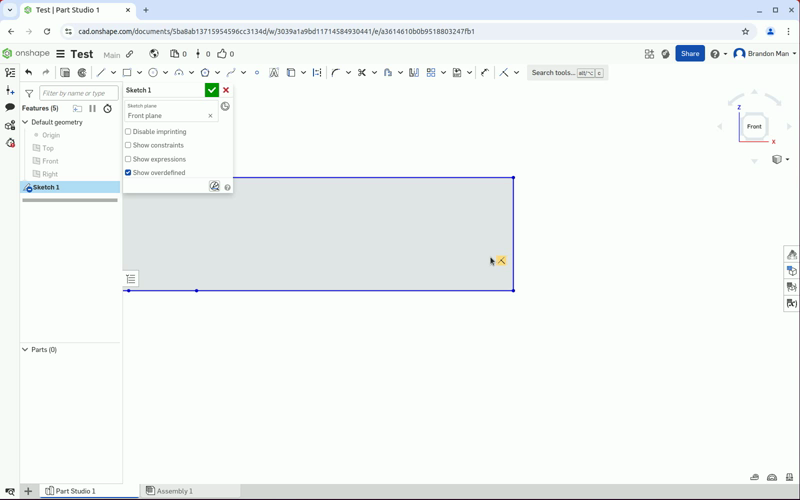
click(490, 256)
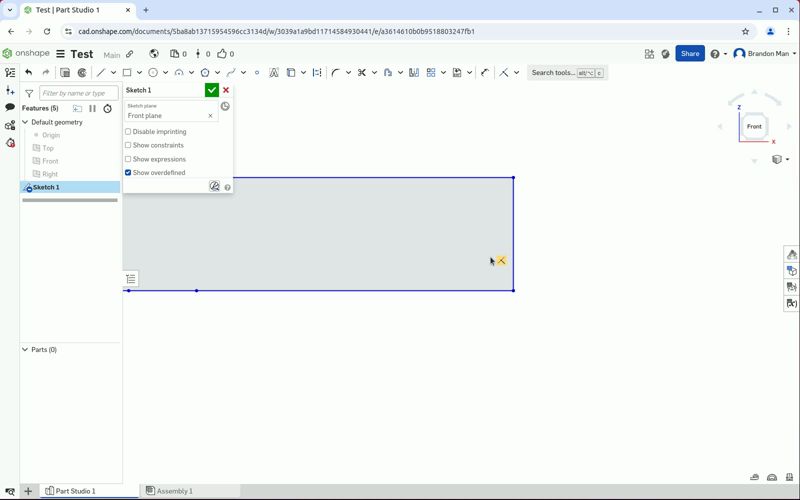
scroll(-6)
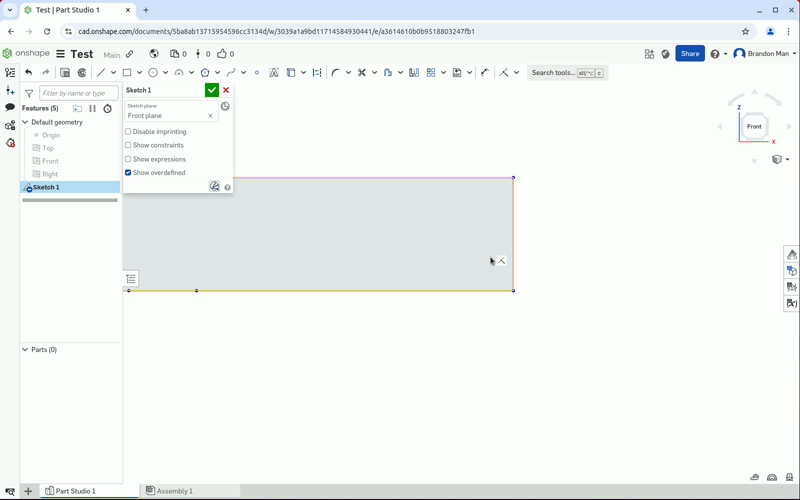
scroll(-6)
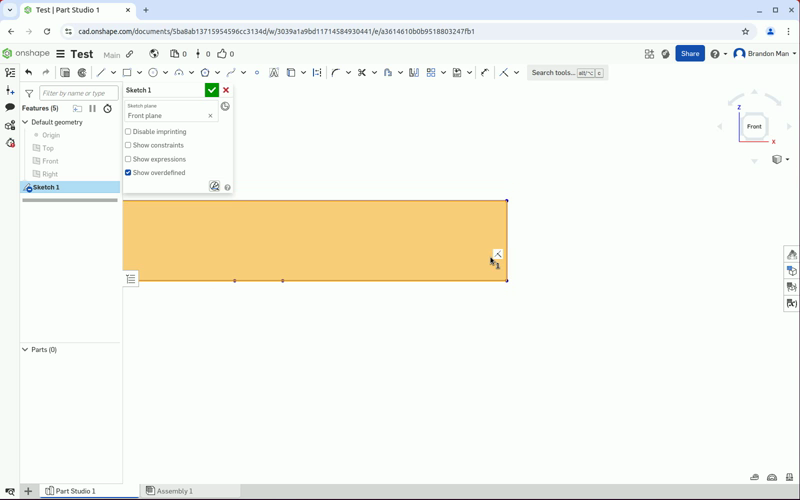
scroll(-6)
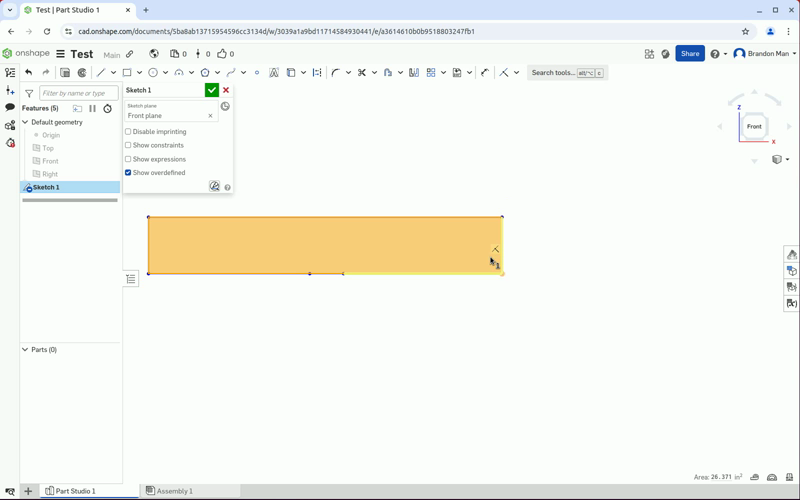
scroll(-6)
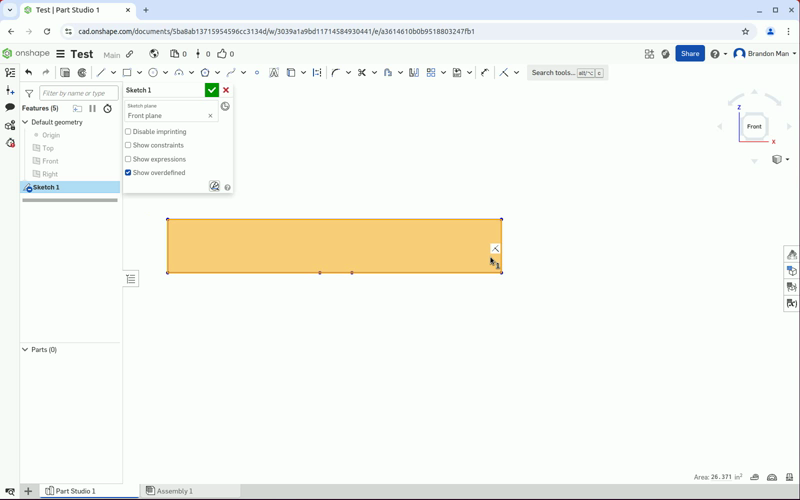
scroll(-6)
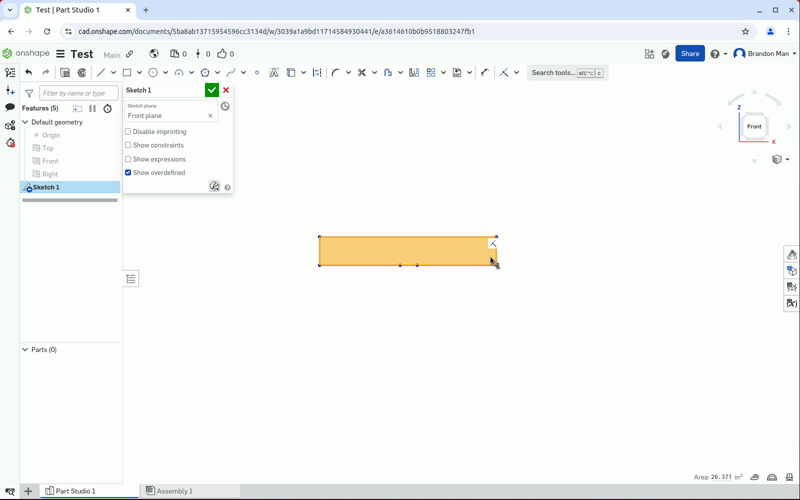
scroll(-6)
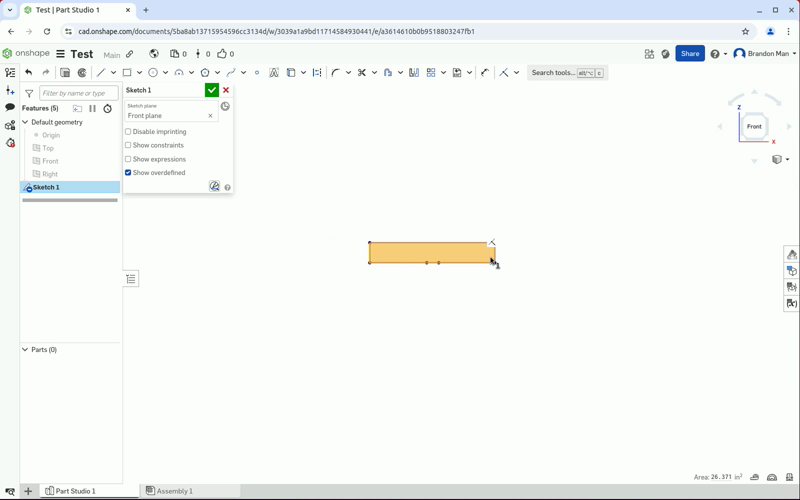
scroll(-6)
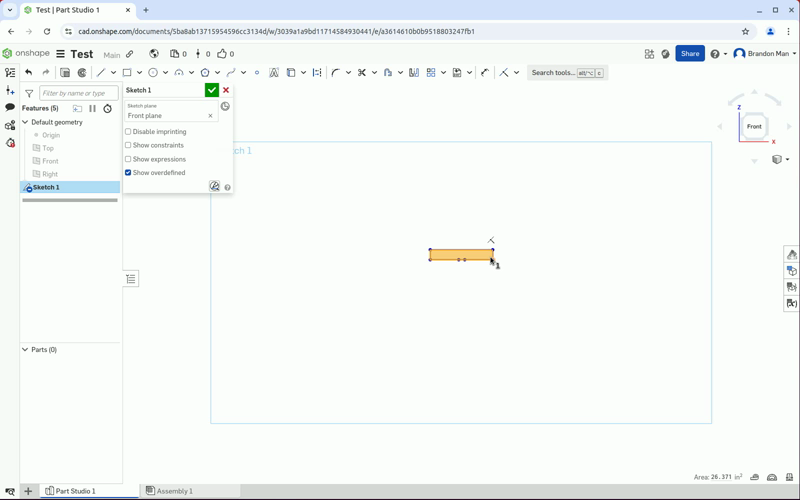
mouse_move(73, 352)
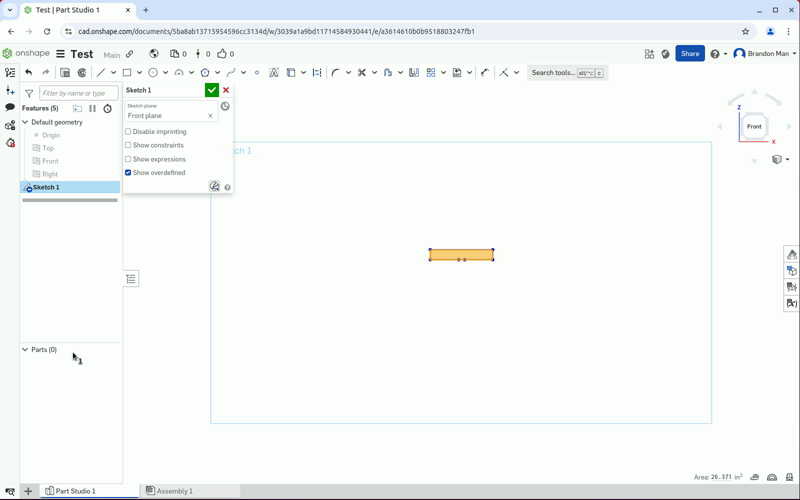
key(shift+y)
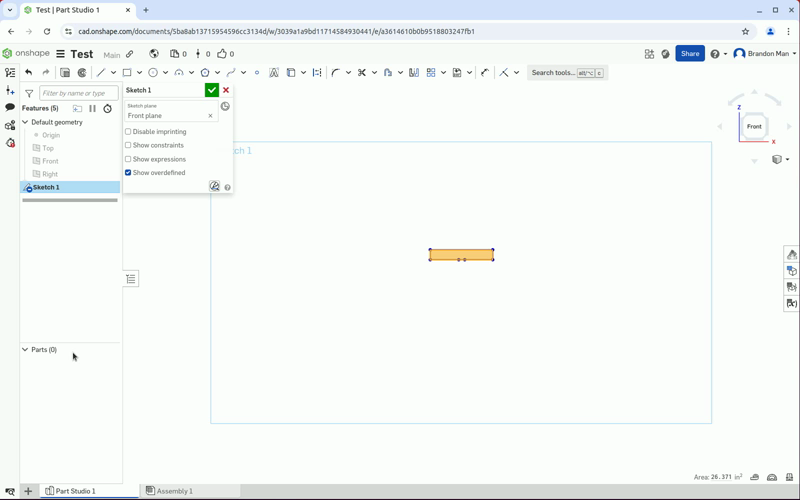
key(shift+e)
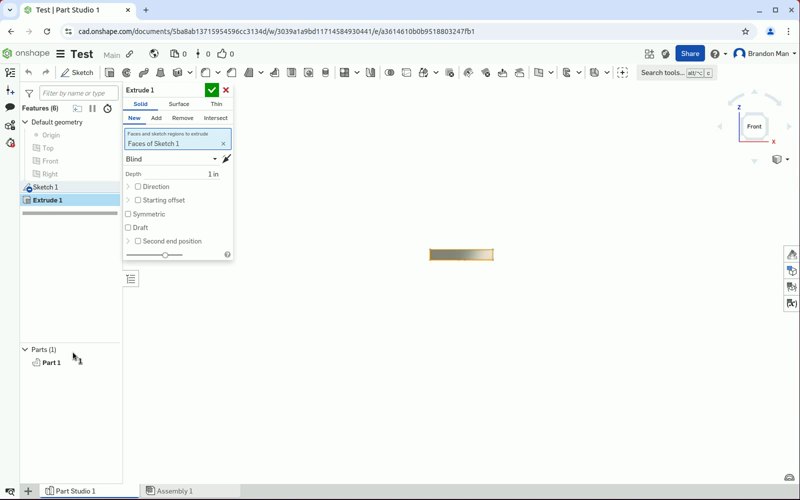
mouse_move(143, 106)
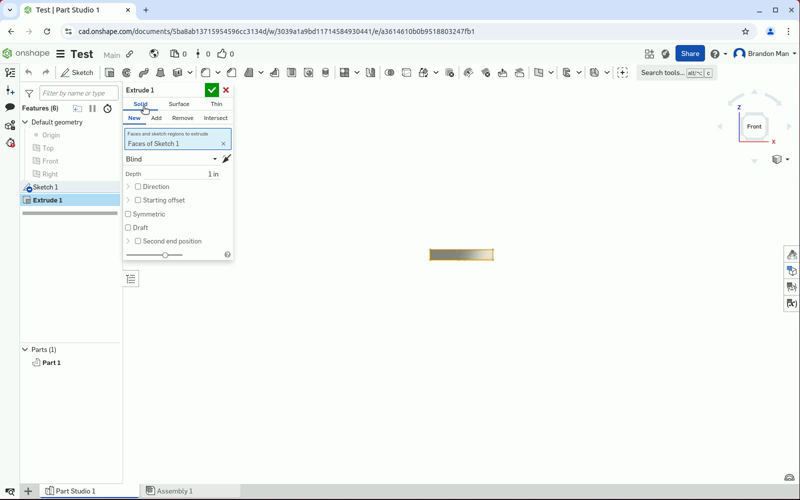
click(143, 106)
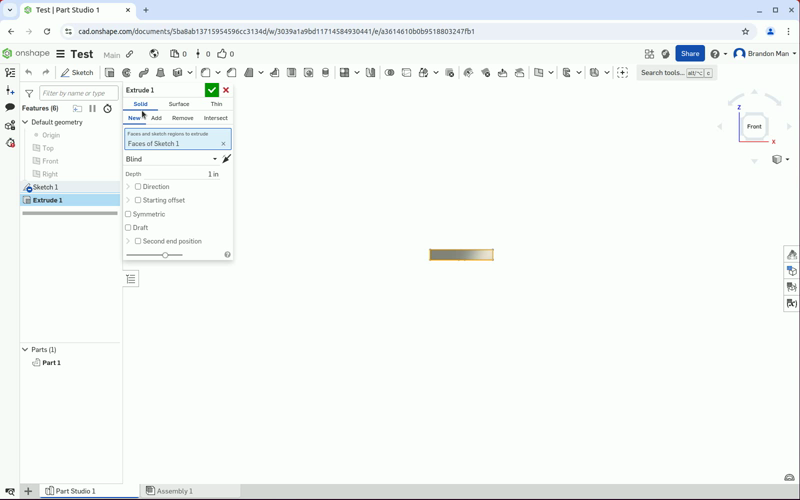
mouse_move(137, 120)
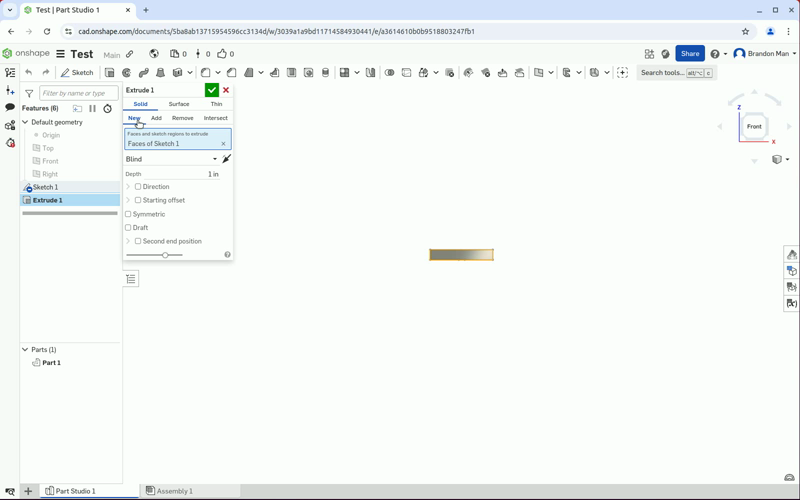
click(137, 120)
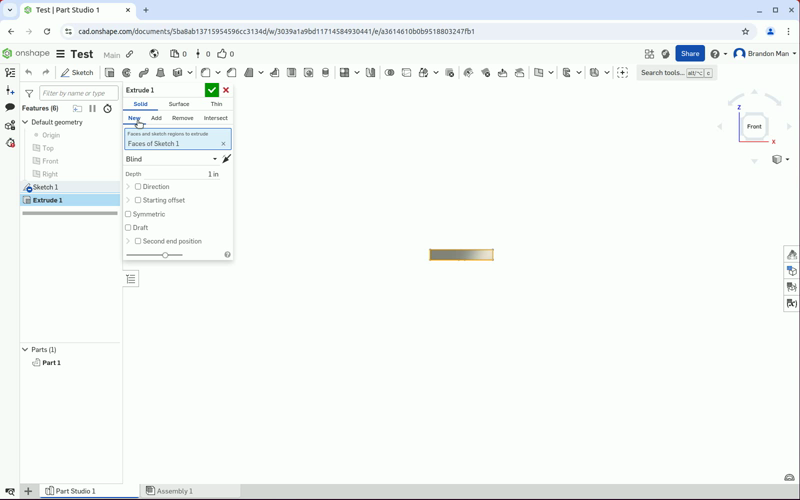
key(tab, 4)
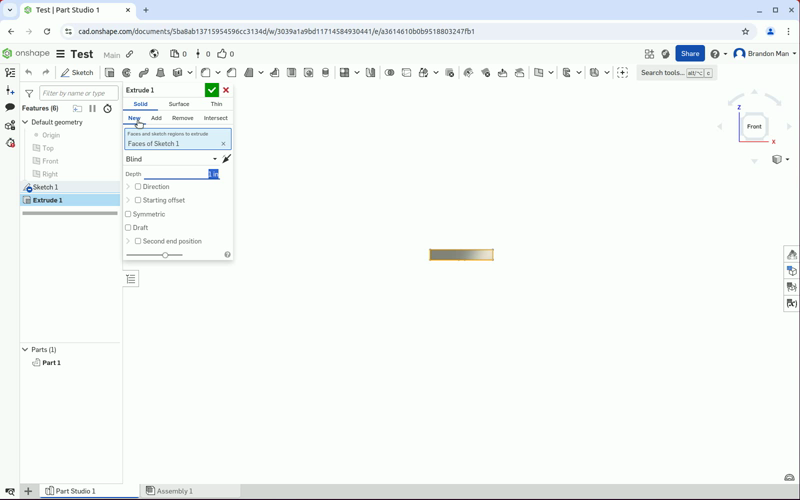
text(23.108)
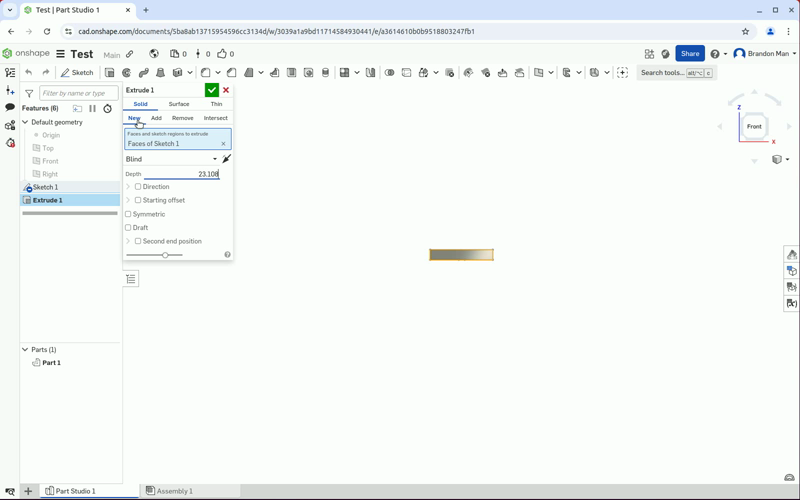
key(enter)
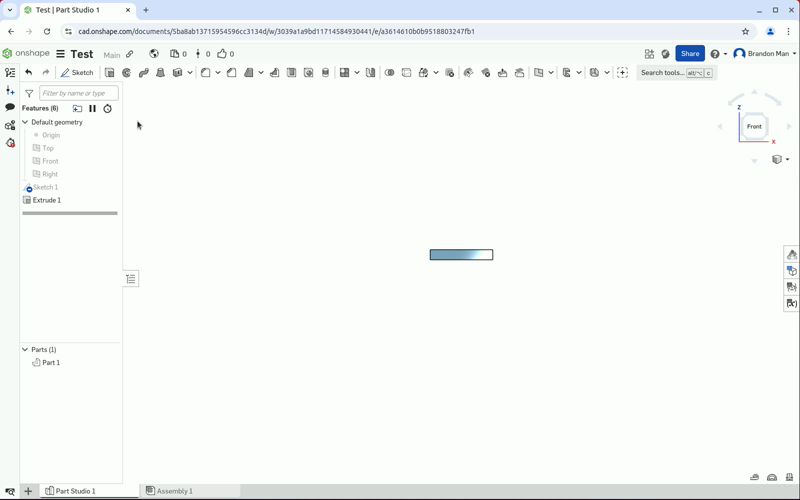
key(shift+h)
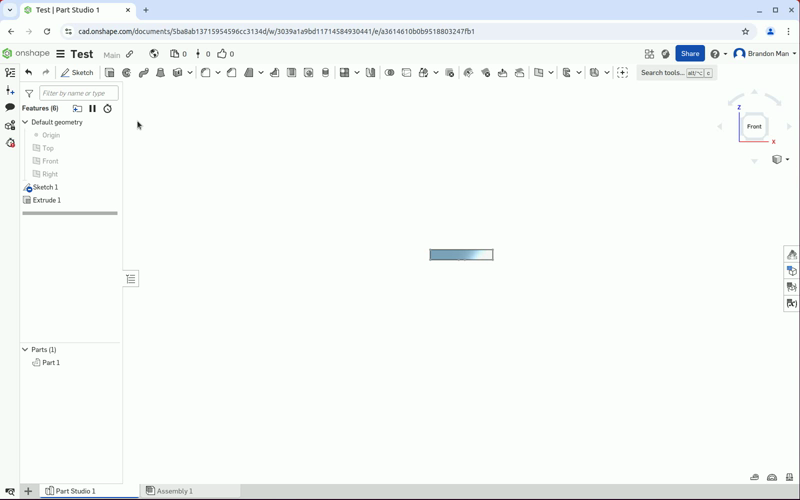
key(shift+h)
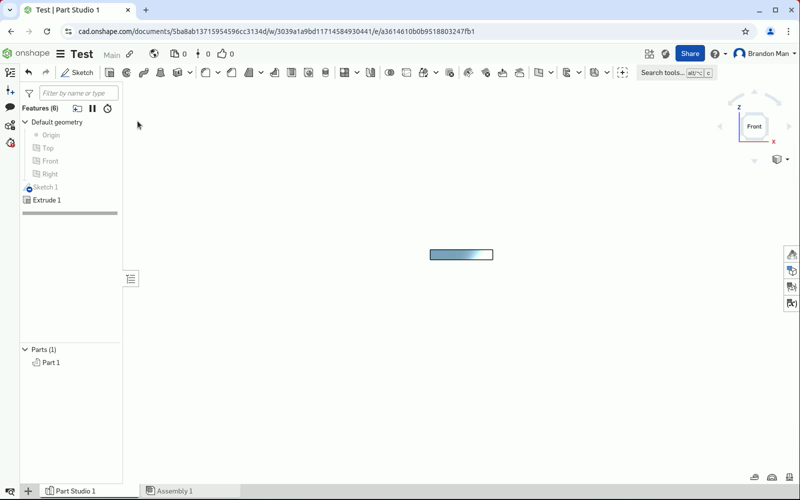
mouse_move(73, 189)
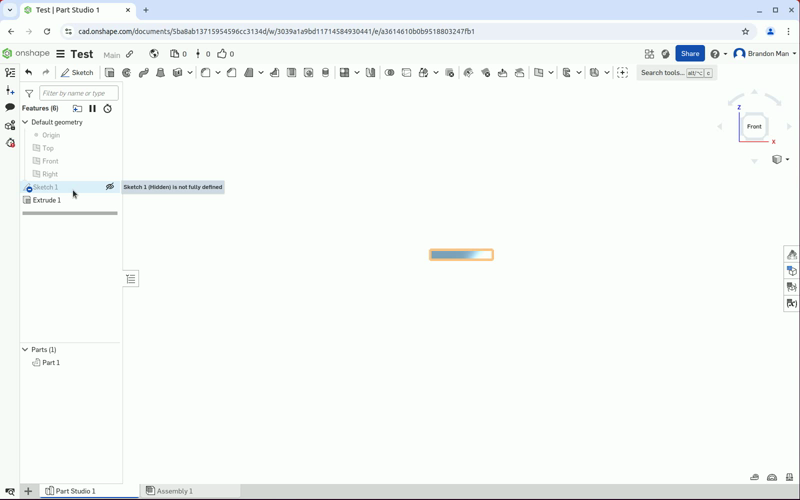
click(73, 189)
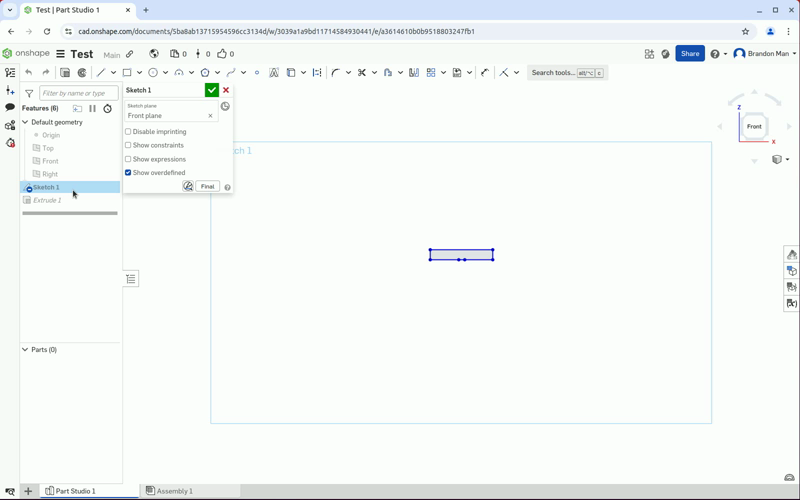
mouse_move(229, 92)
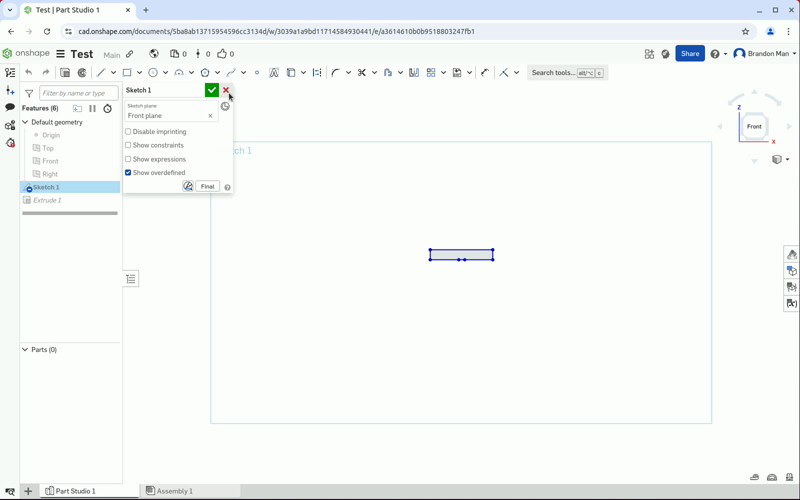
click(229, 92)
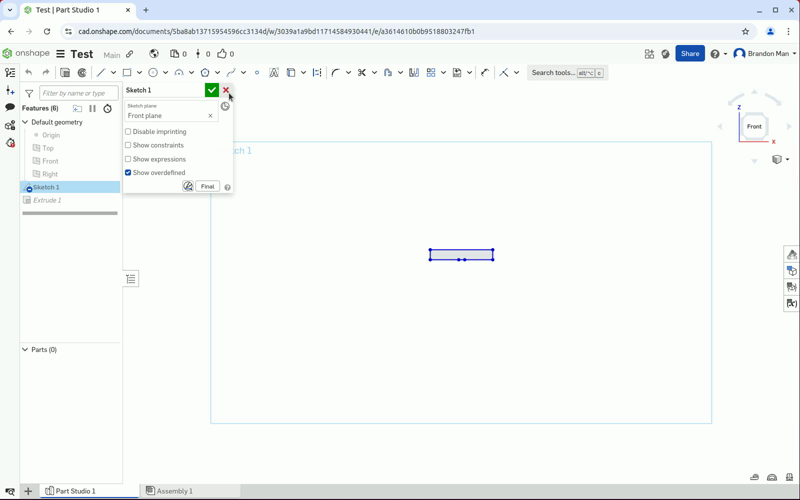
key(shift+s)
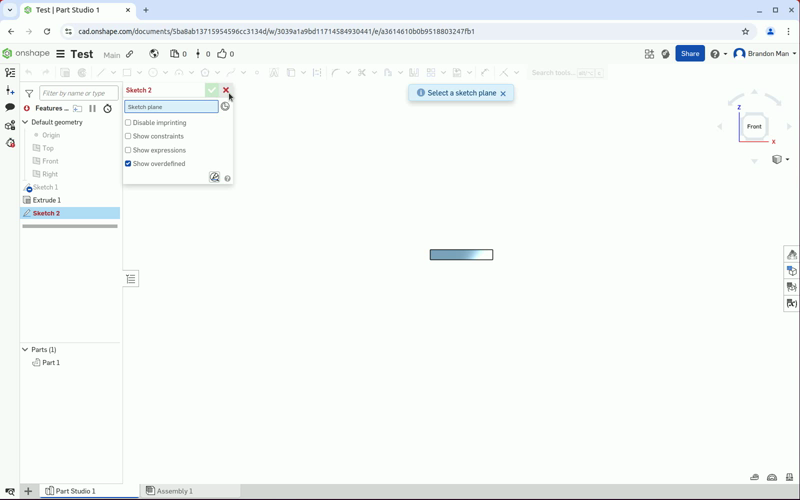
mouse_move(73, 163)
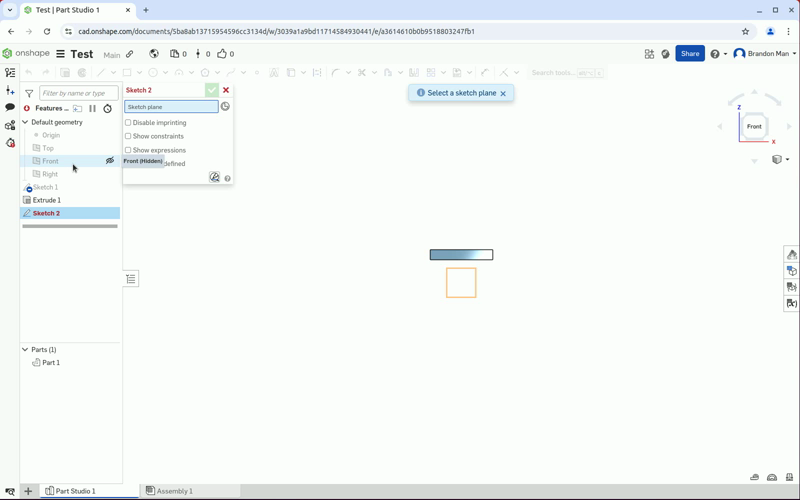
click(73, 163)
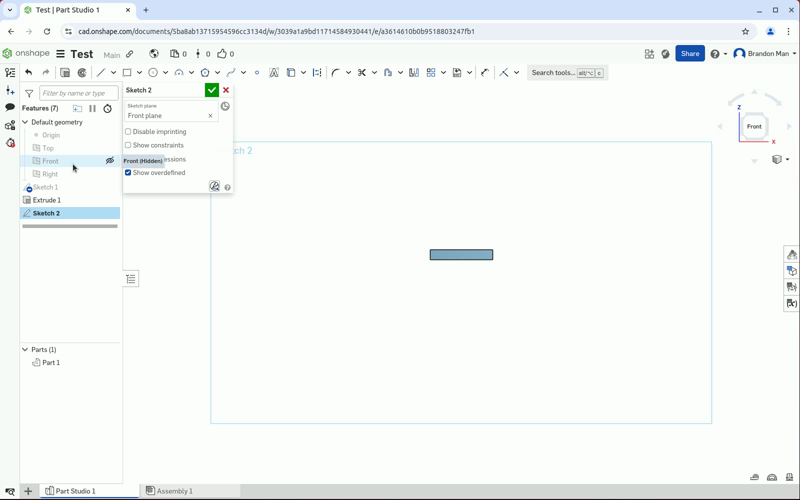
mouse_move(73, 352)
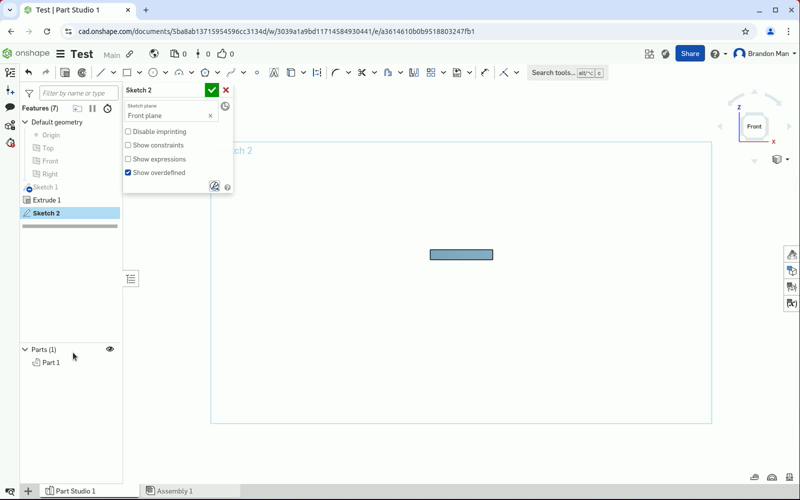
key(y)
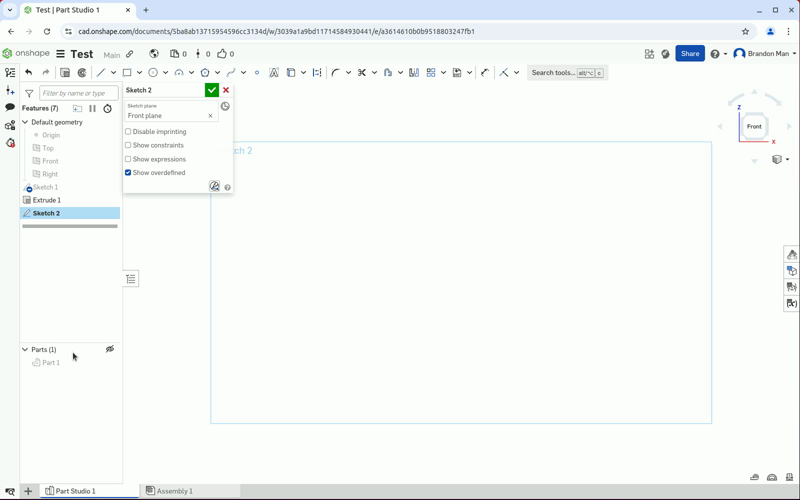
key(l)
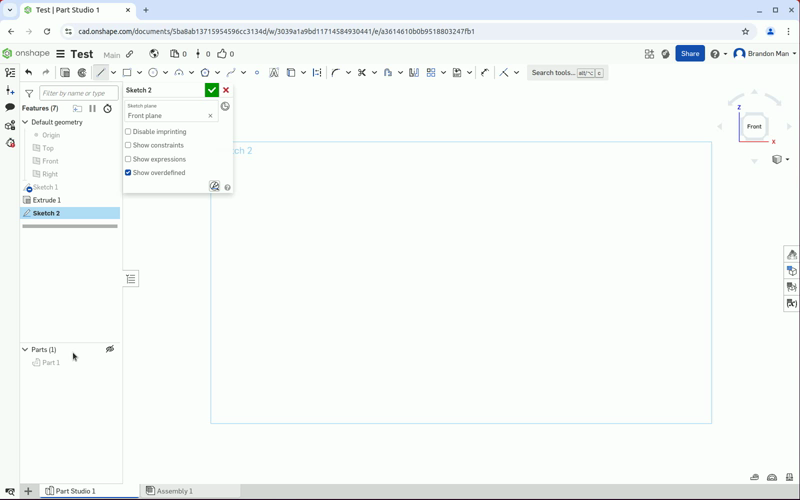
key_down(shift)
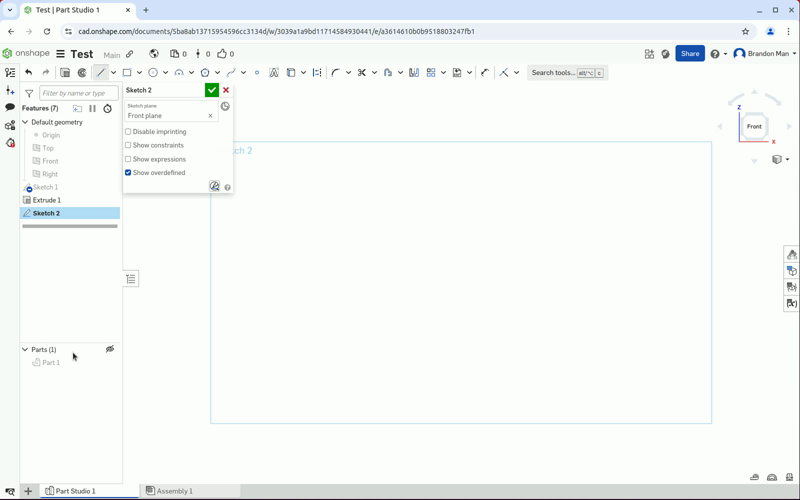
mouse_move(430, 316)
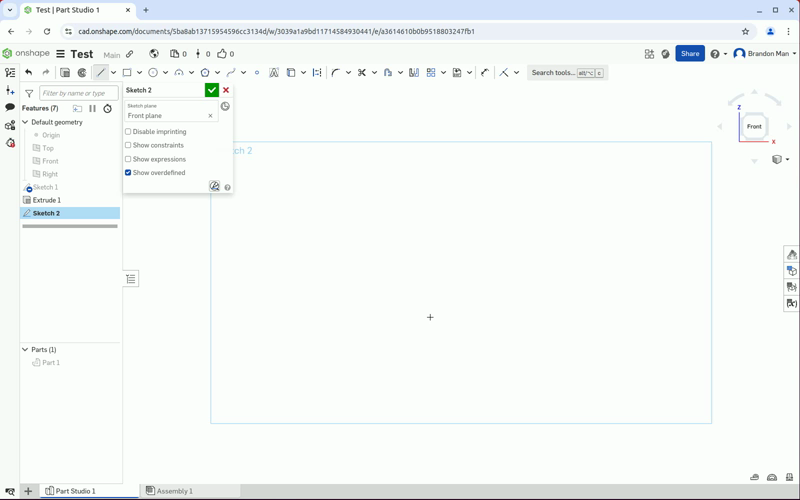
click(430, 316)
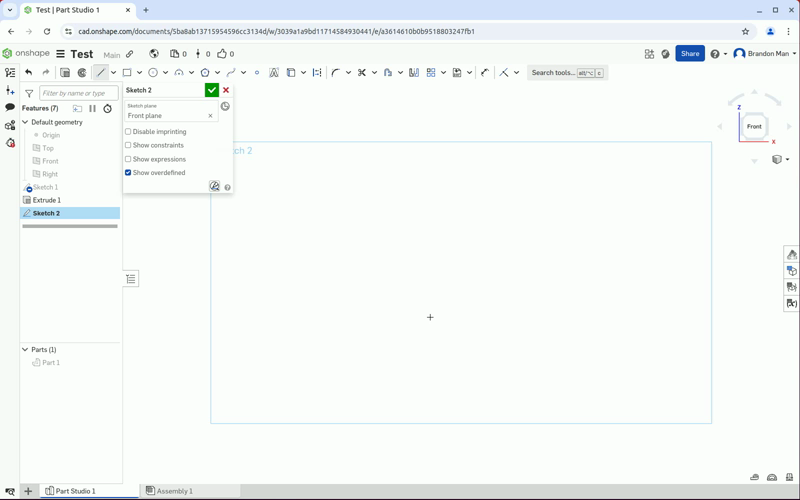
key_up(shift)
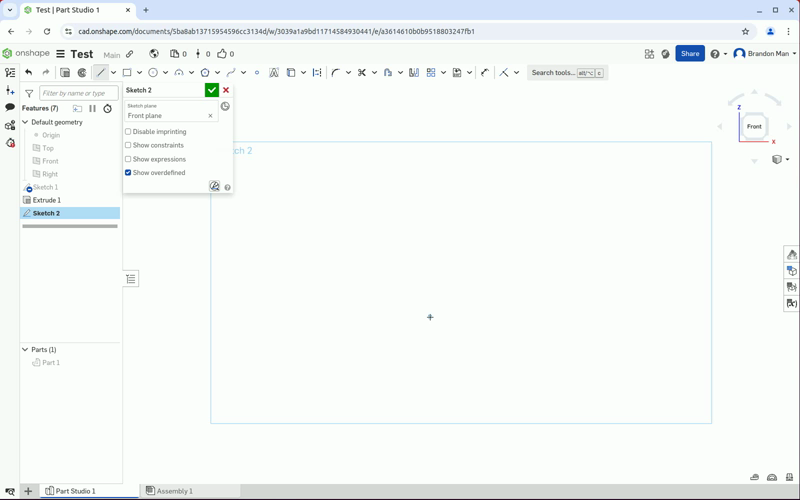
key_down(shift)
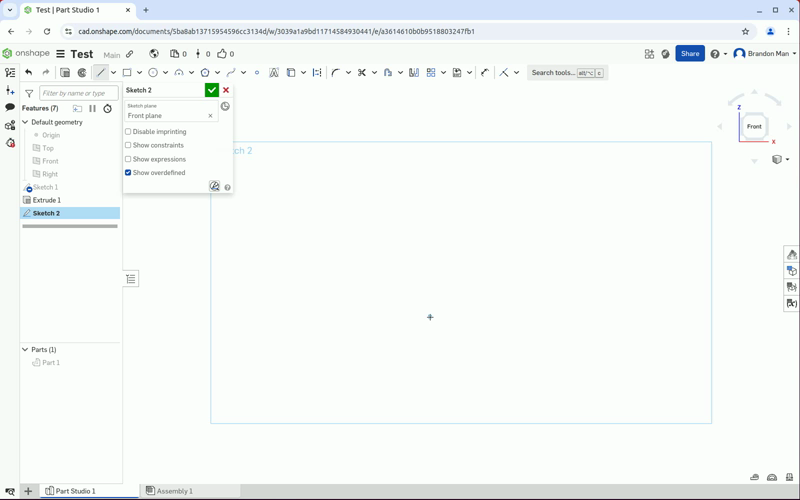
mouse_move(492, 316)
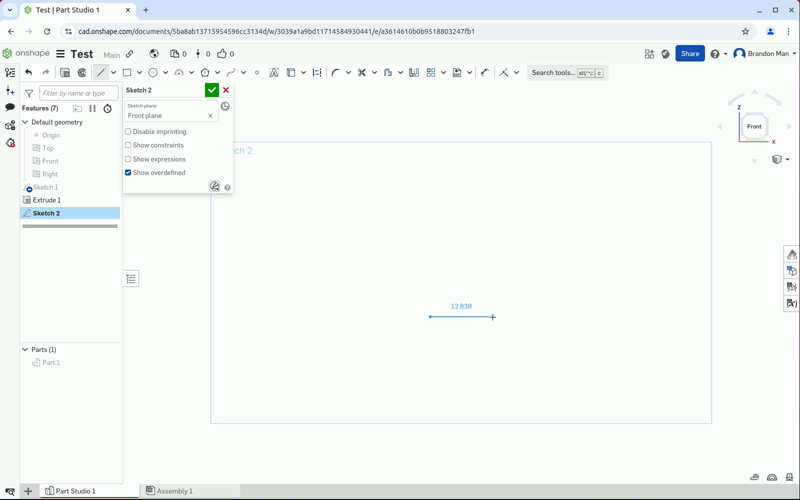
click(492, 316)
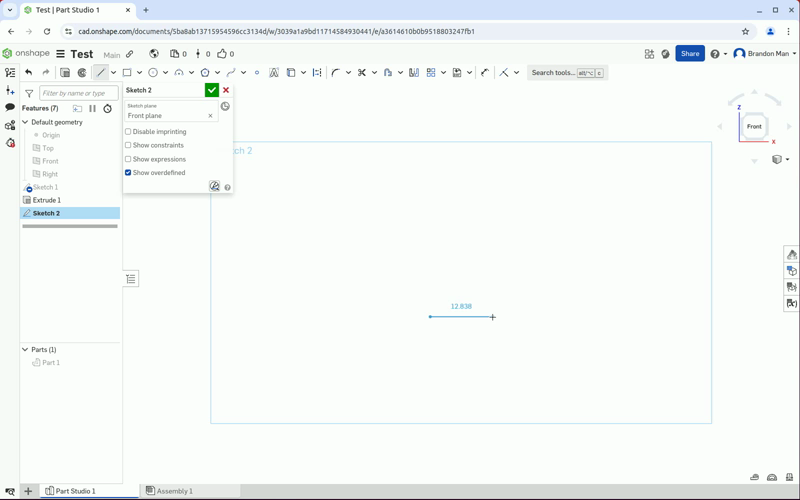
key_up(shift)
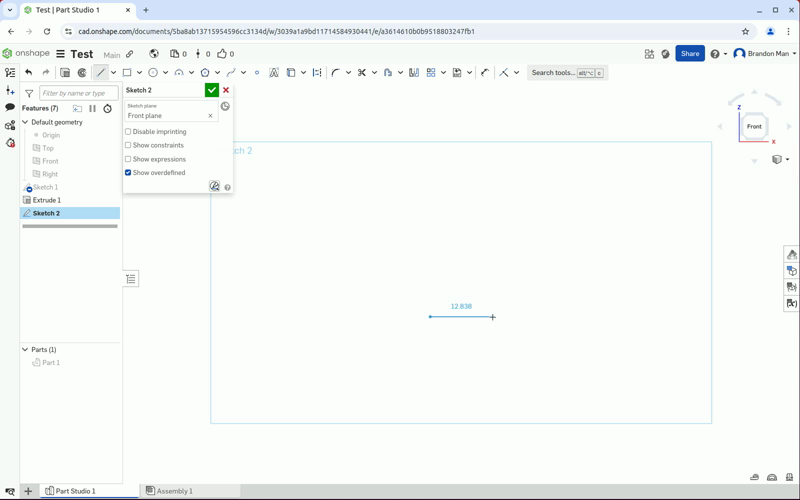
key_down(shift)
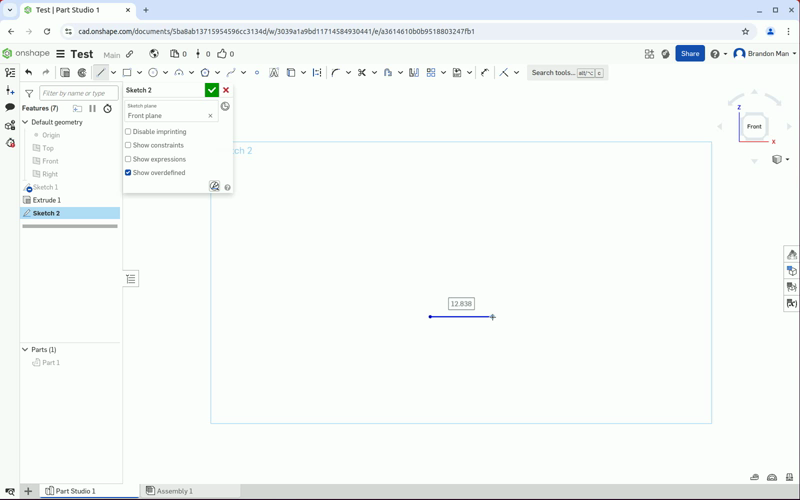
mouse_move(522, 316)
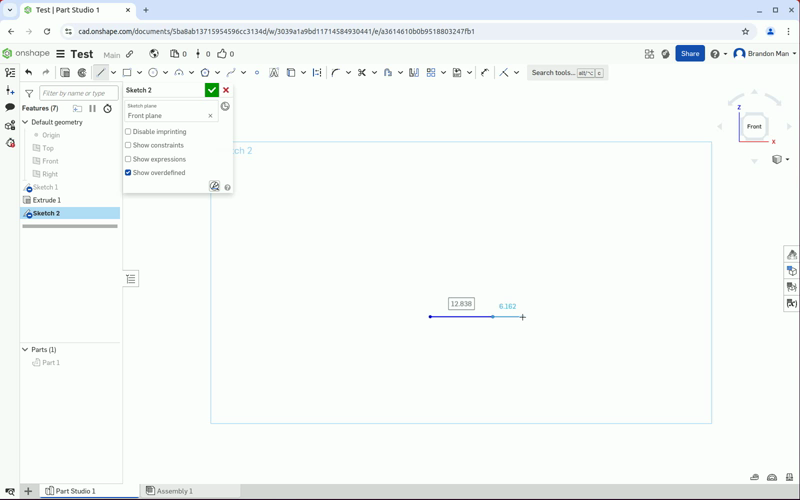
mouse_move(492, 307)
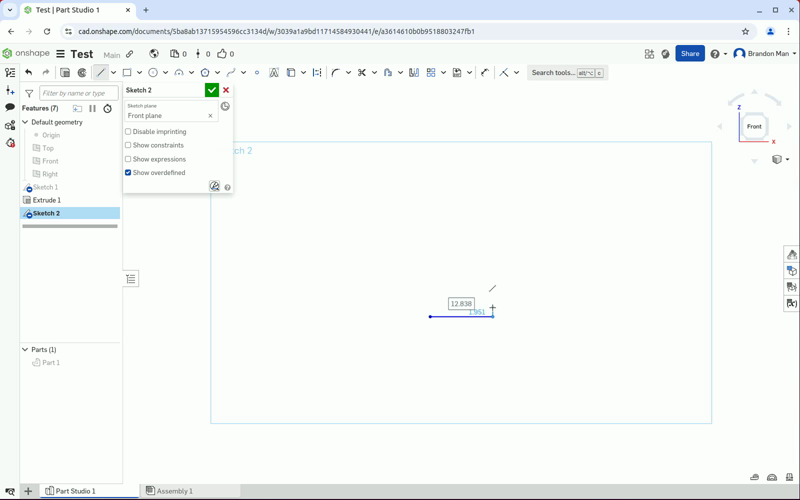
click(492, 307)
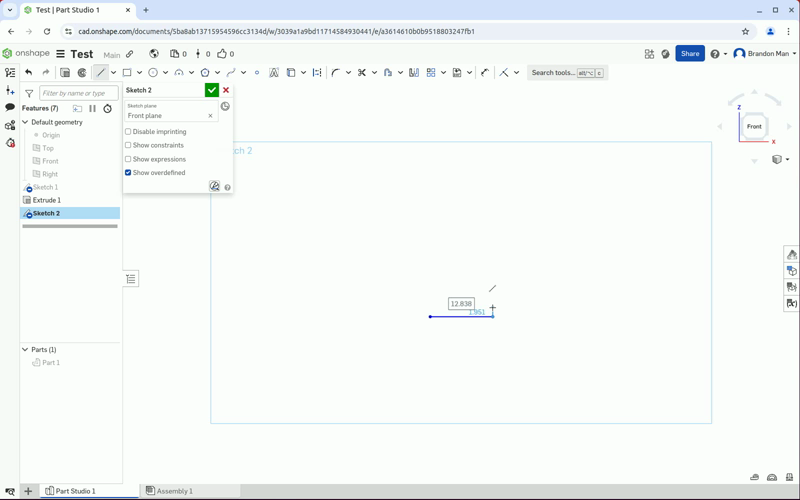
key_up(shift)
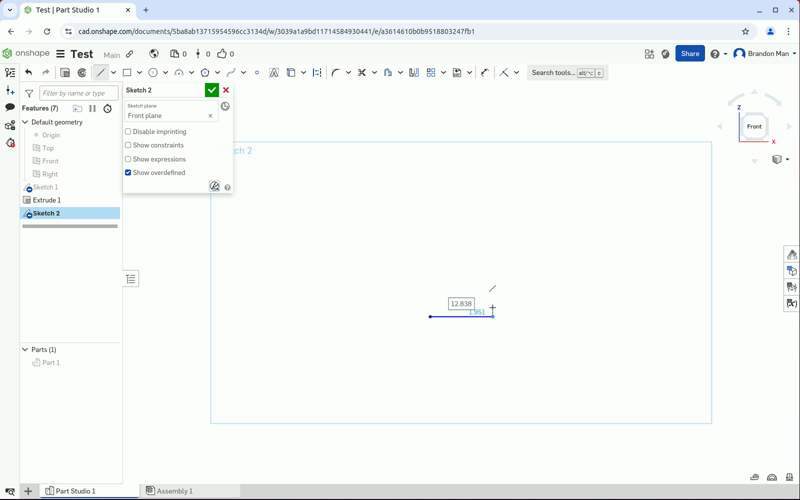
key_down(shift)
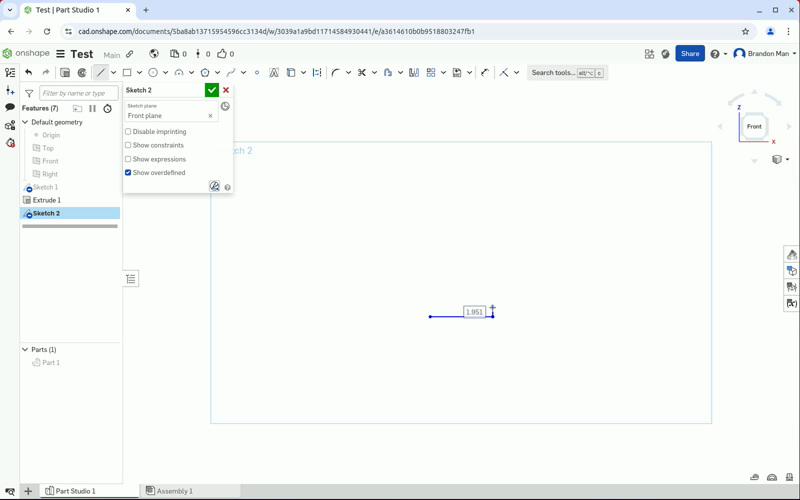
mouse_move(522, 307)
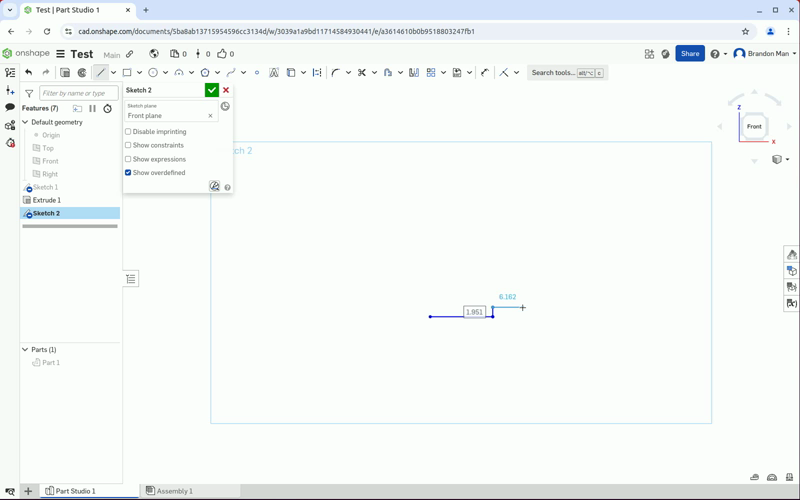
mouse_move(464, 307)
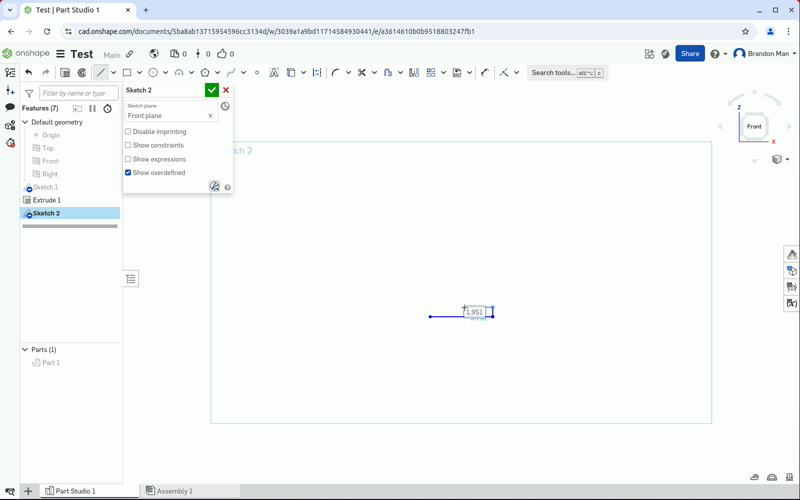
click(464, 307)
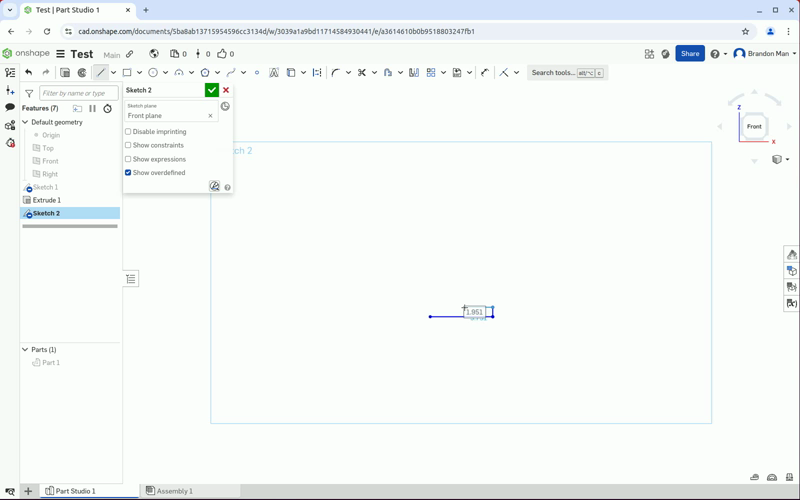
key_up(shift)
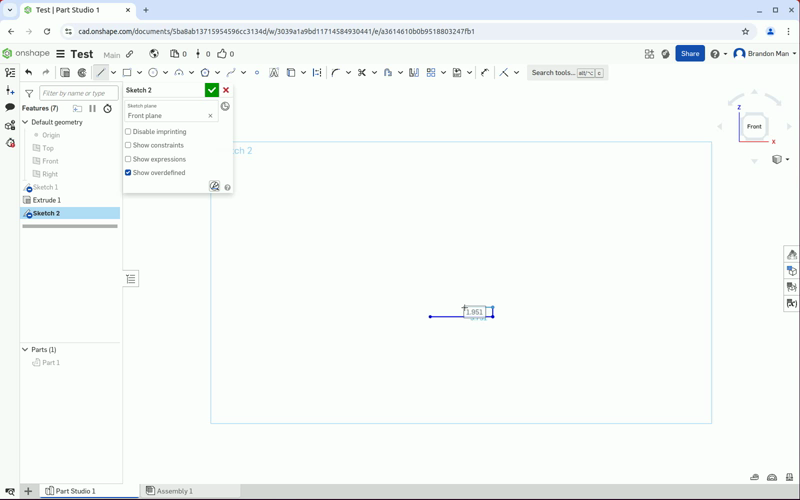
key_down(shift)
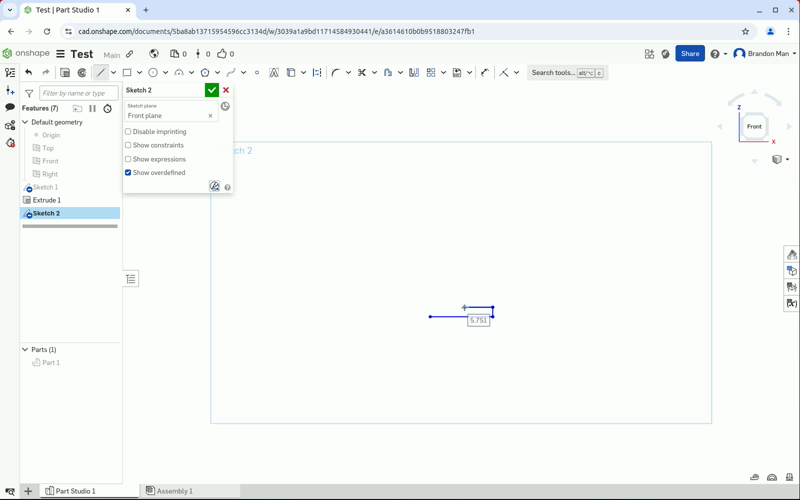
mouse_move(494, 307)
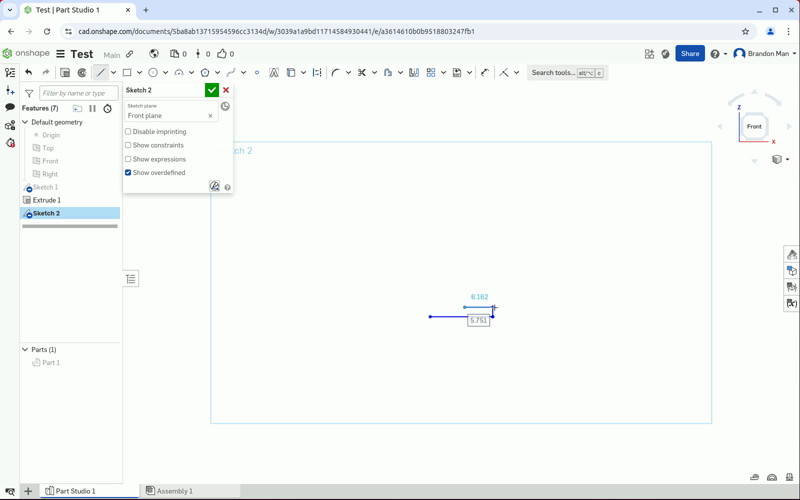
mouse_move(458, 307)
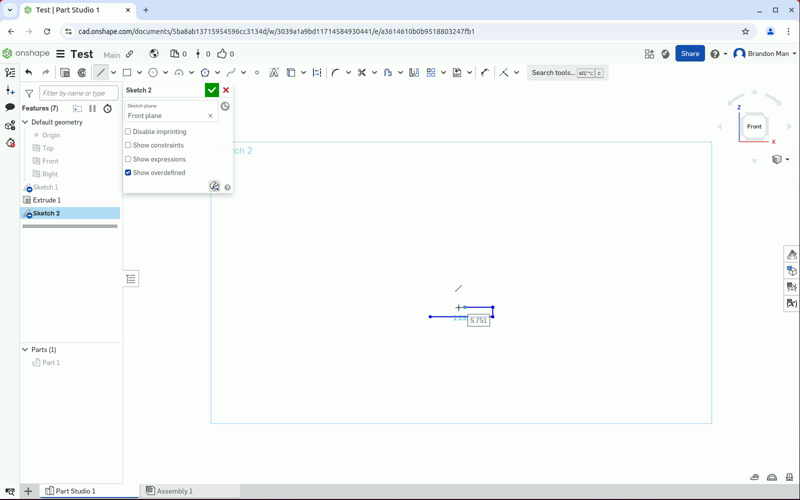
scroll(6)
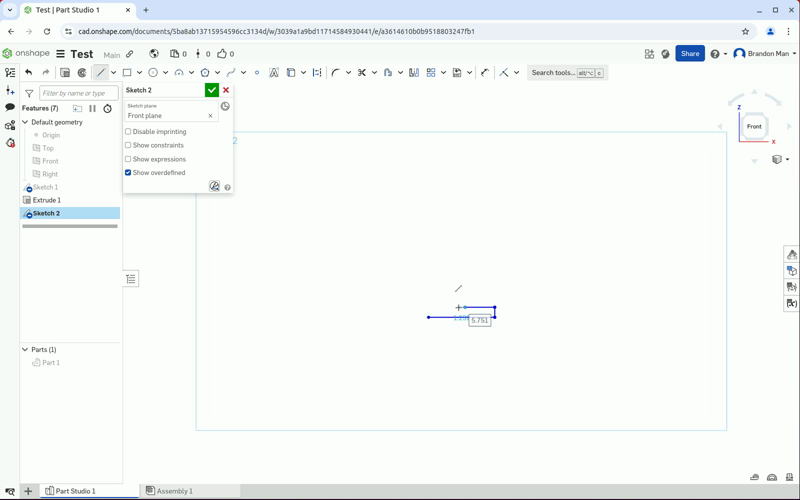
scroll(6)
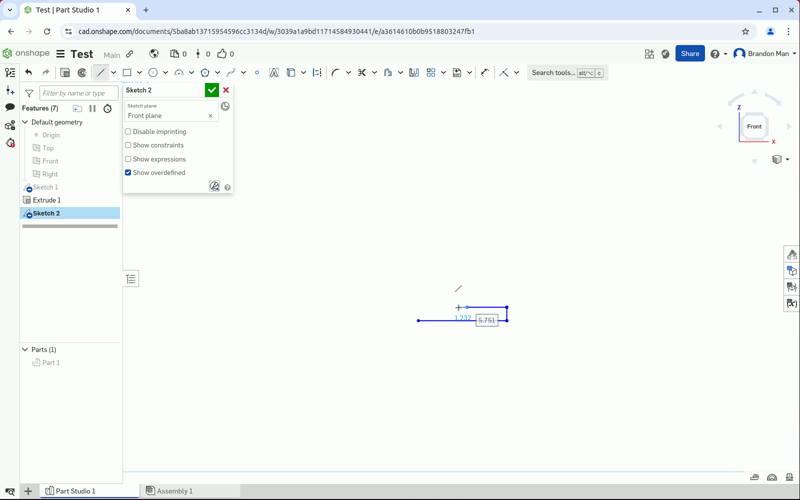
scroll(6)
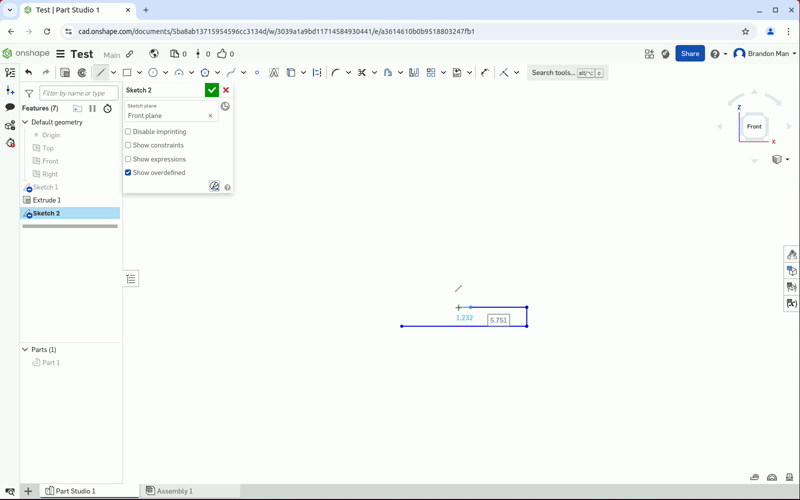
scroll(6)
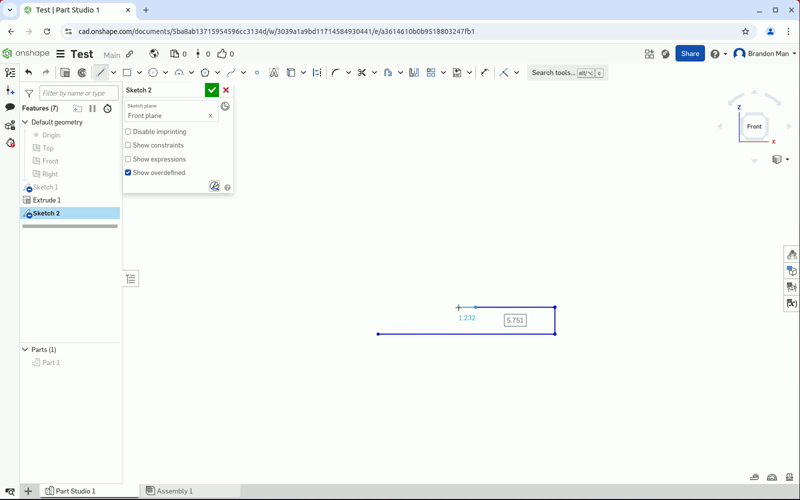
scroll(6)
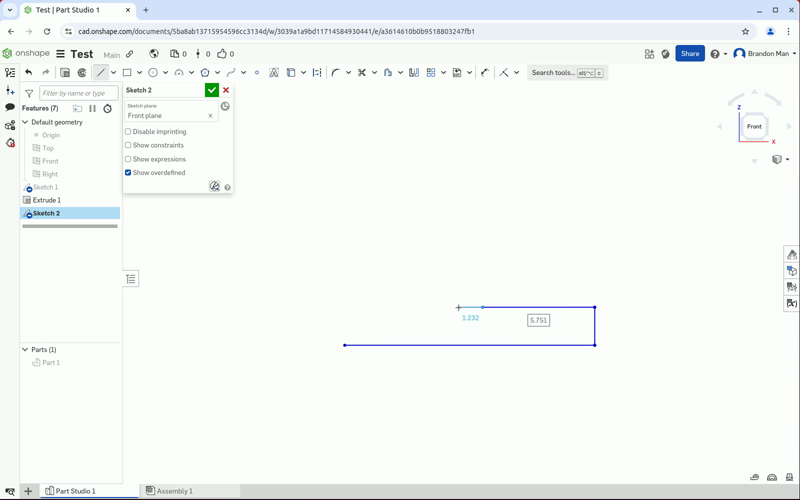
scroll(6)
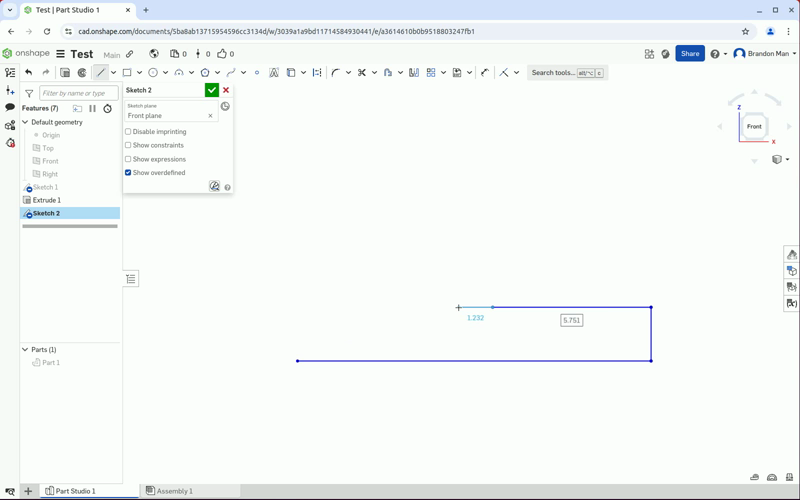
scroll(6)
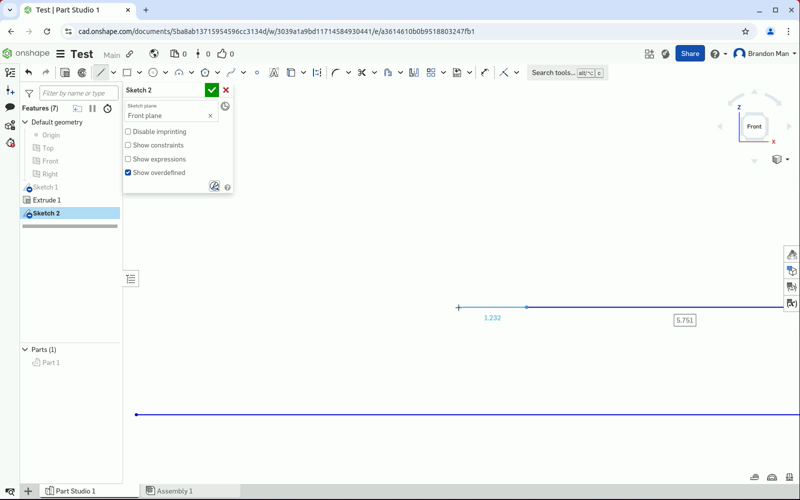
click(458, 307)
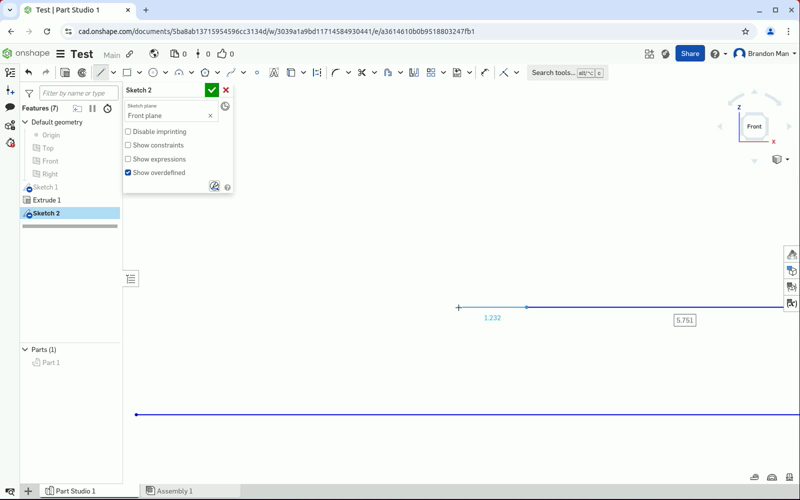
scroll(-6)
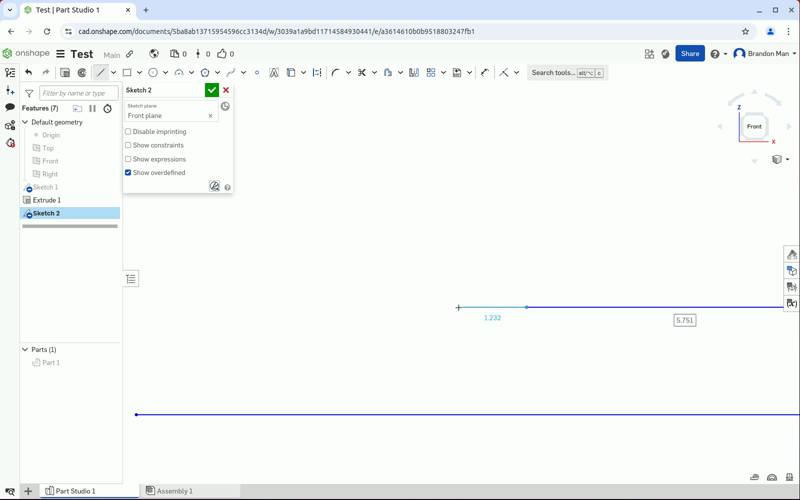
scroll(-6)
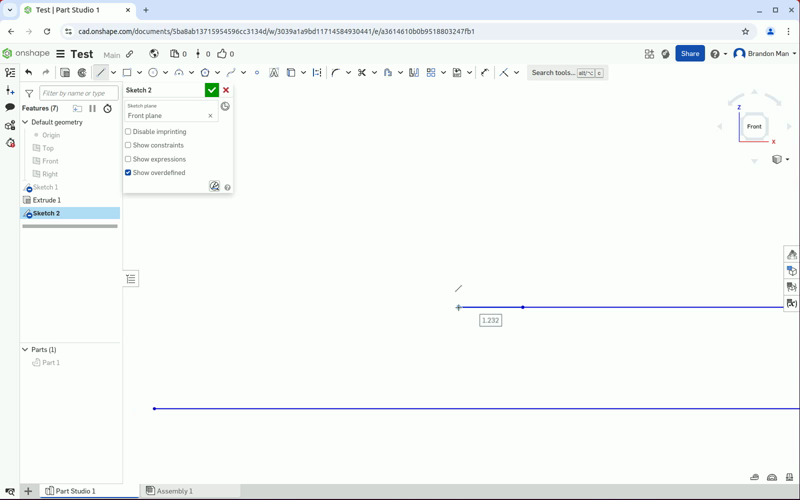
scroll(-6)
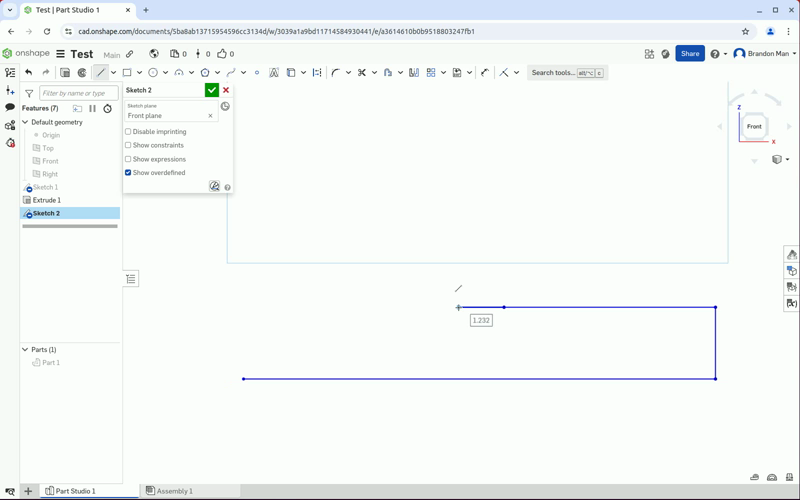
scroll(-6)
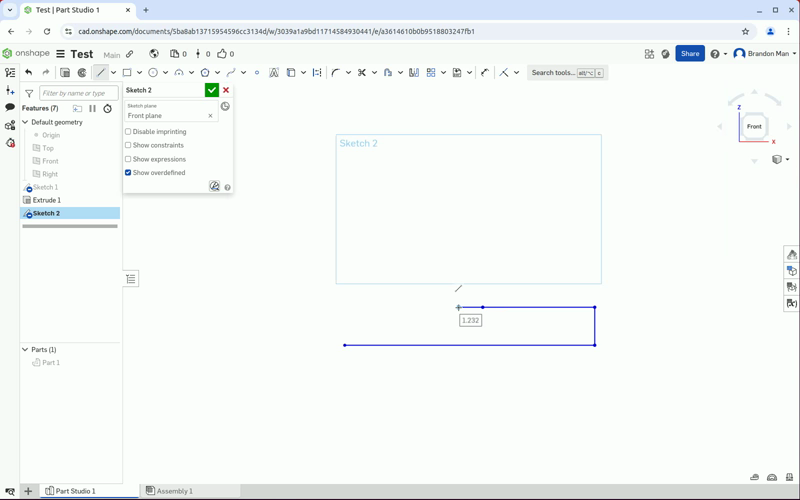
scroll(-6)
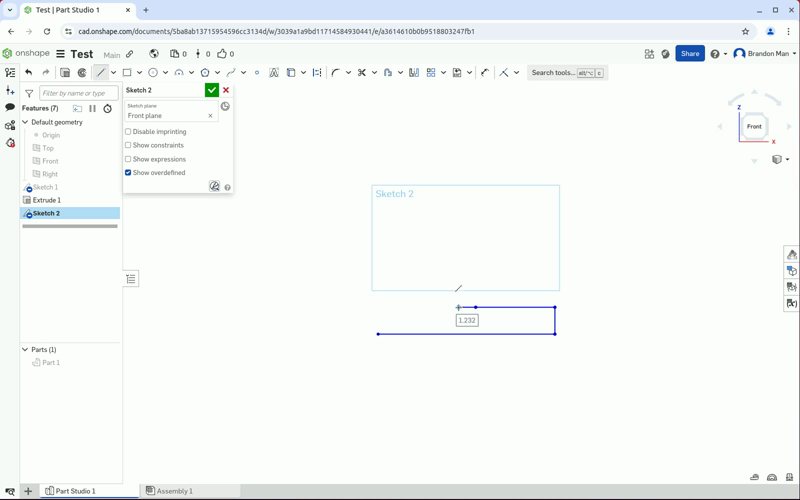
scroll(-6)
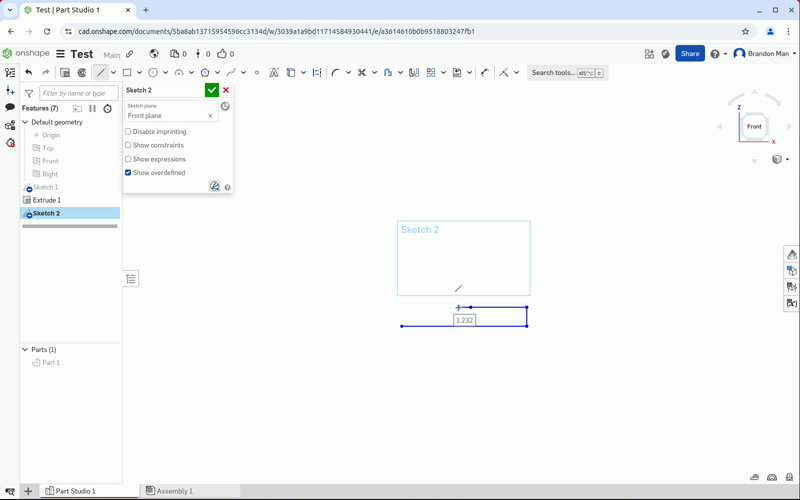
scroll(-6)
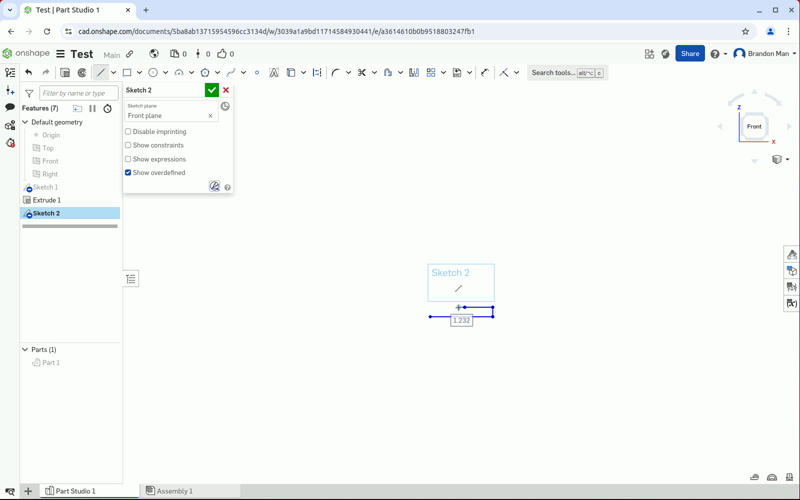
key_up(shift)
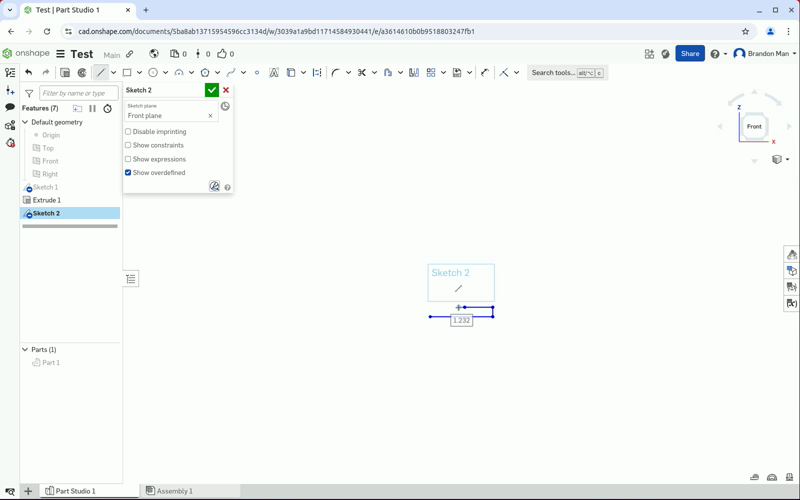
key_down(shift)
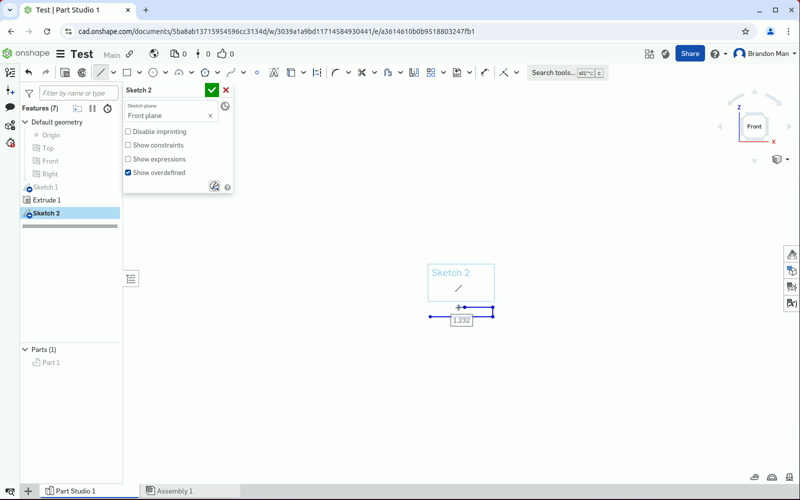
mouse_move(488, 307)
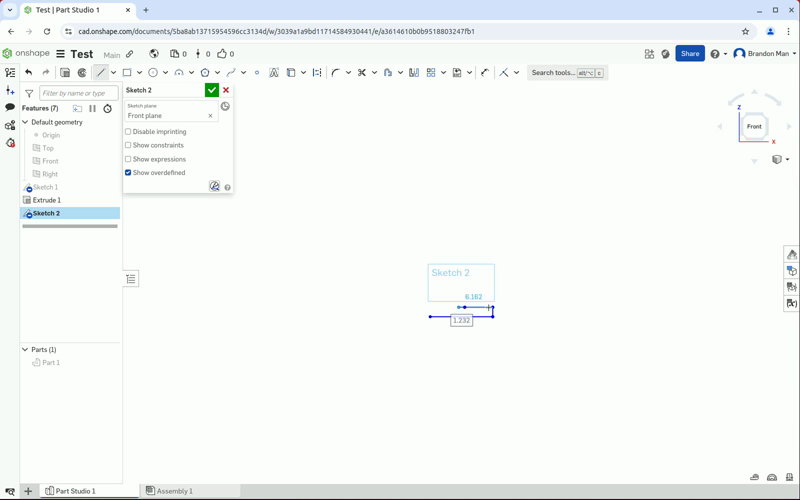
mouse_move(430, 307)
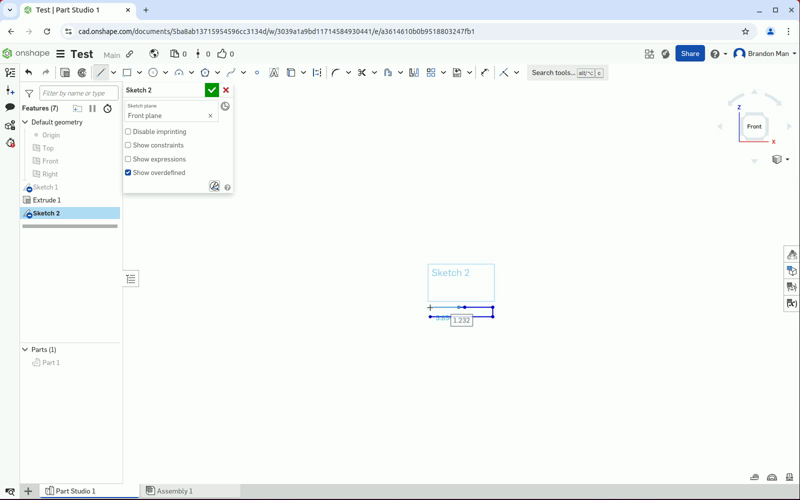
click(430, 307)
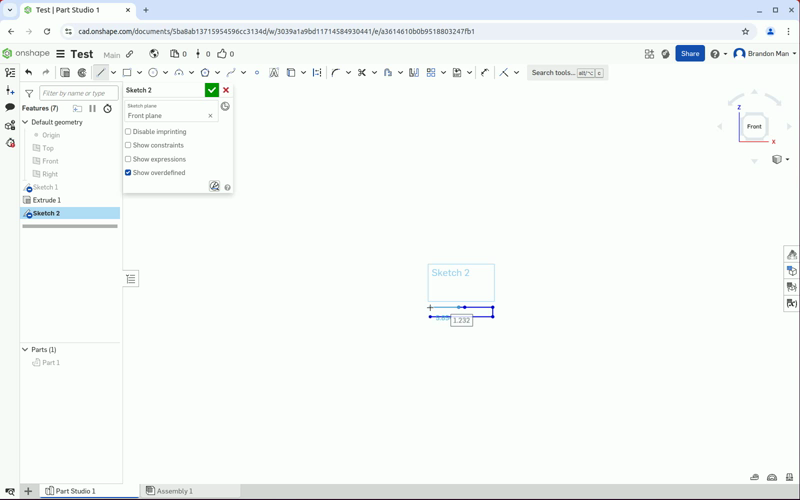
key_up(shift)
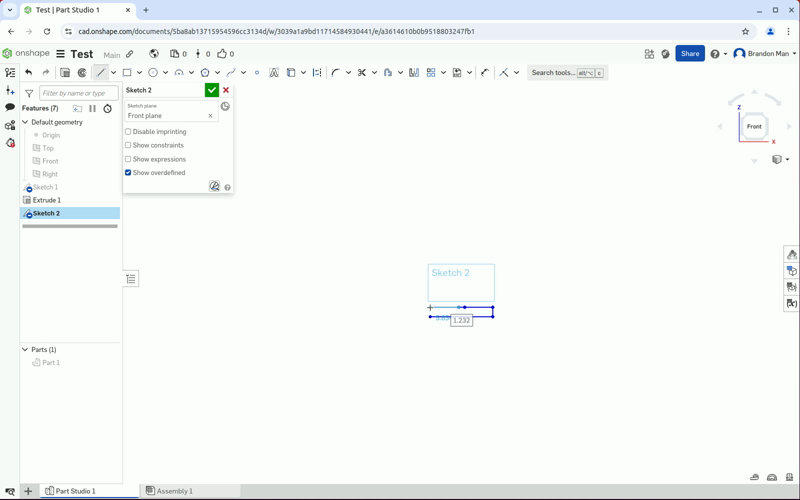
mouse_move(460, 307)
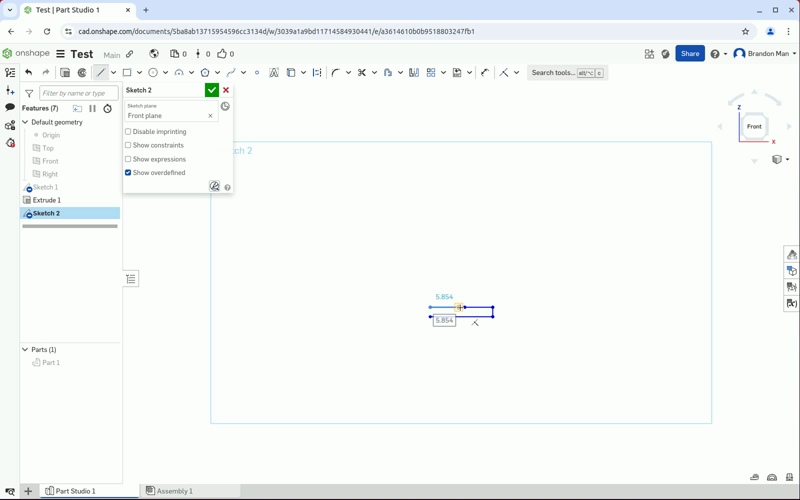
key_down(shift)
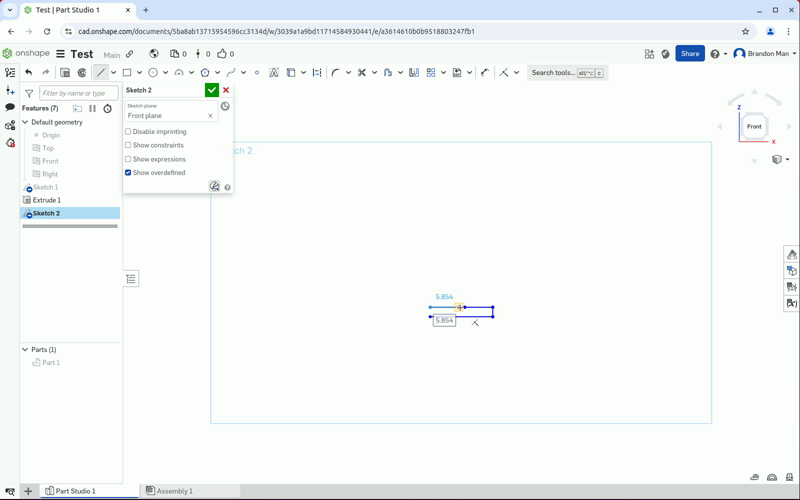
mouse_move(430, 316)
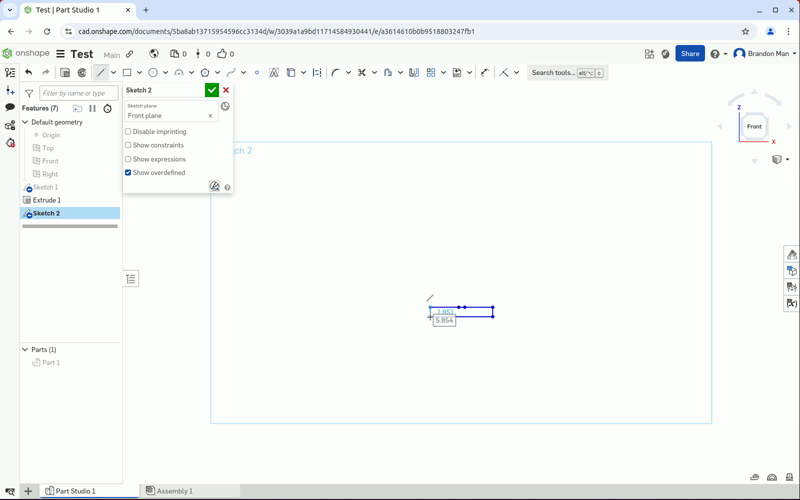
key_up(shift)
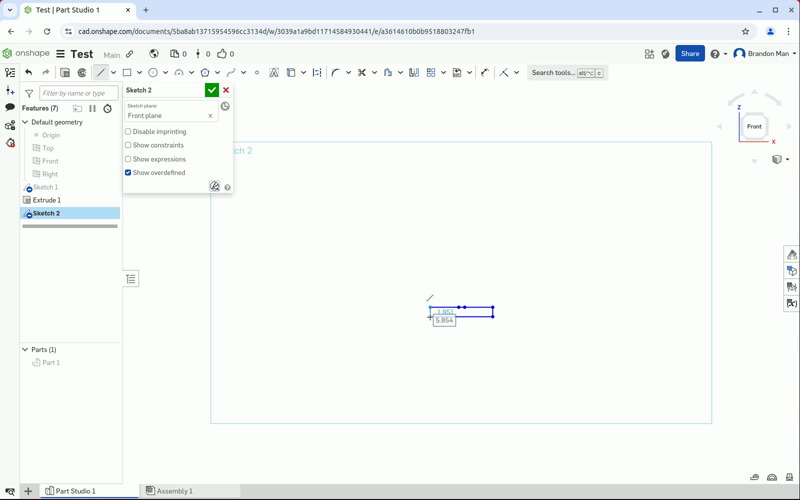
click(430, 316)
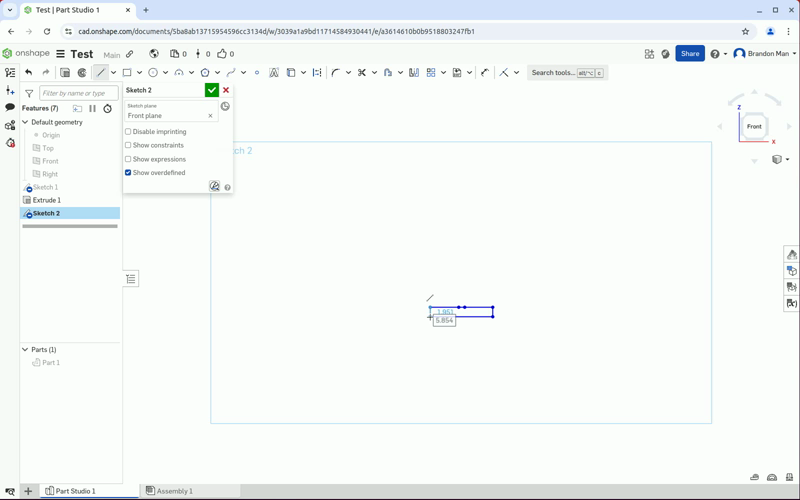
key(esc)
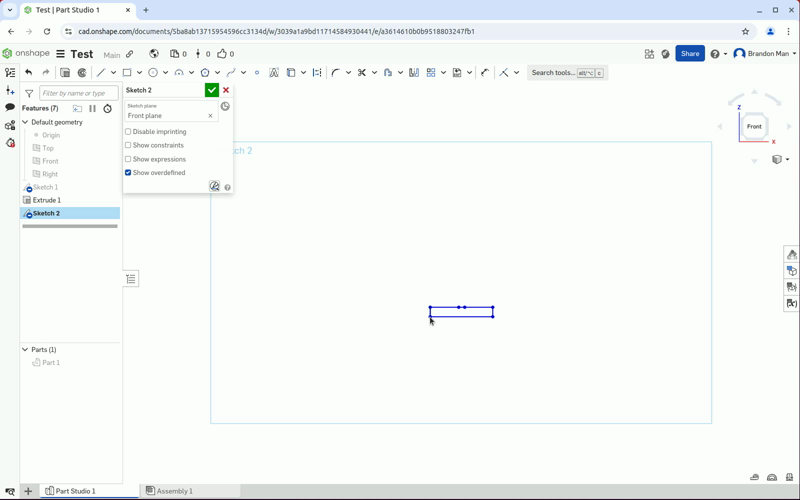
mouse_move(432, 312)
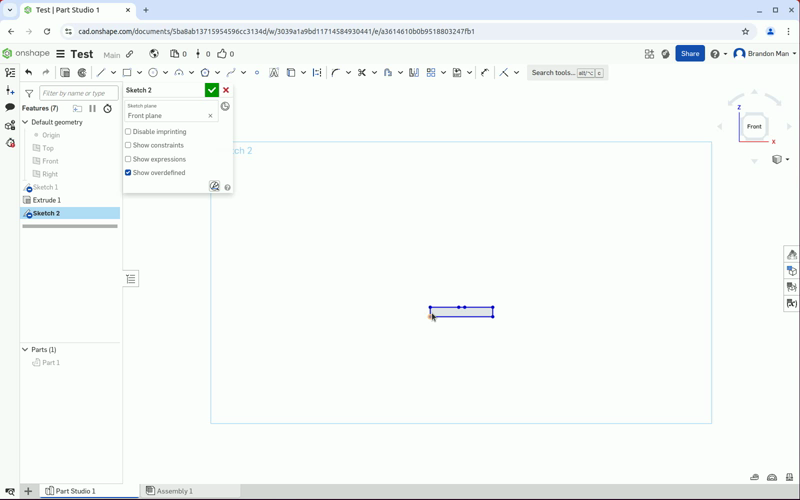
scroll(6)
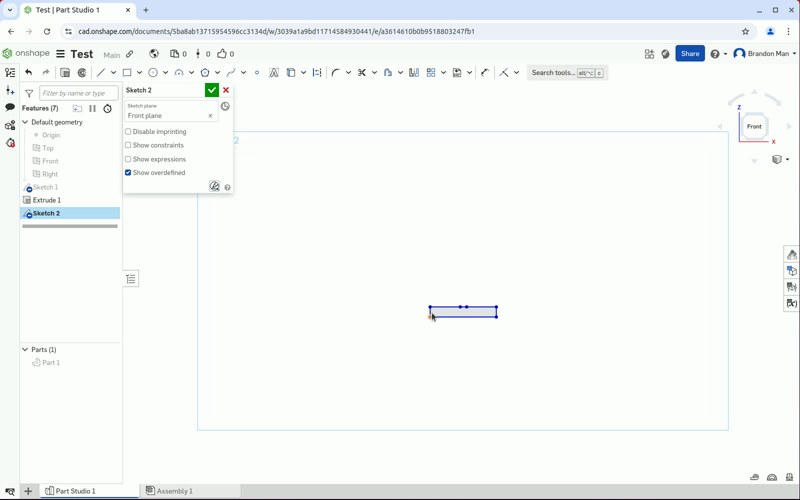
scroll(6)
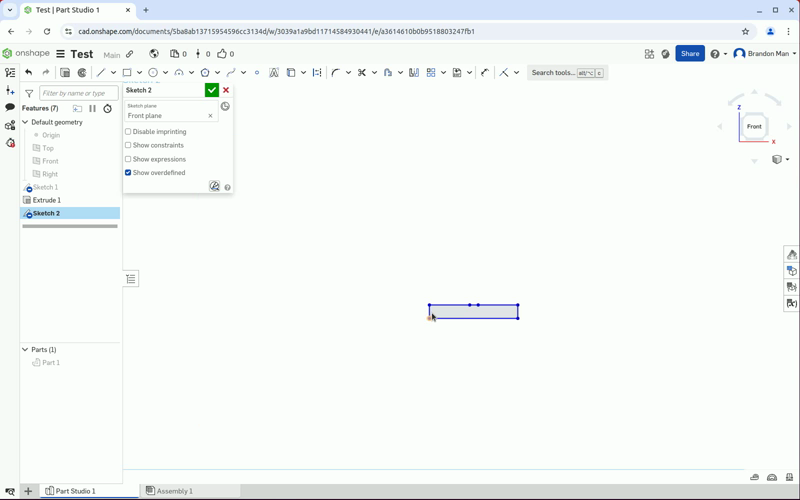
scroll(6)
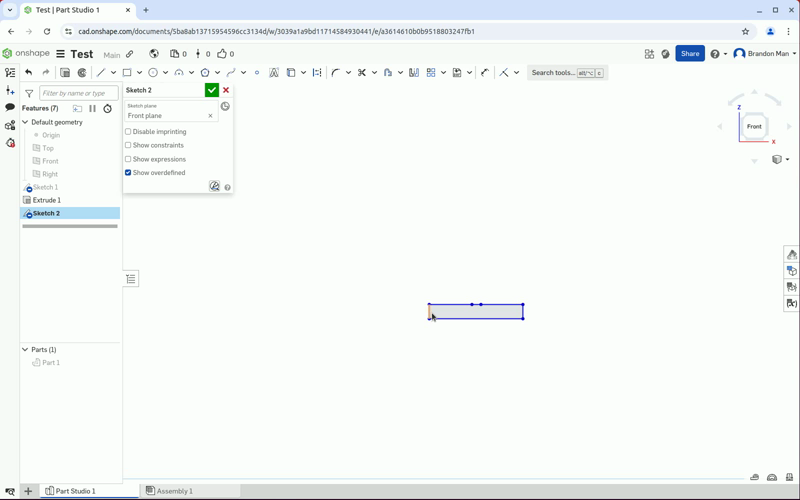
scroll(6)
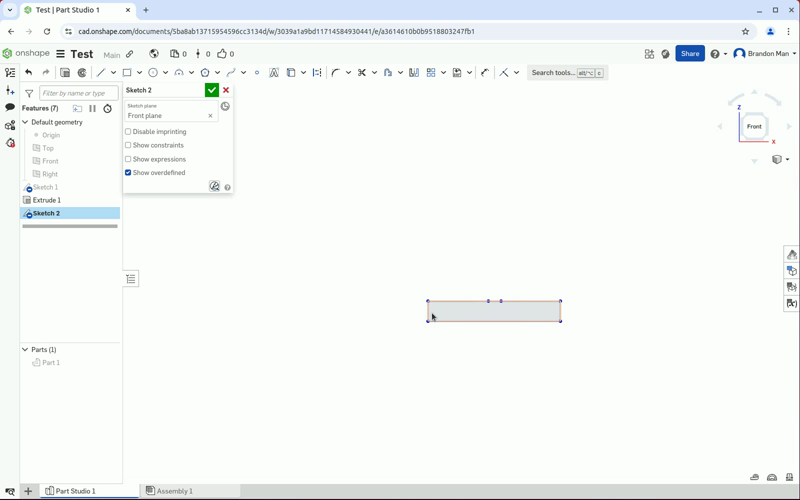
scroll(6)
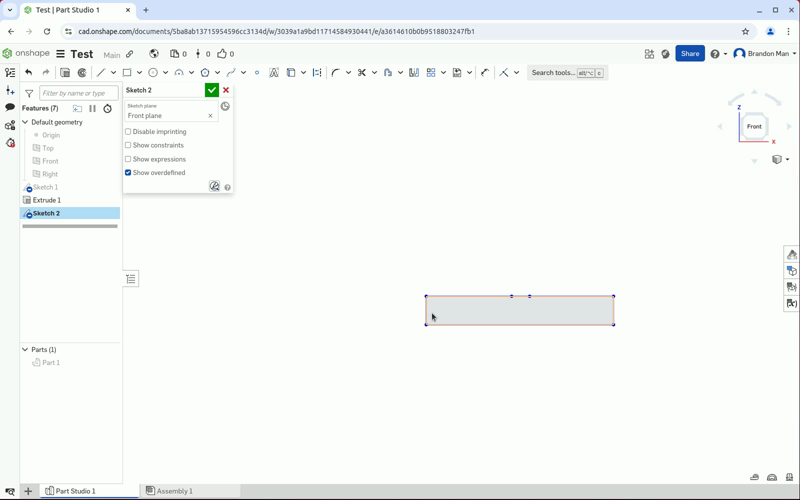
scroll(6)
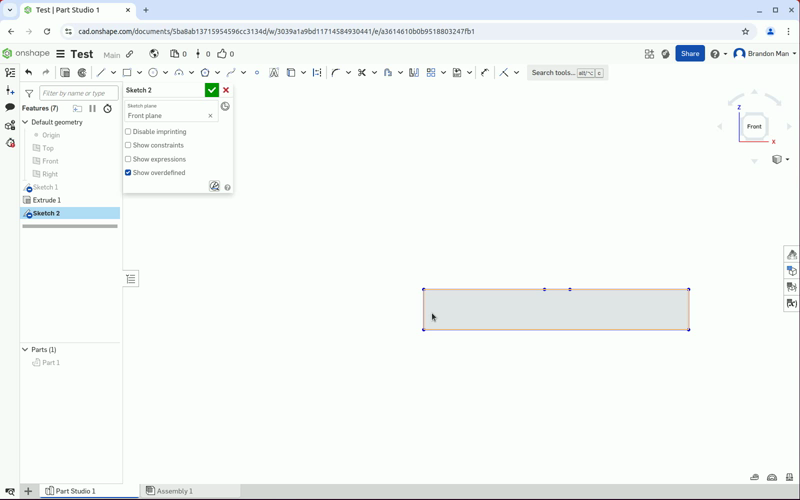
scroll(6)
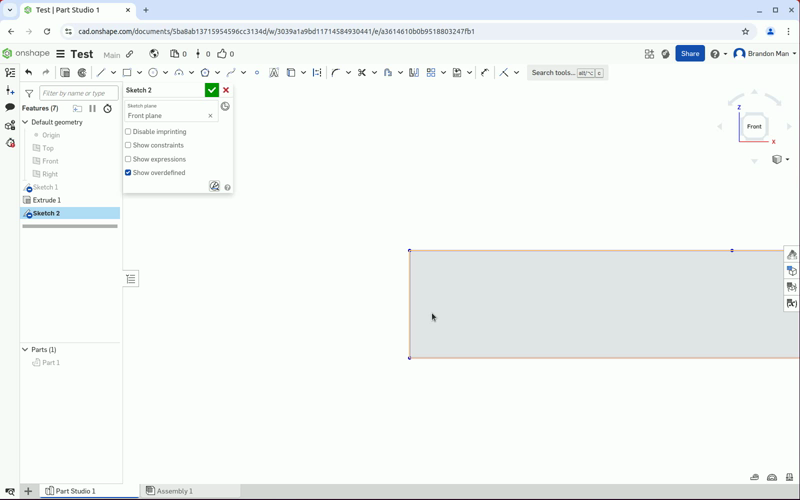
click(432, 312)
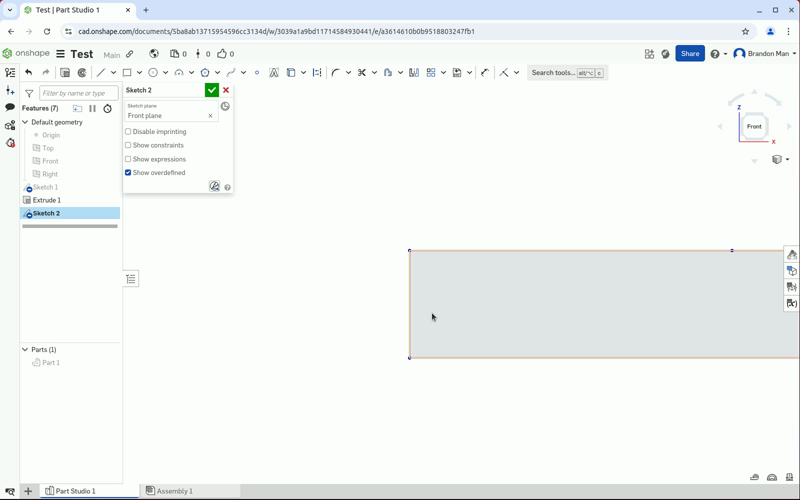
scroll(-6)
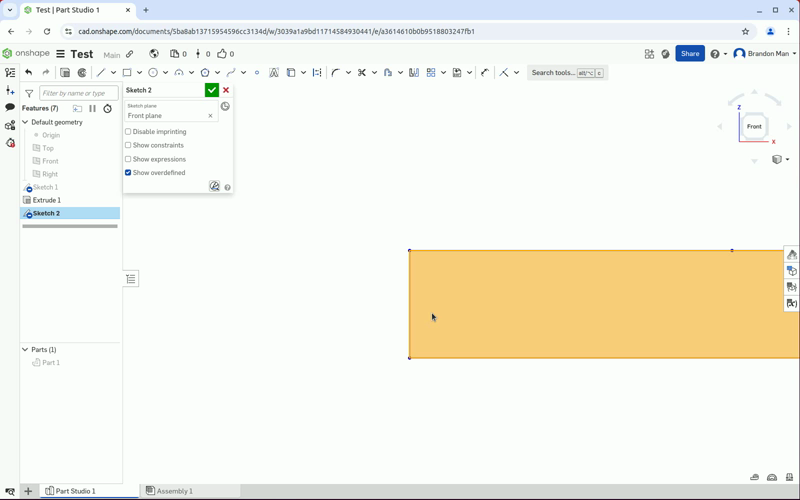
scroll(-6)
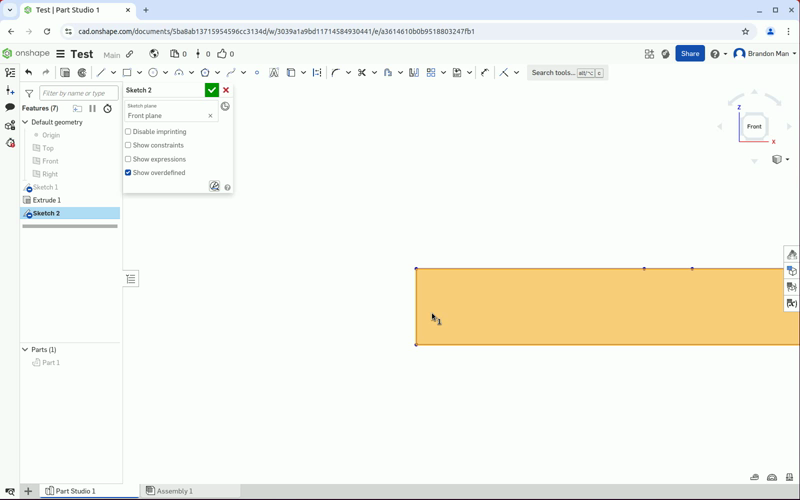
scroll(-6)
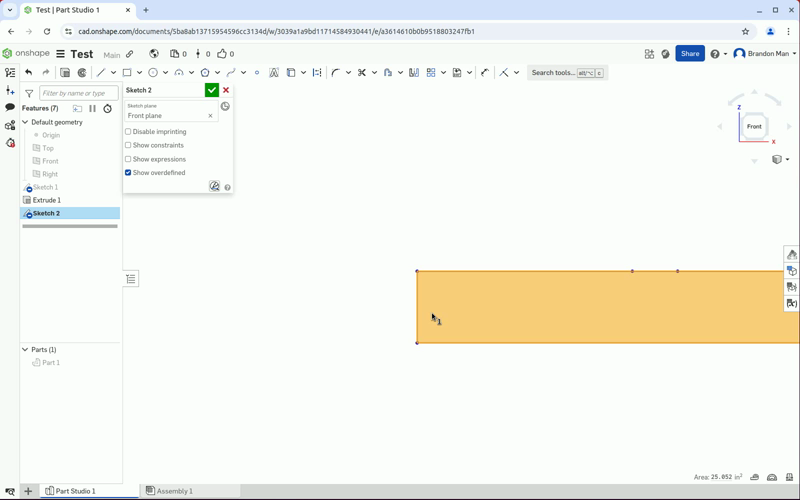
scroll(-6)
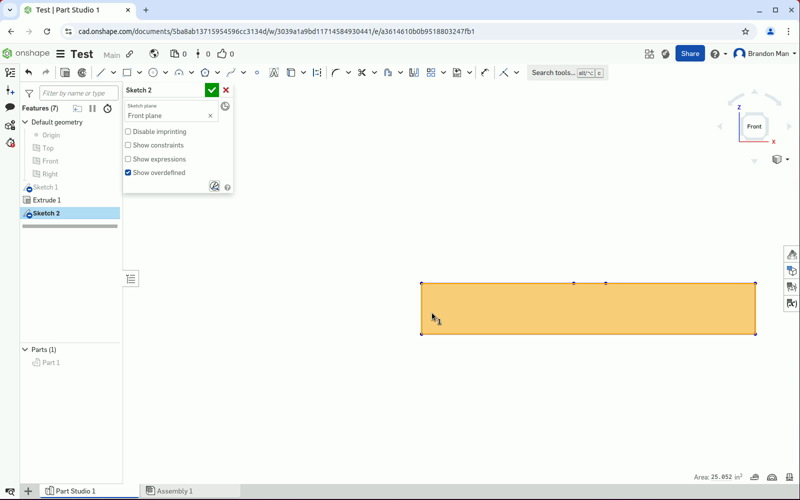
scroll(-6)
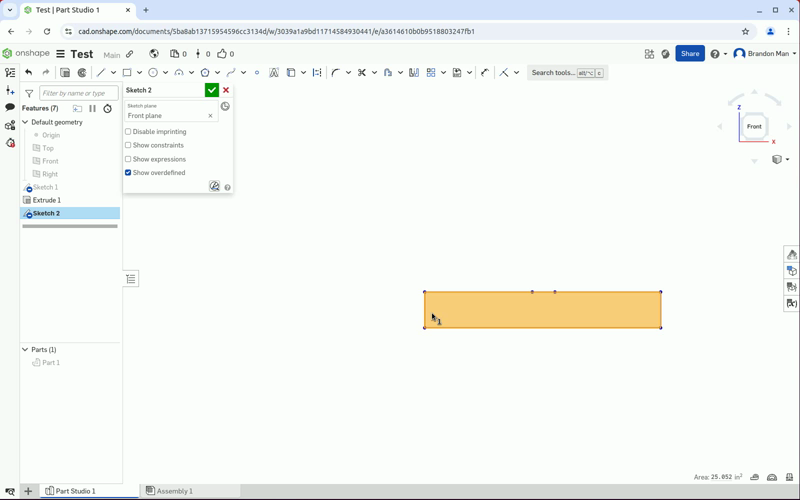
scroll(-6)
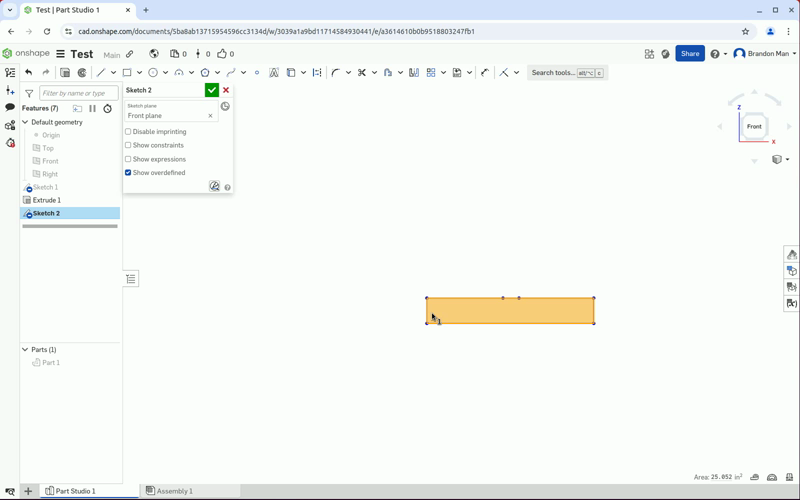
scroll(-6)
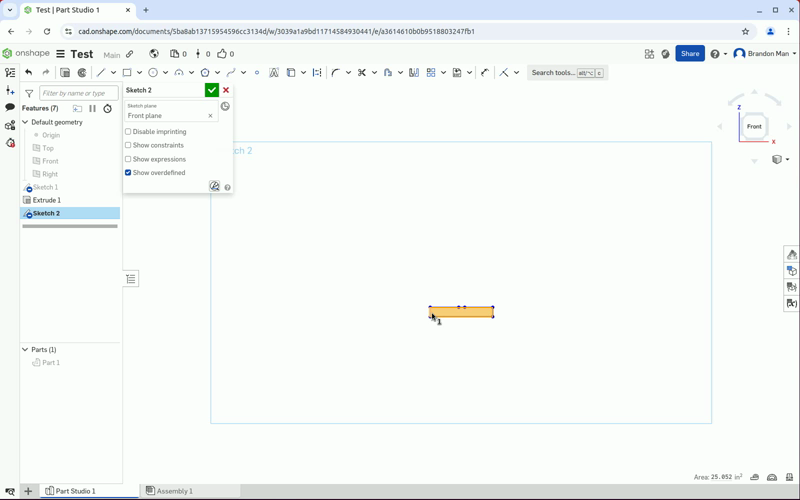
mouse_move(73, 352)
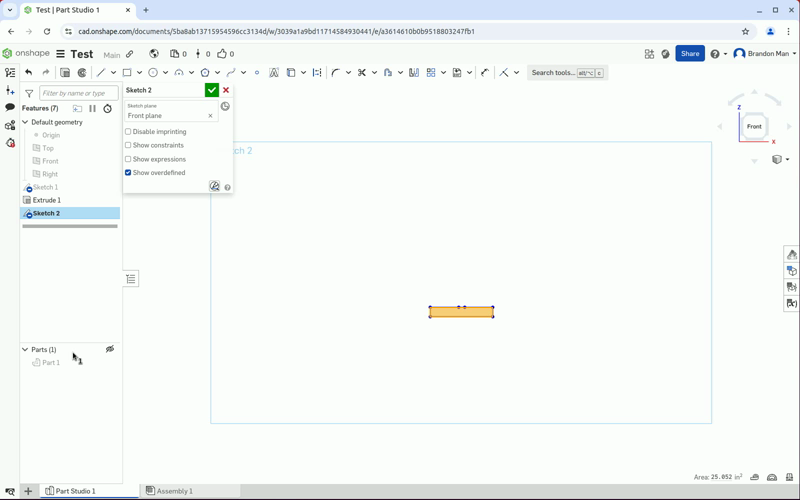
key(shift+y)
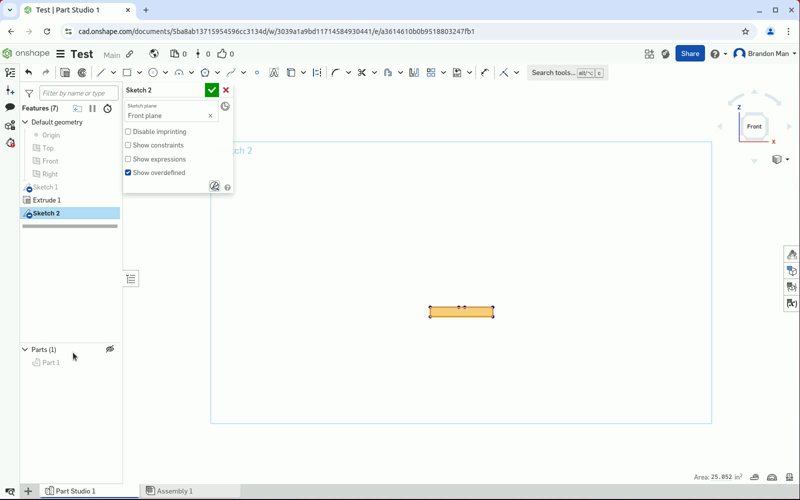
key(shift+e)
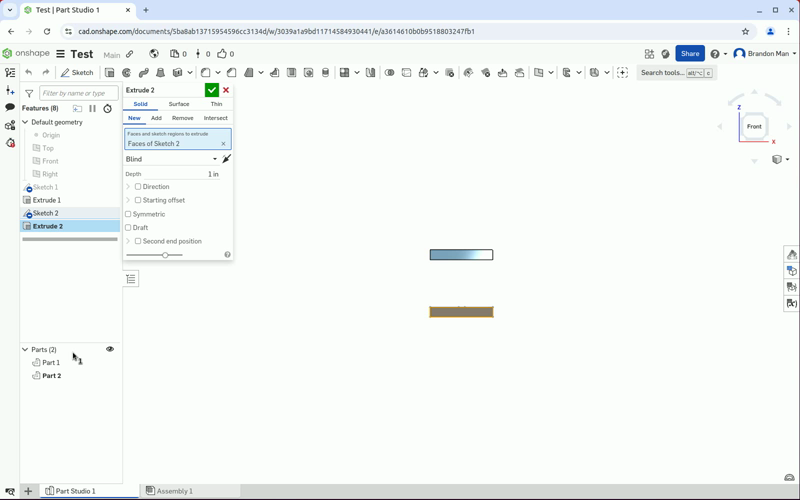
mouse_move(143, 106)
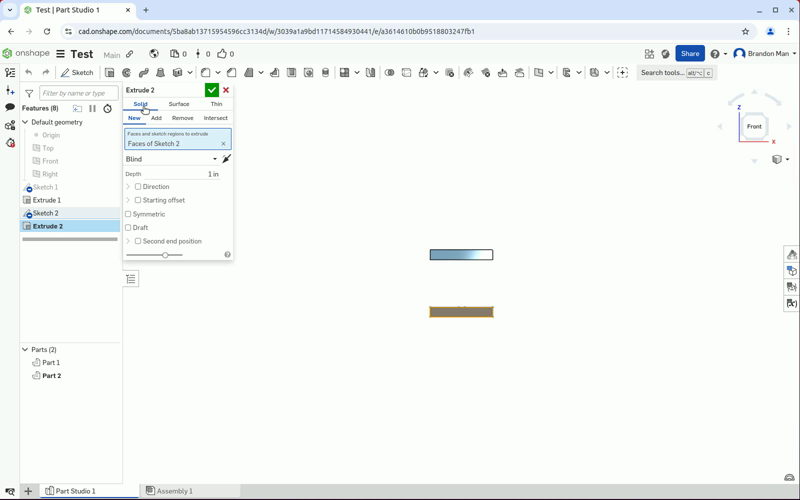
click(143, 106)
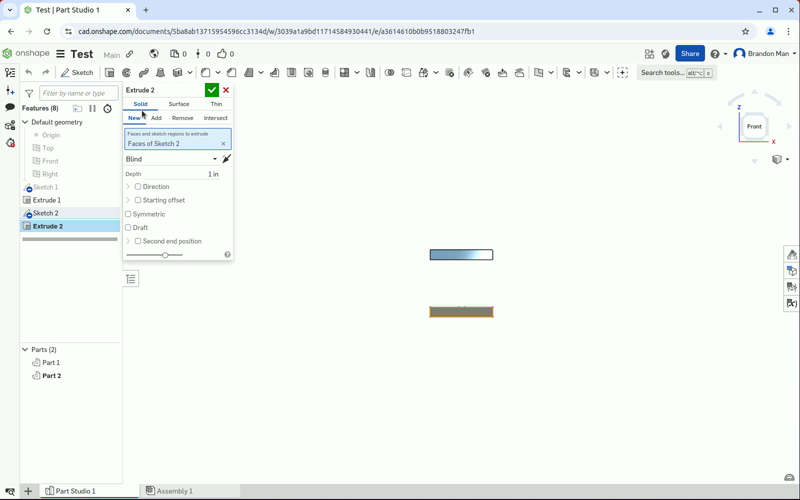
mouse_move(137, 120)
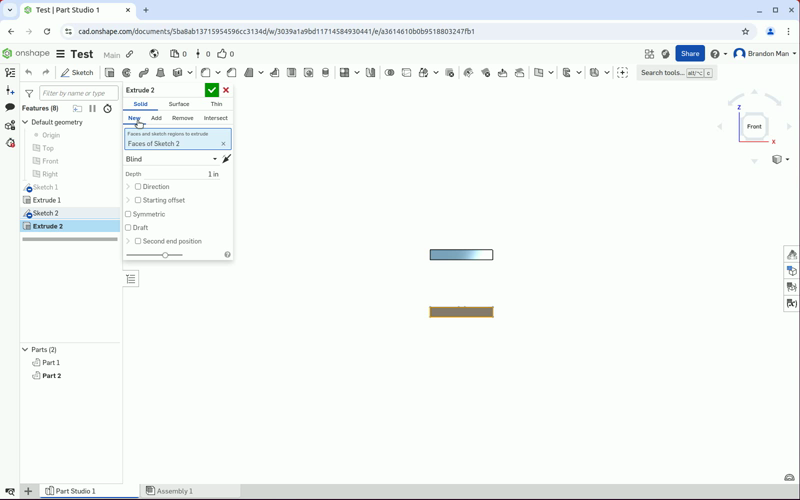
click(137, 120)
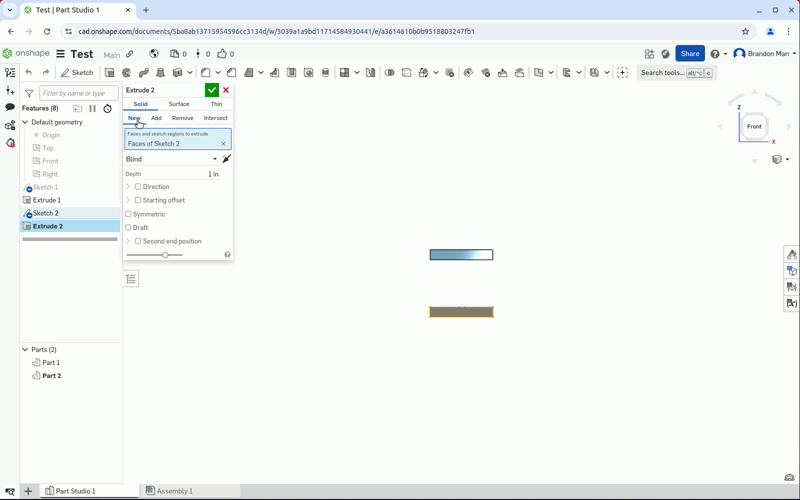
key(tab, 4)
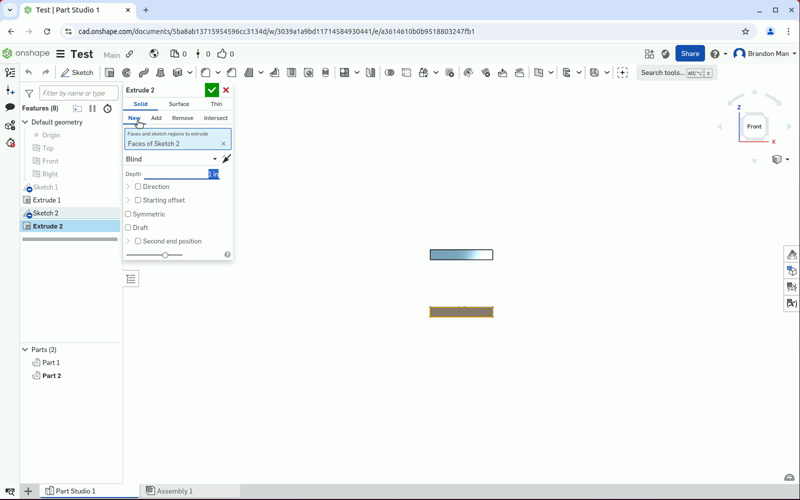
text(23.108)
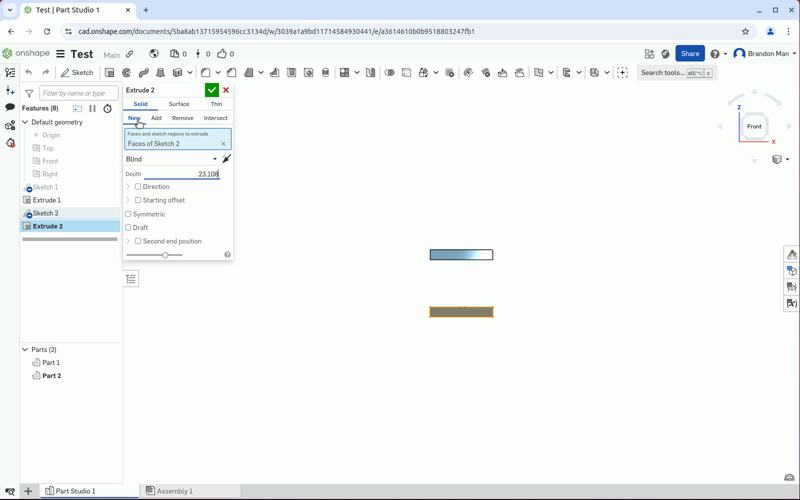
key(enter)
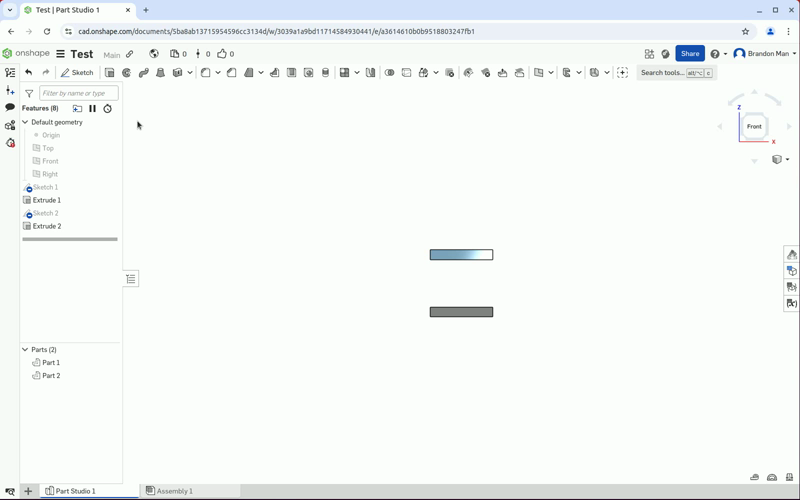
key(shift+h)
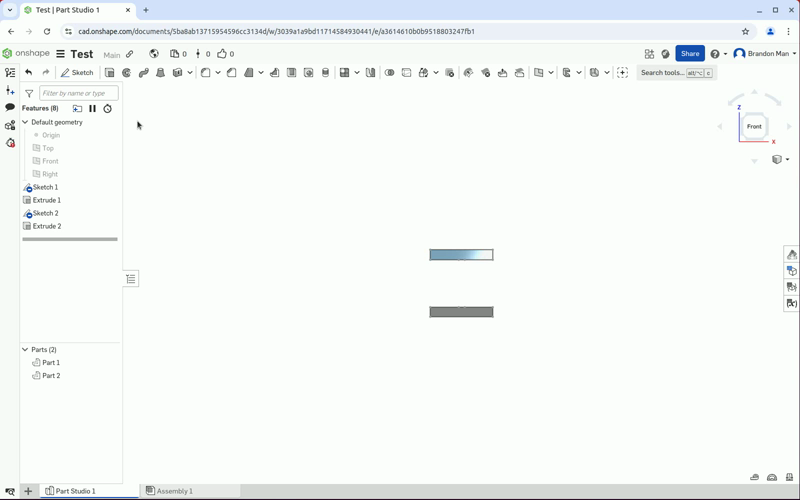
key(shift+h)
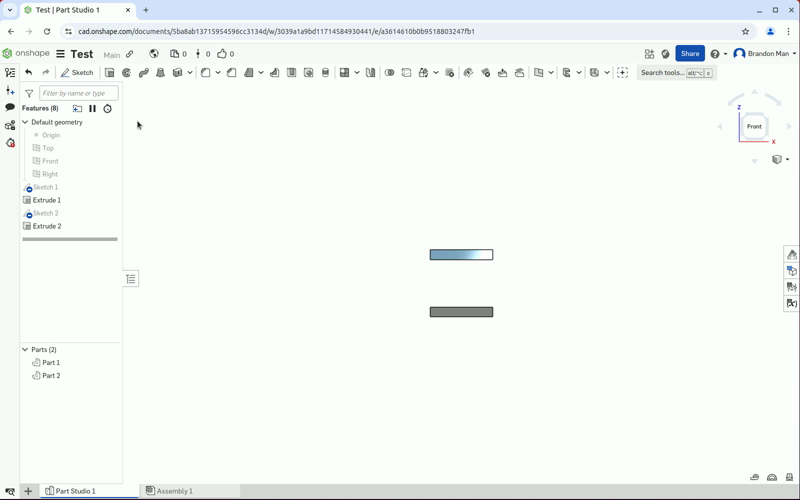
mouse_move(73, 189)
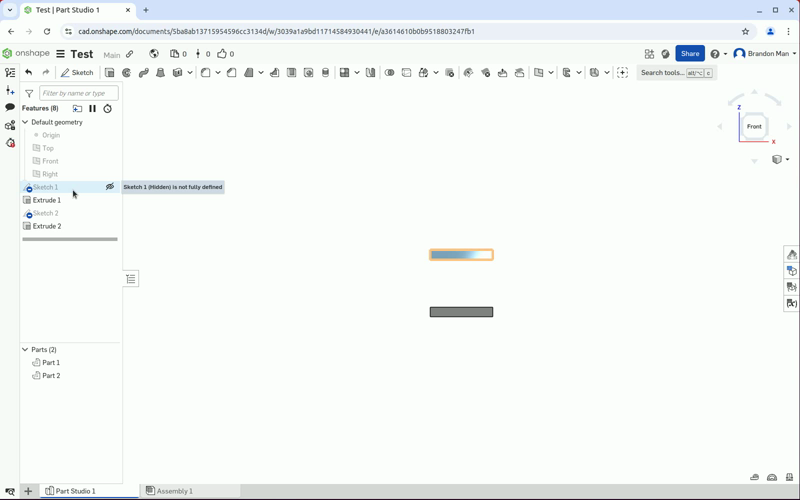
click(73, 189)
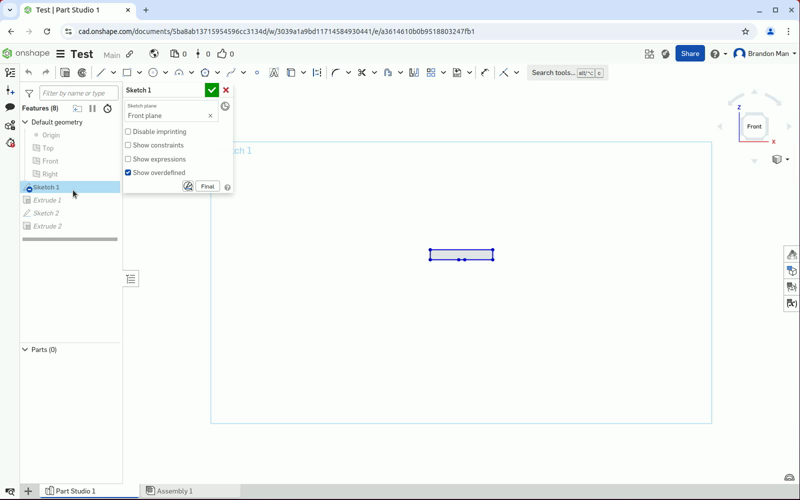
mouse_move(229, 92)
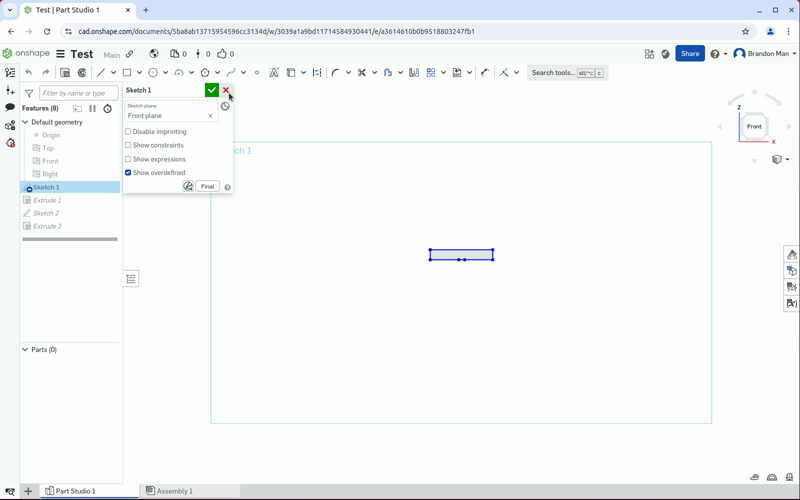
click(229, 92)
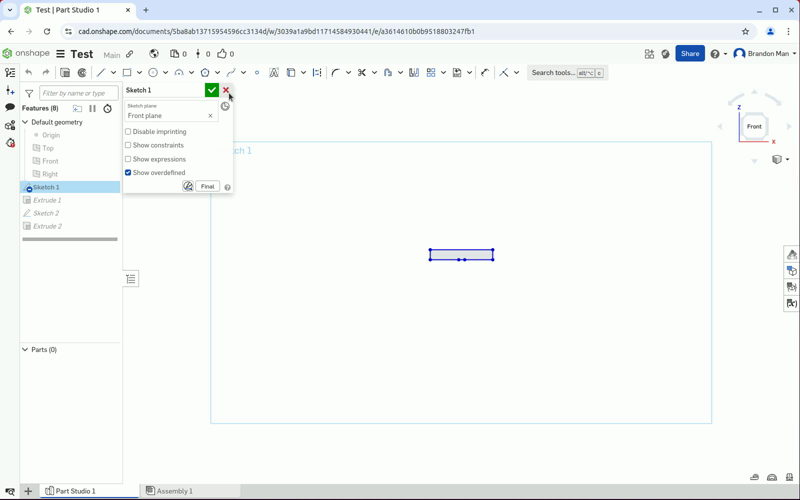
key(shift+s)
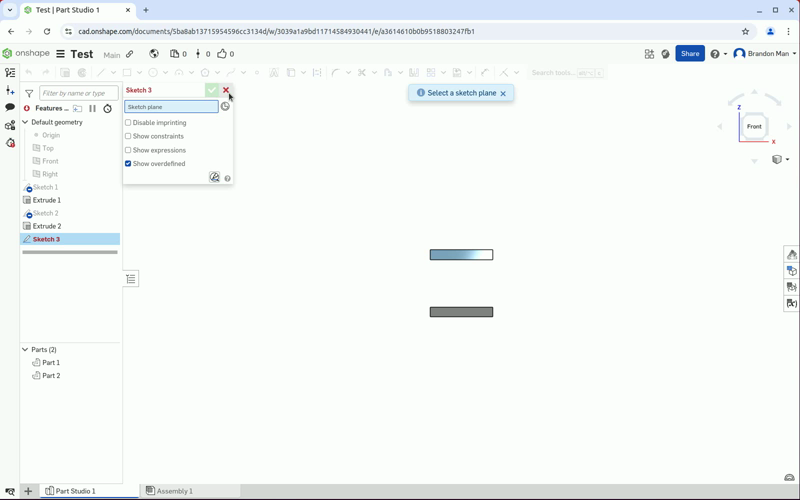
mouse_move(73, 163)
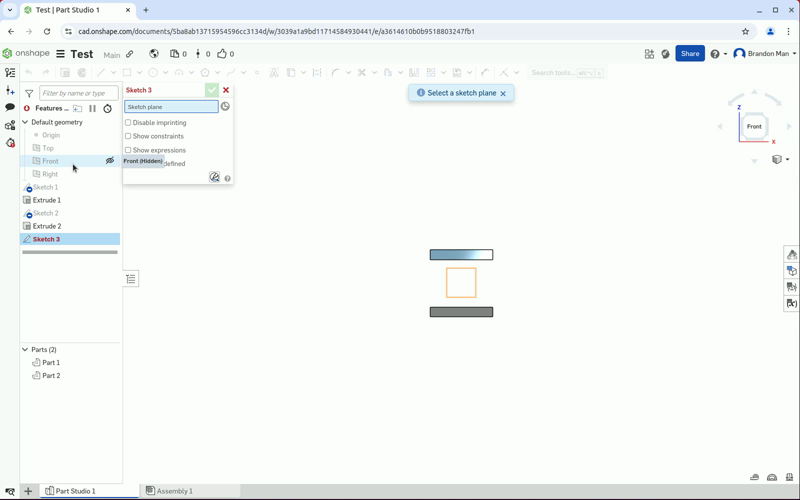
click(73, 163)
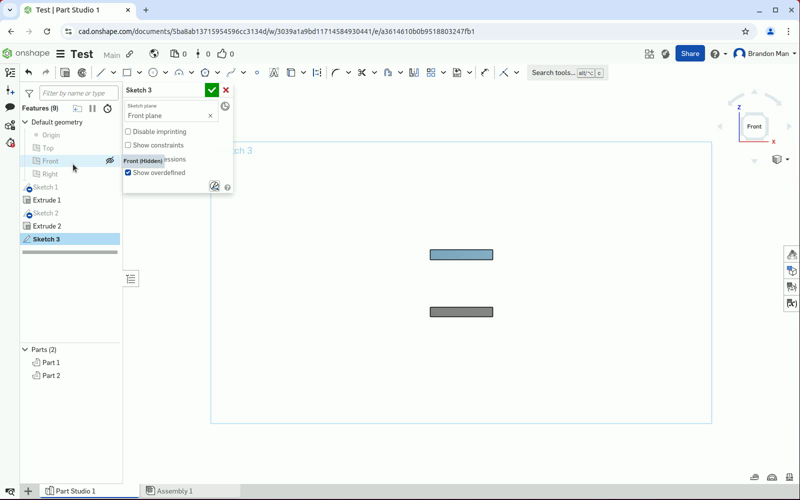
mouse_move(73, 352)
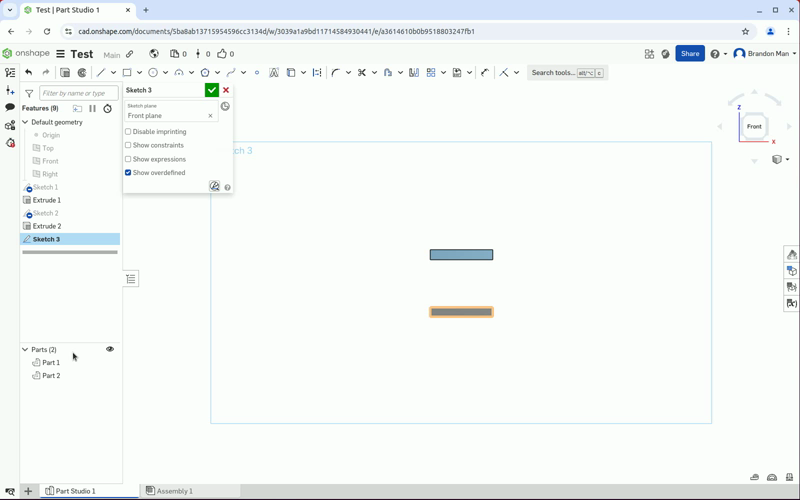
key(y)
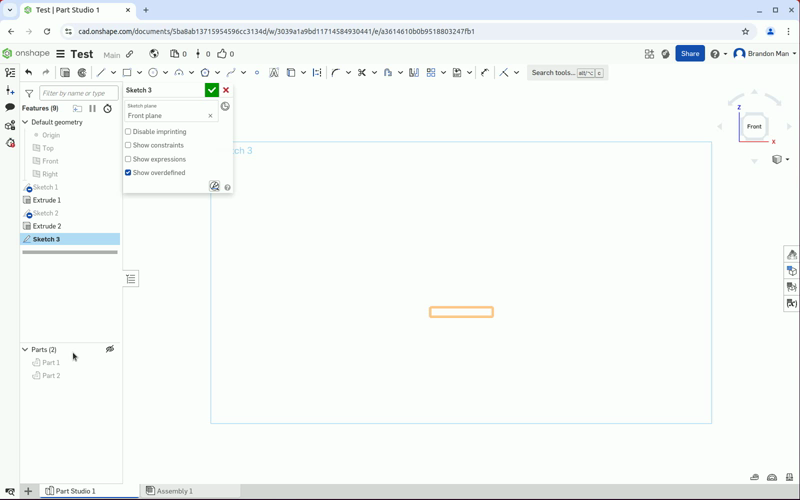
key(l)
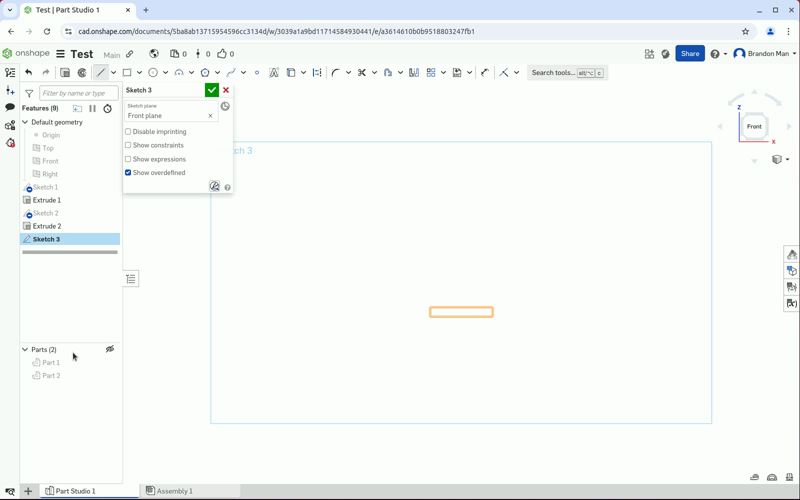
key_down(shift)
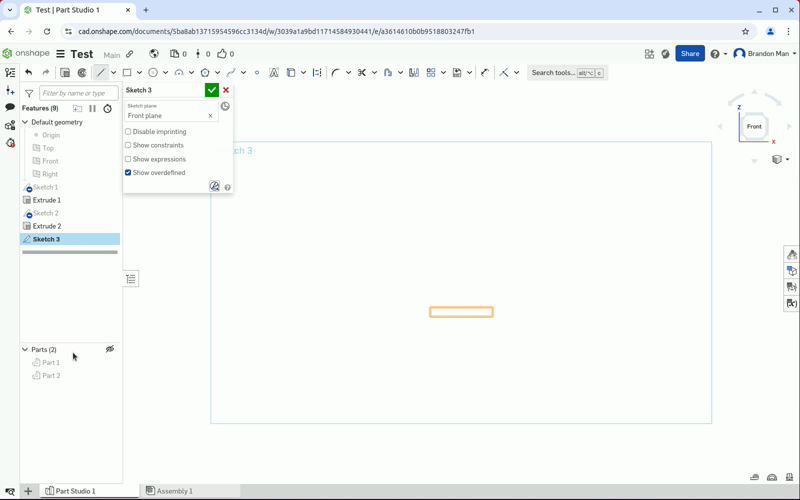
mouse_move(457, 306)
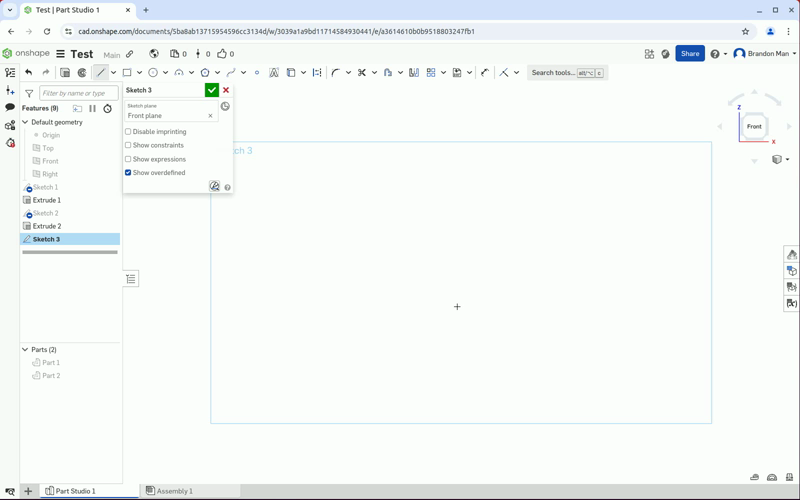
click(457, 306)
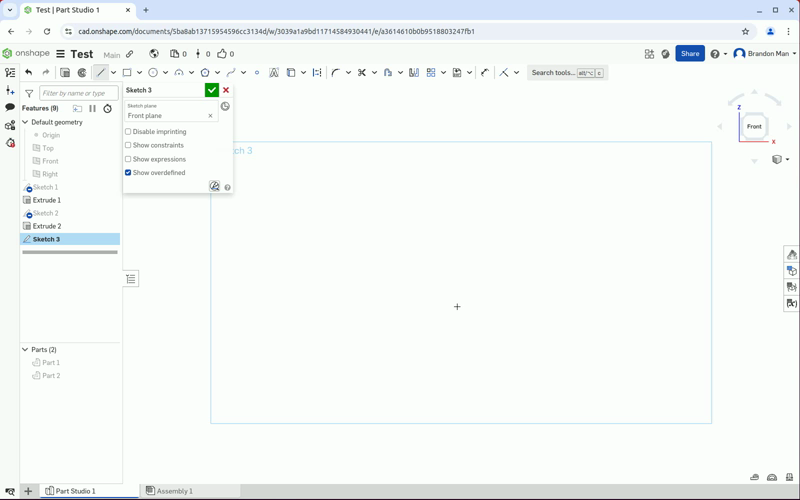
key_up(shift)
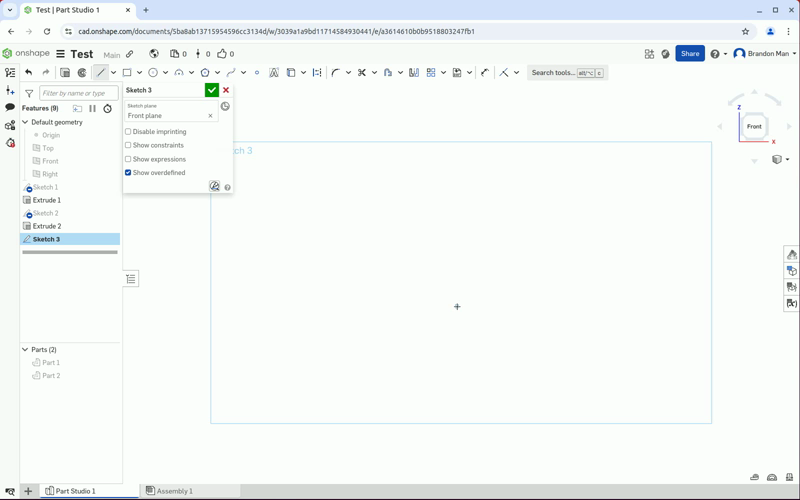
key_down(shift)
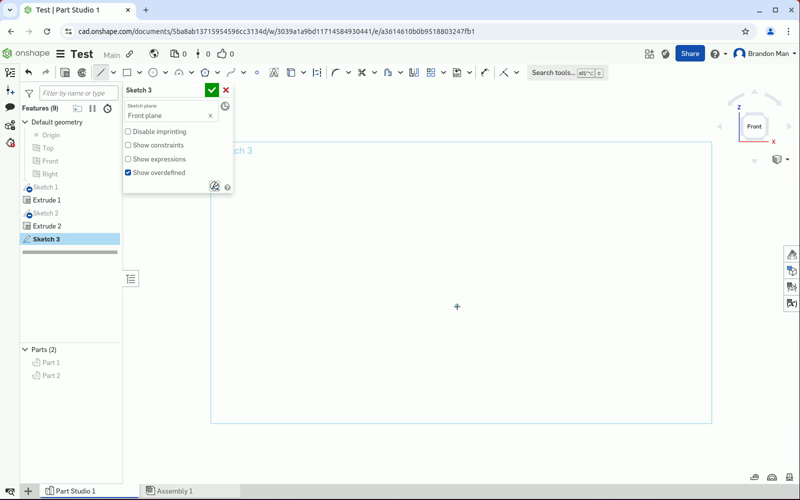
mouse_move(487, 306)
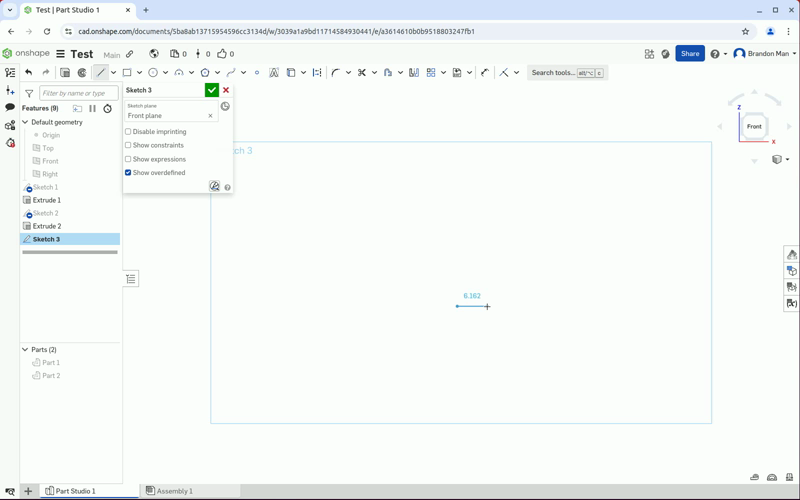
mouse_move(463, 306)
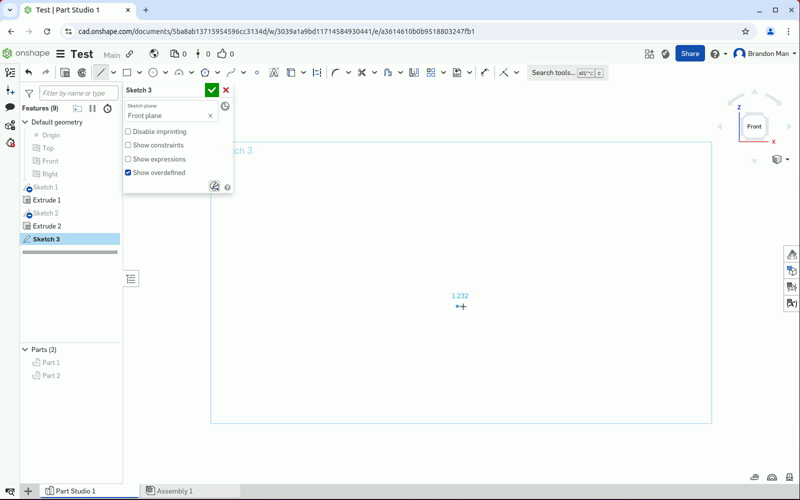
scroll(6)
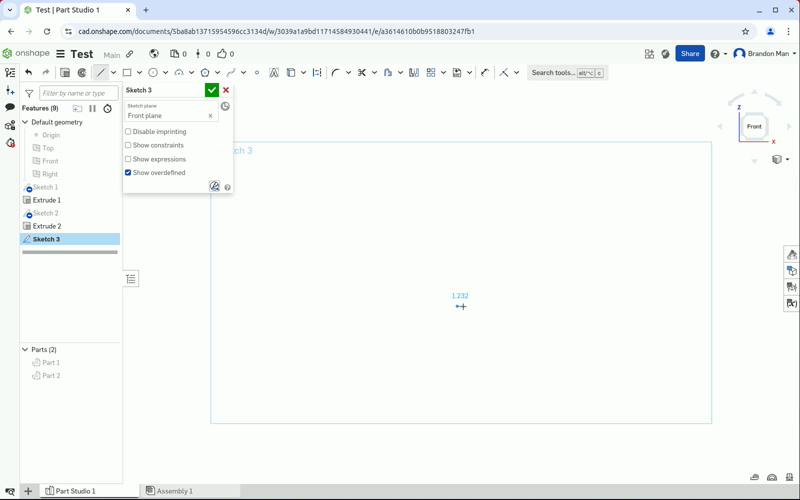
scroll(6)
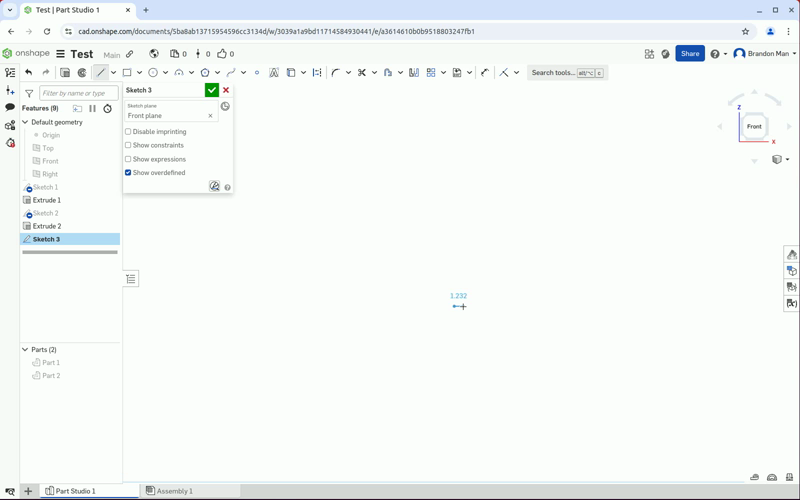
scroll(6)
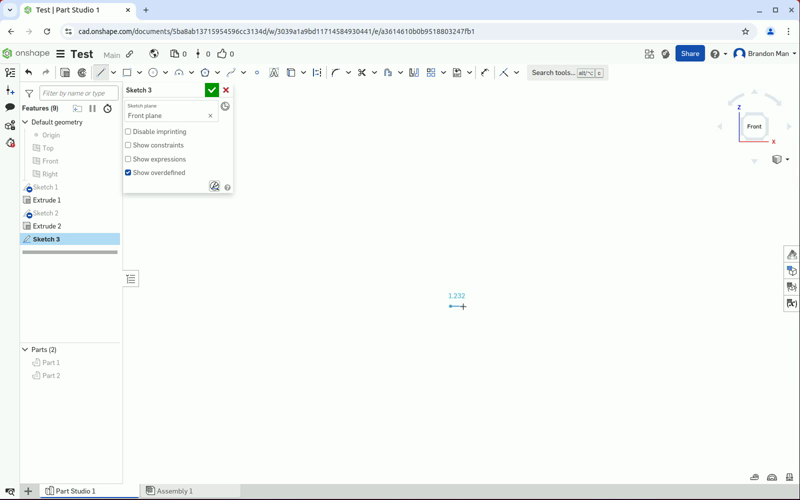
scroll(6)
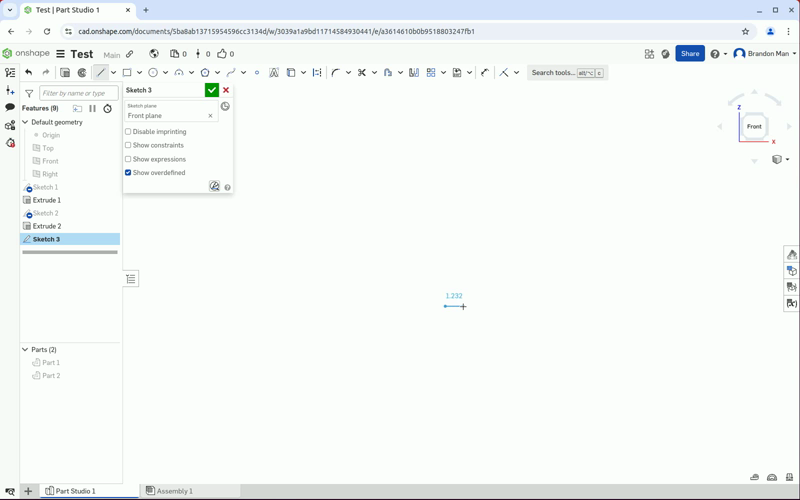
scroll(6)
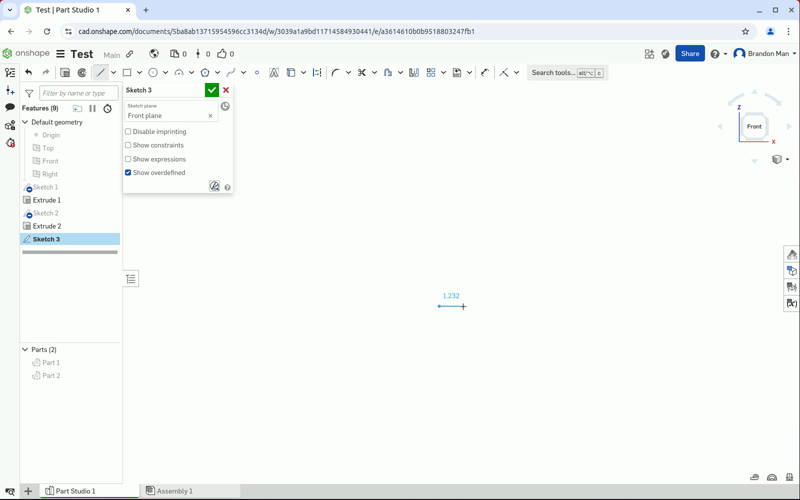
scroll(6)
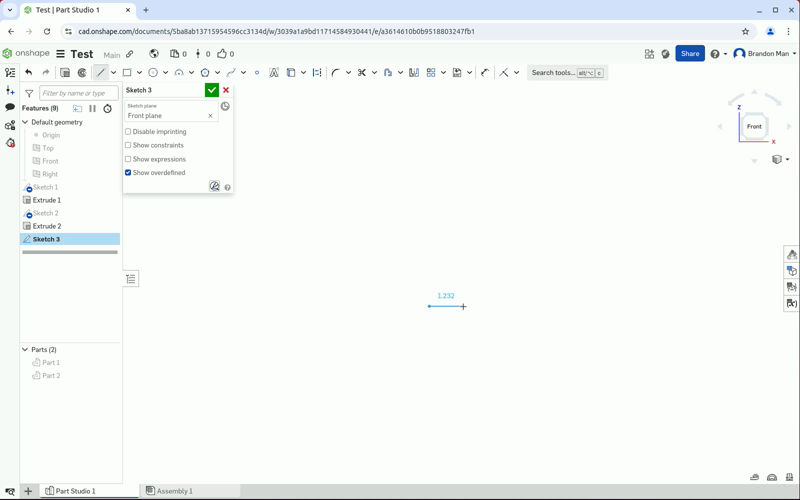
scroll(6)
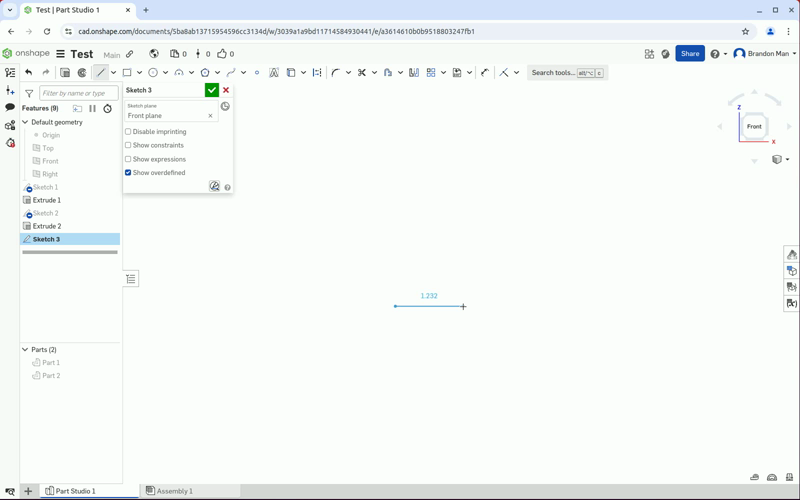
click(463, 306)
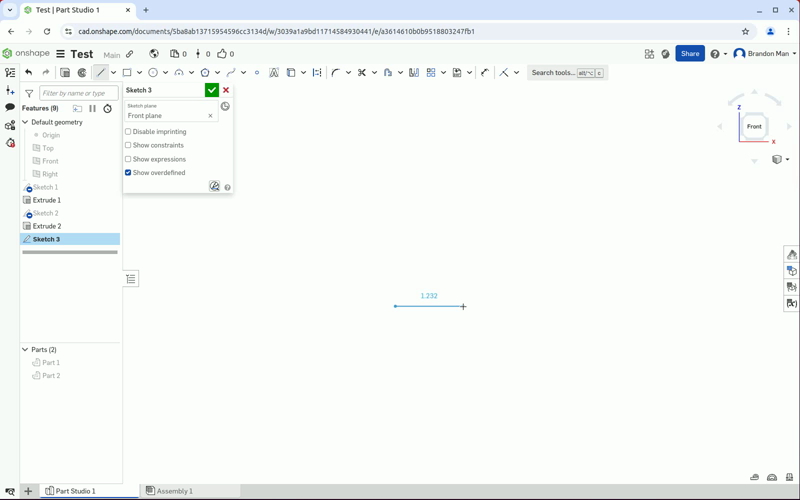
scroll(-6)
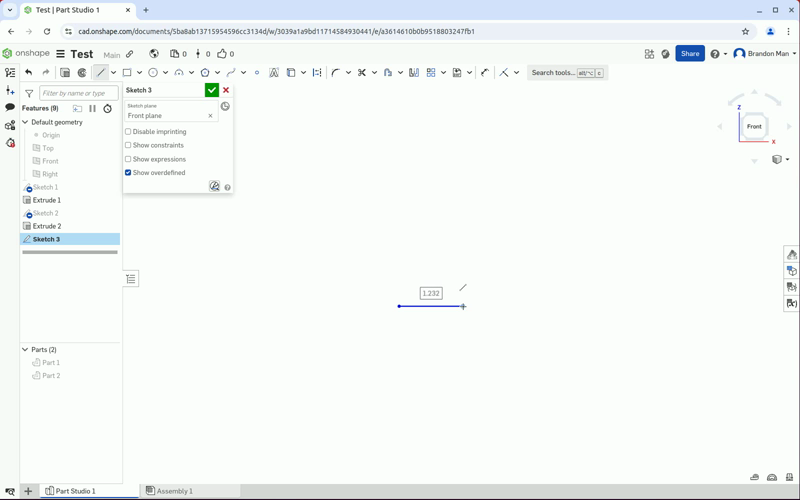
scroll(-6)
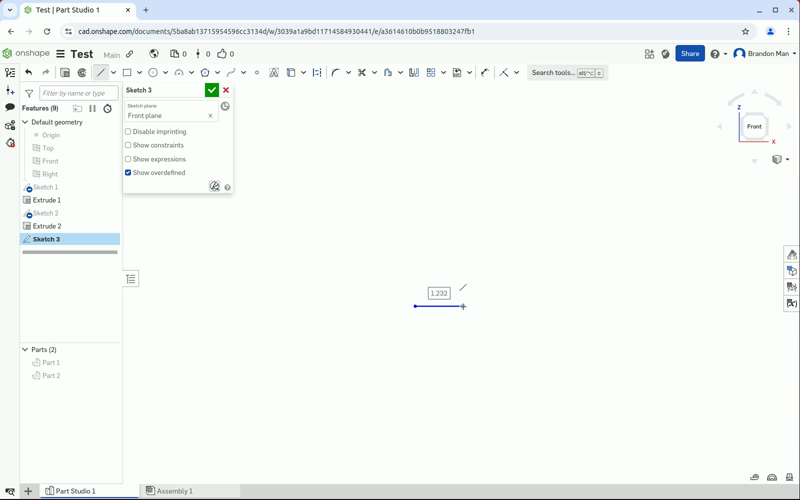
scroll(-6)
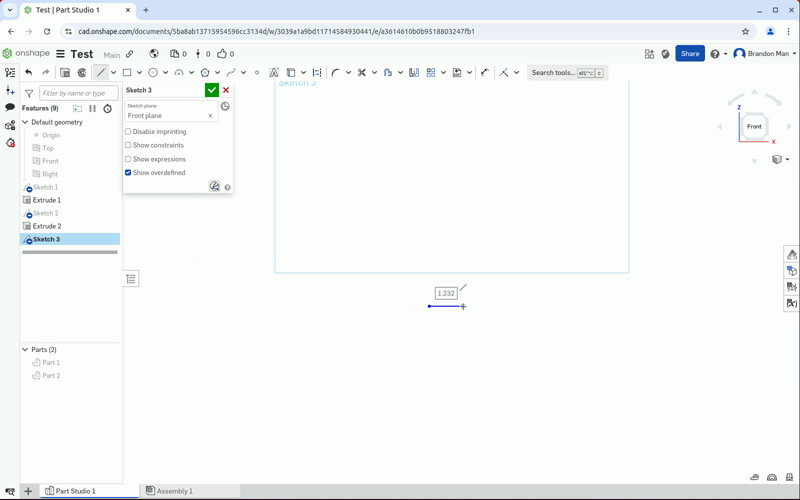
scroll(-6)
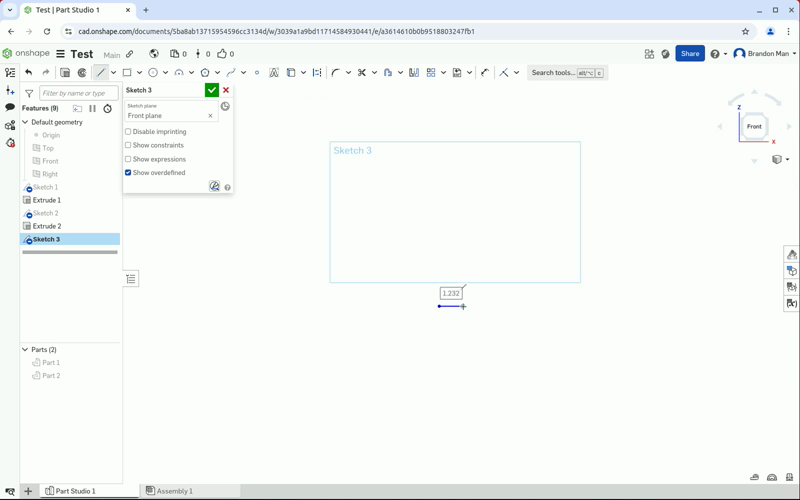
scroll(-6)
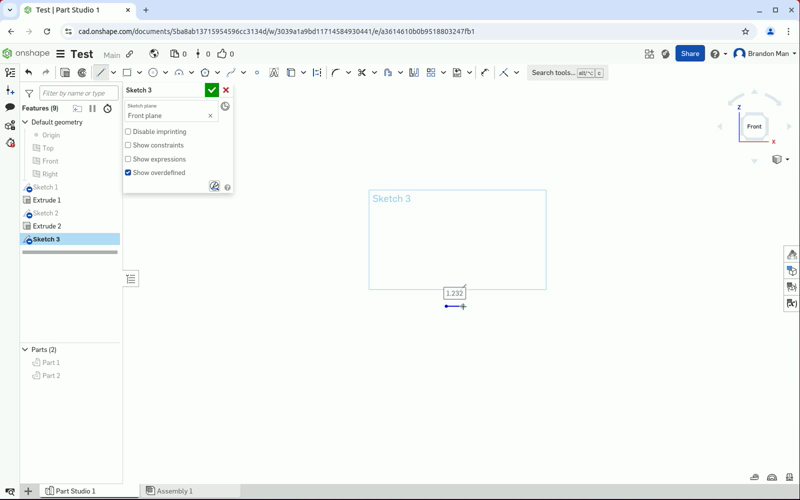
scroll(-6)
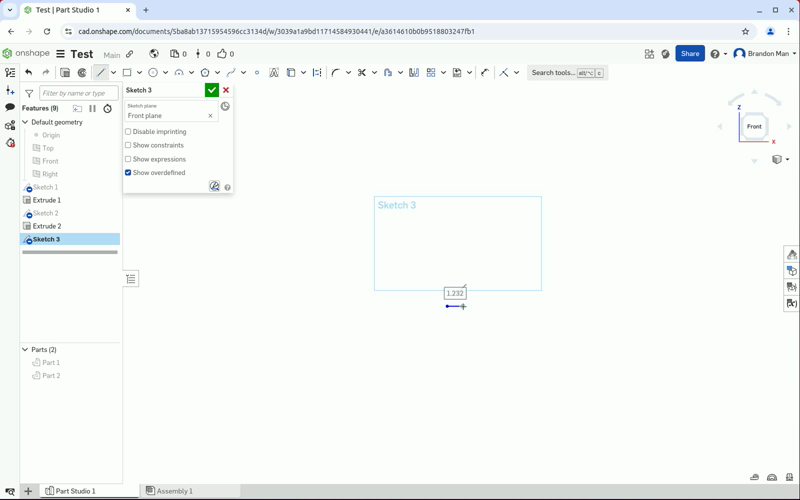
scroll(-6)
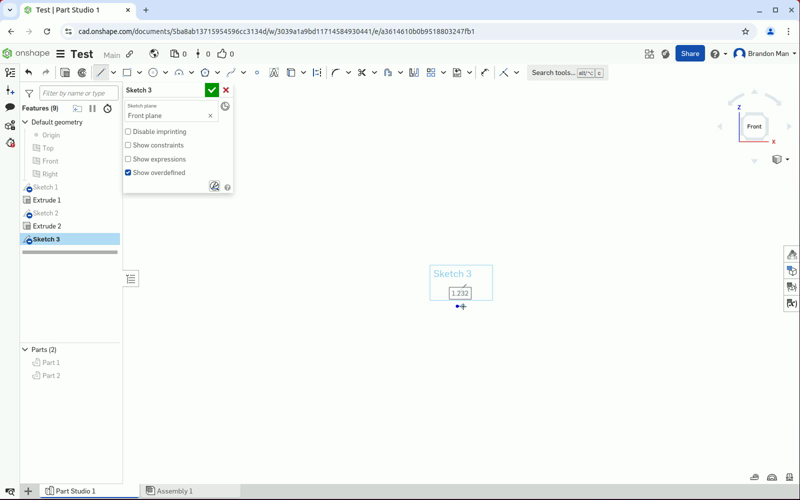
key_up(shift)
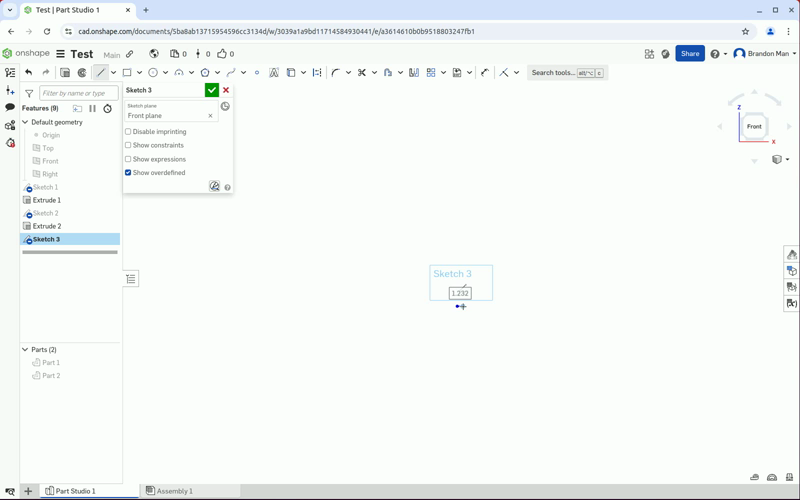
key_down(shift)
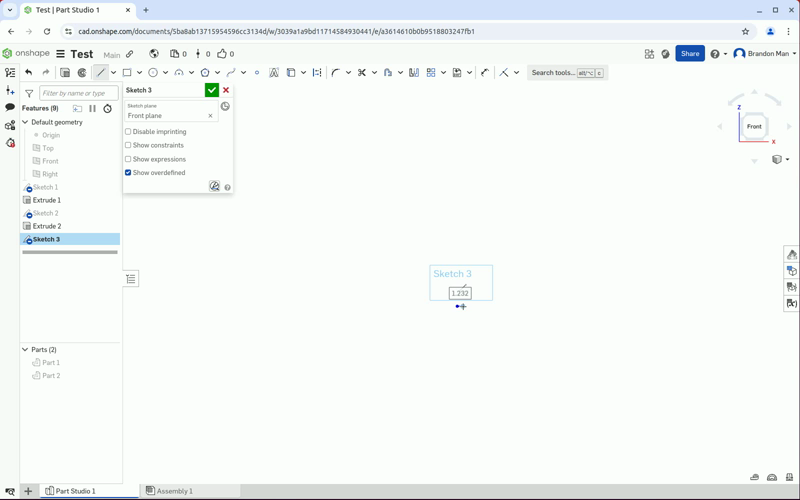
mouse_move(493, 306)
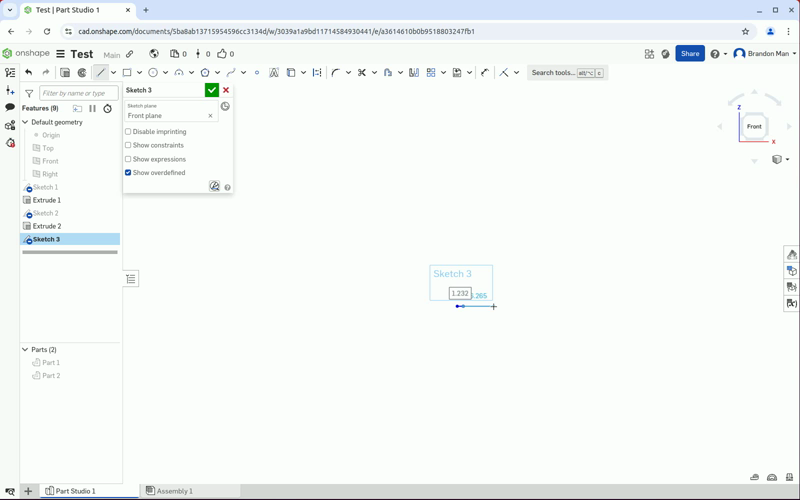
mouse_move(463, 258)
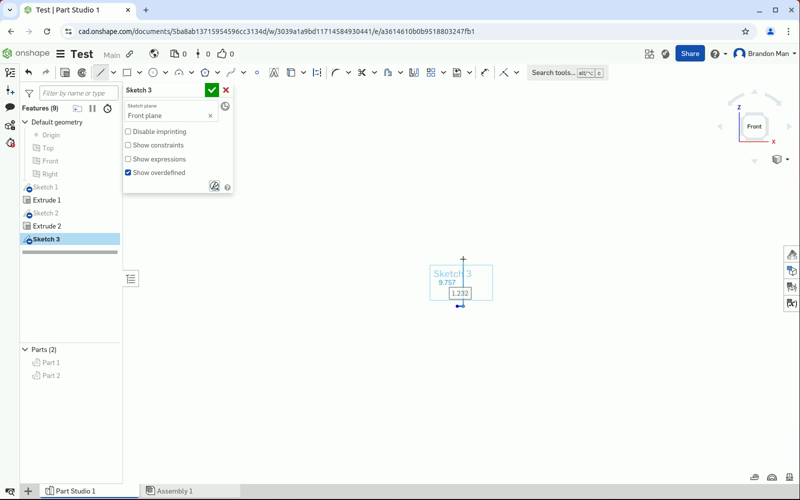
click(463, 258)
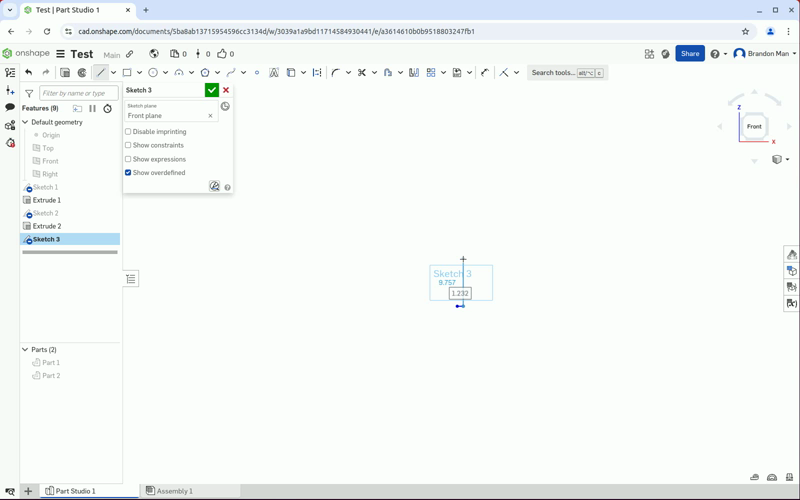
key_up(shift)
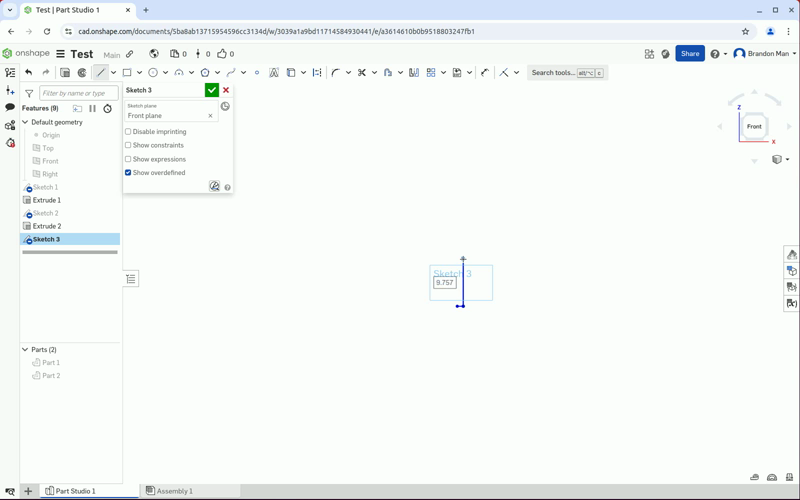
key_down(shift)
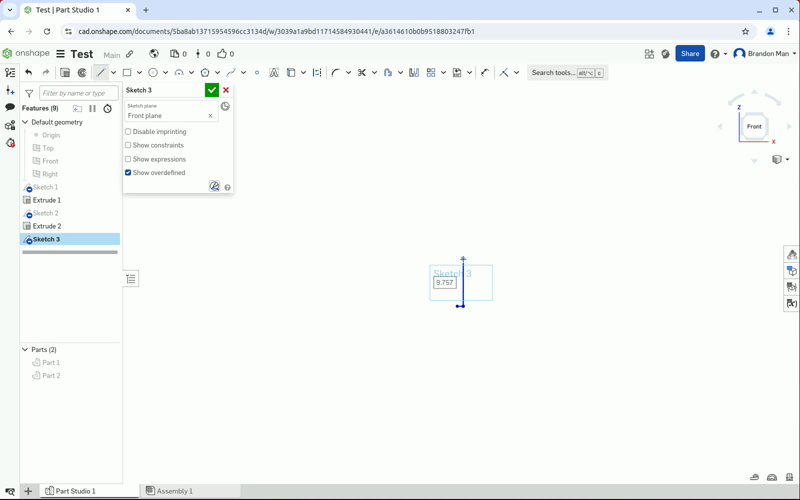
mouse_move(493, 258)
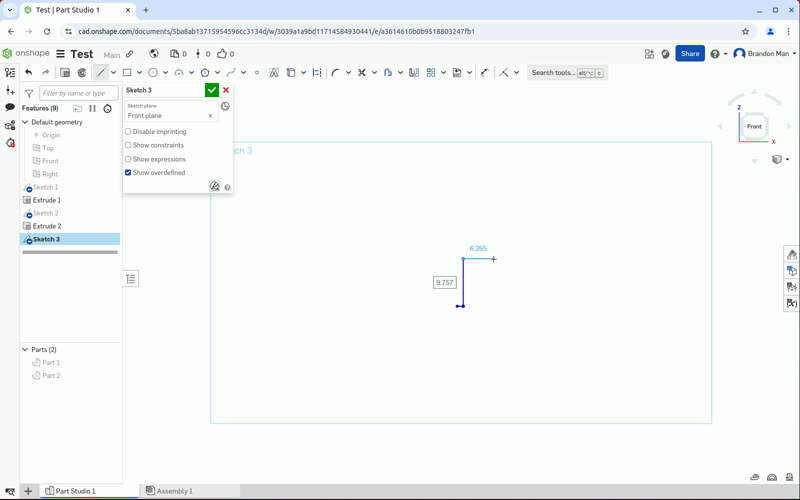
mouse_move(457, 258)
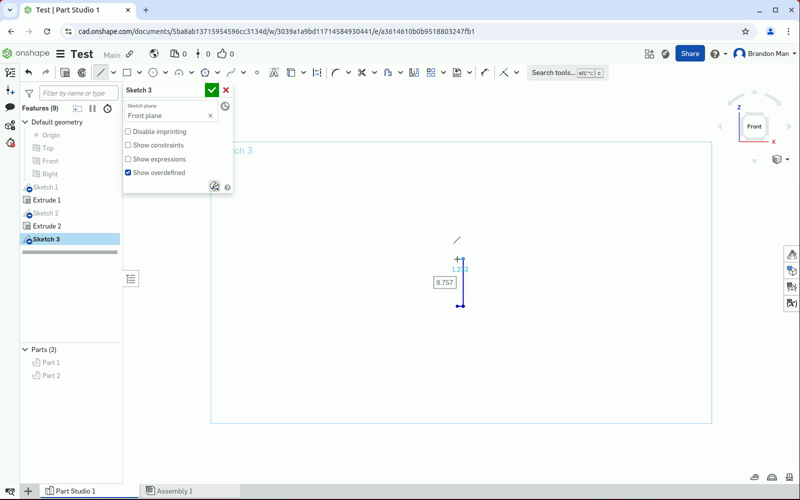
scroll(6)
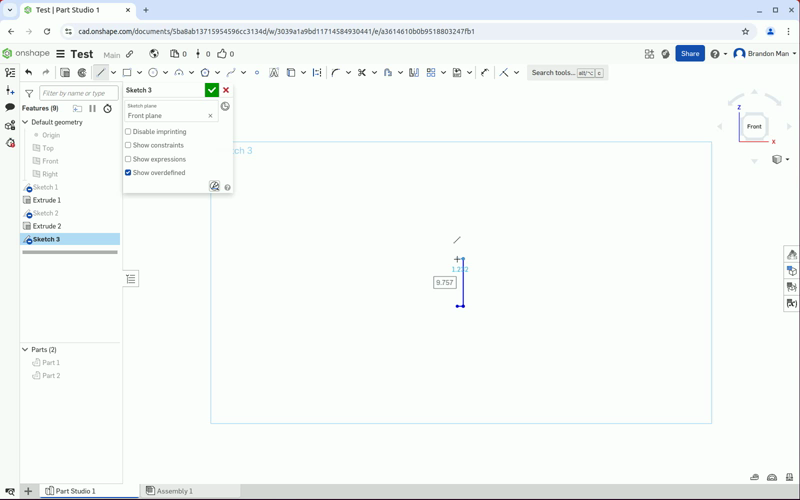
scroll(6)
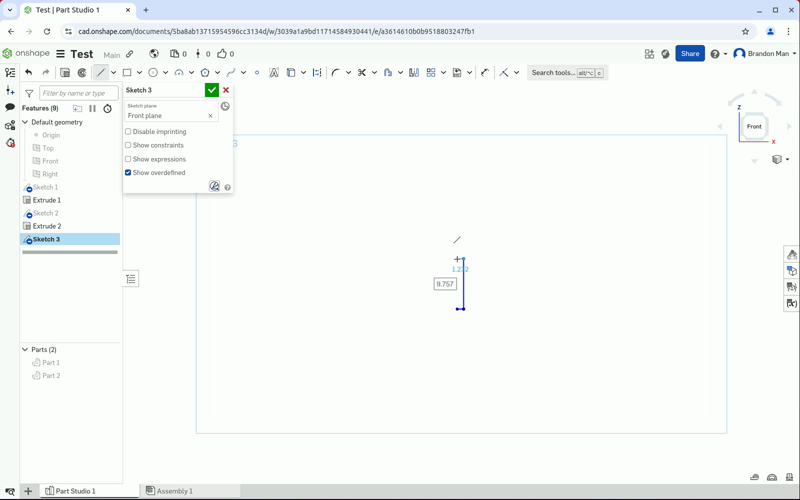
scroll(6)
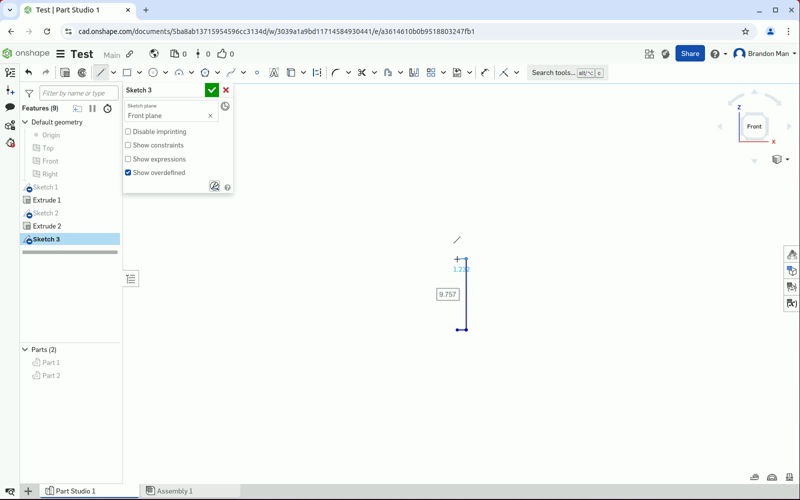
scroll(6)
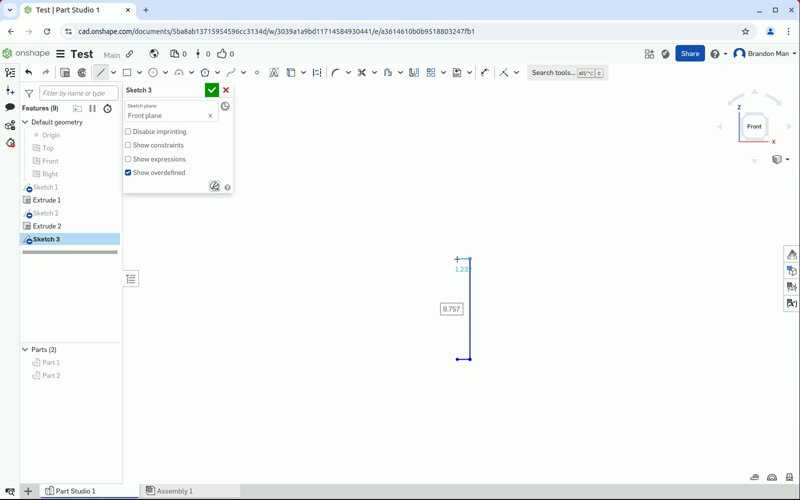
scroll(6)
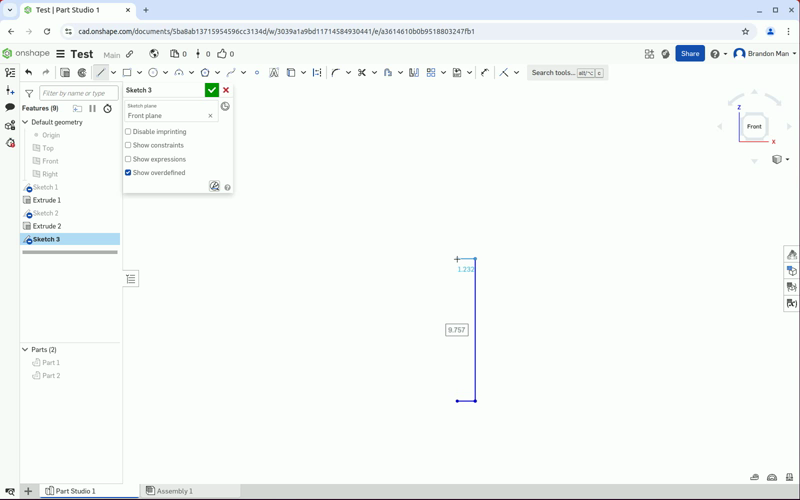
scroll(6)
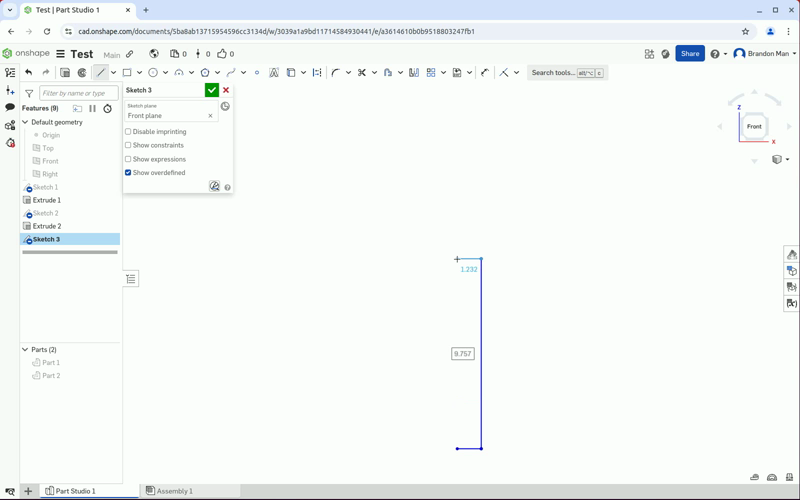
scroll(6)
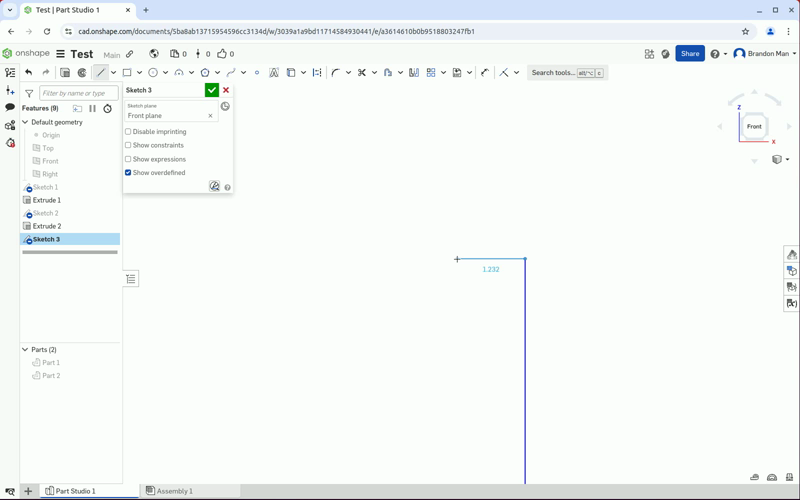
click(457, 258)
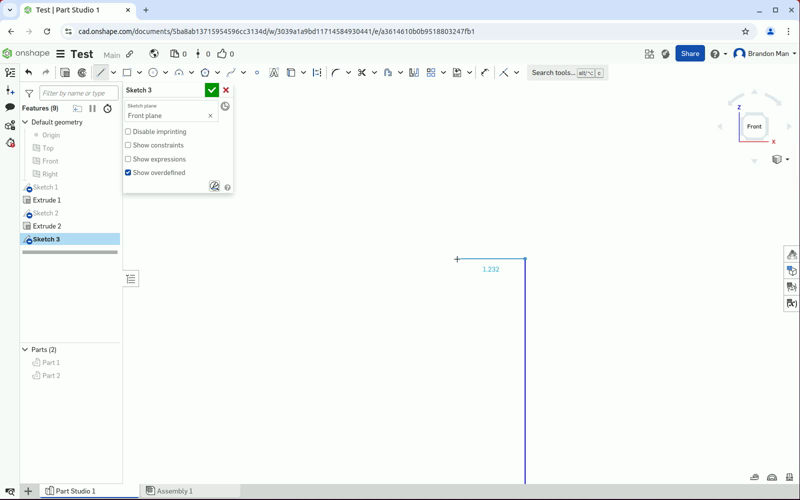
scroll(-6)
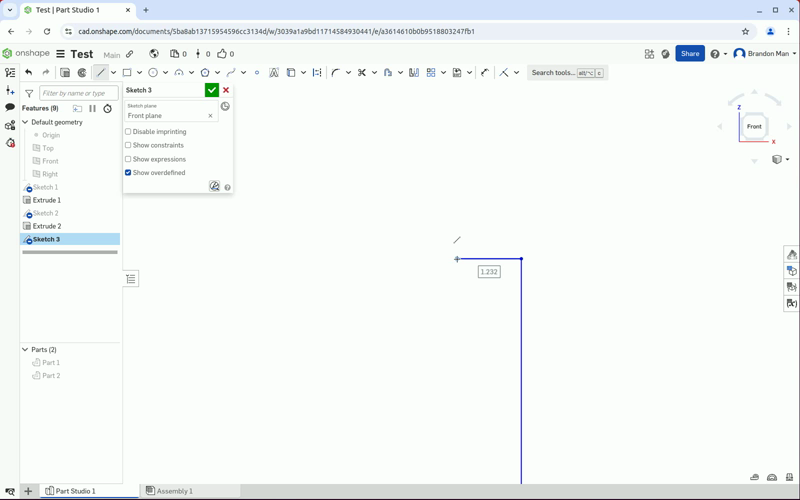
scroll(-6)
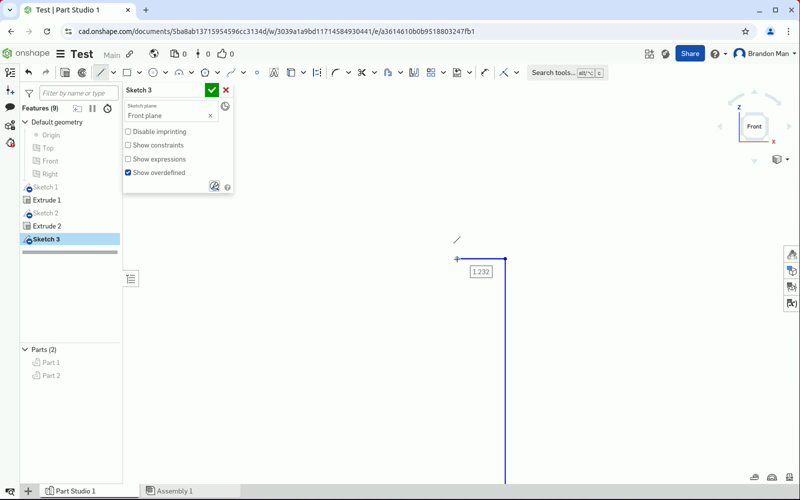
scroll(-6)
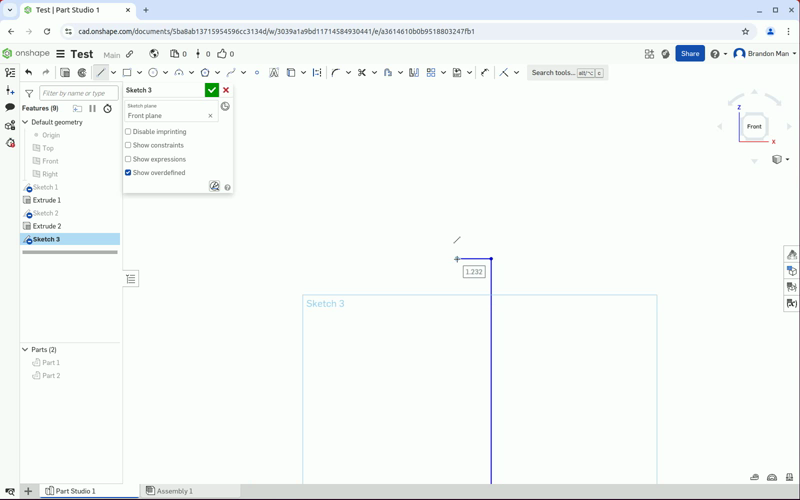
scroll(-6)
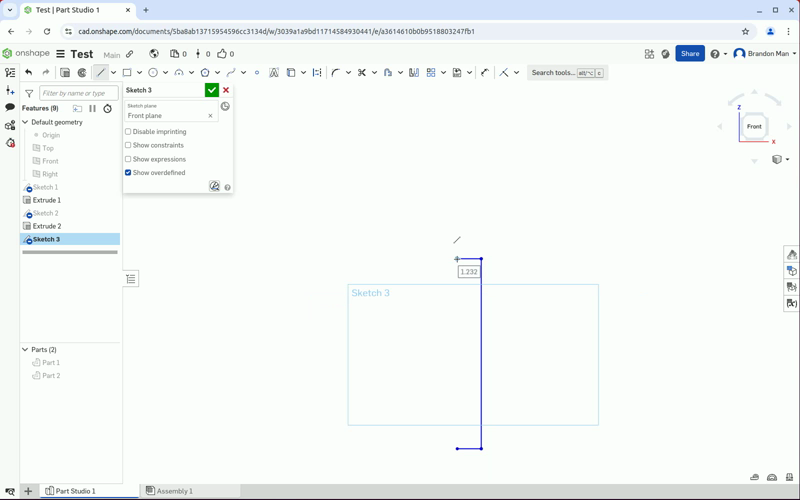
scroll(-6)
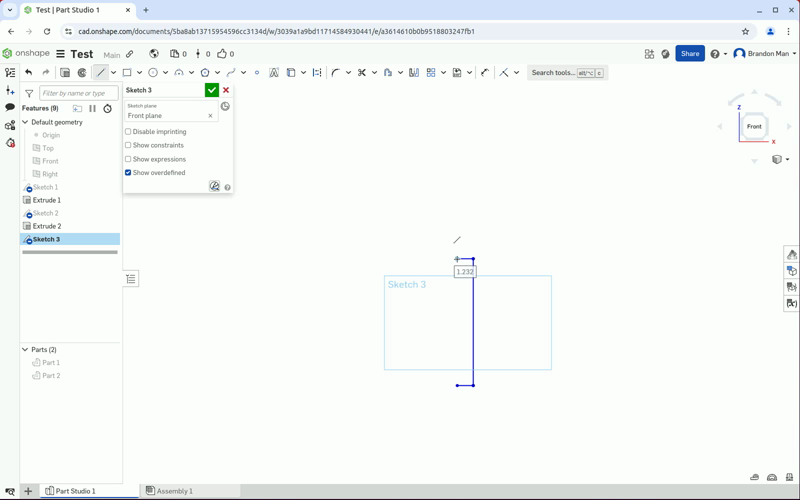
scroll(-6)
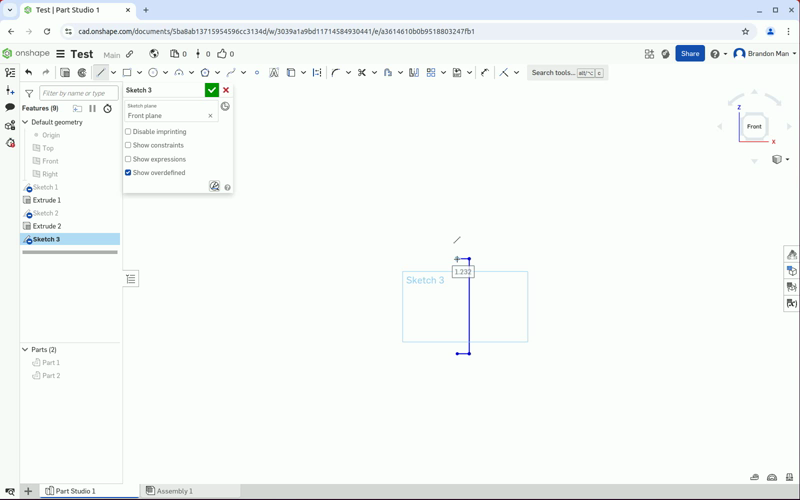
scroll(-6)
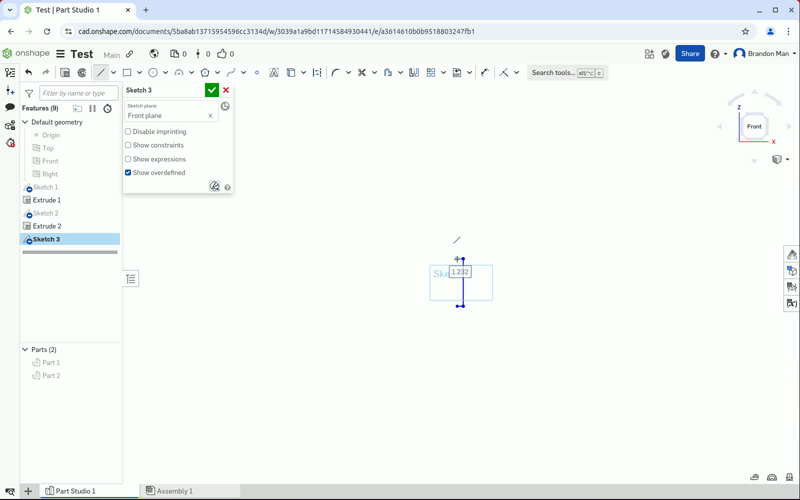
key_up(shift)
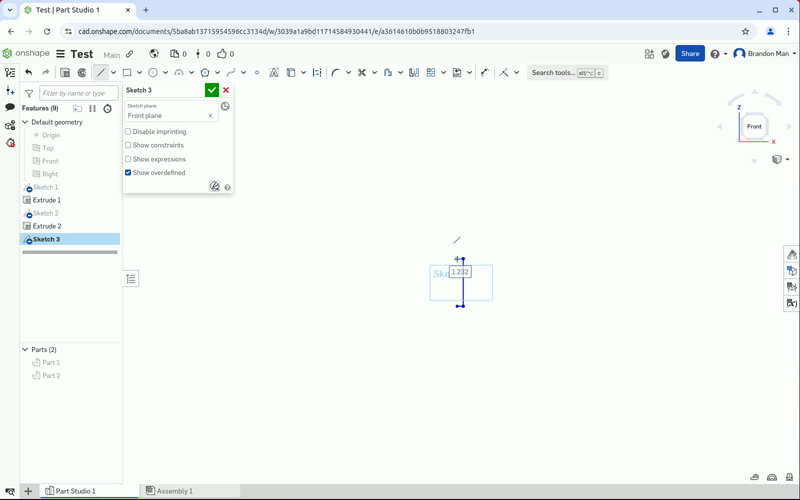
mouse_move(487, 258)
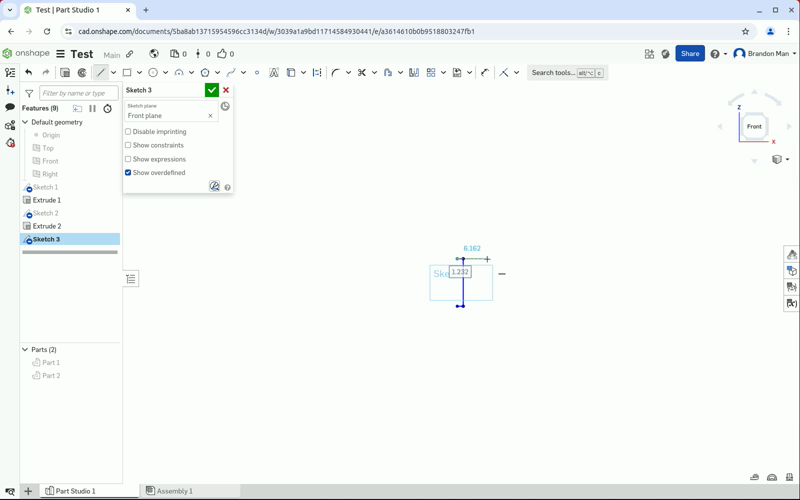
key_down(shift)
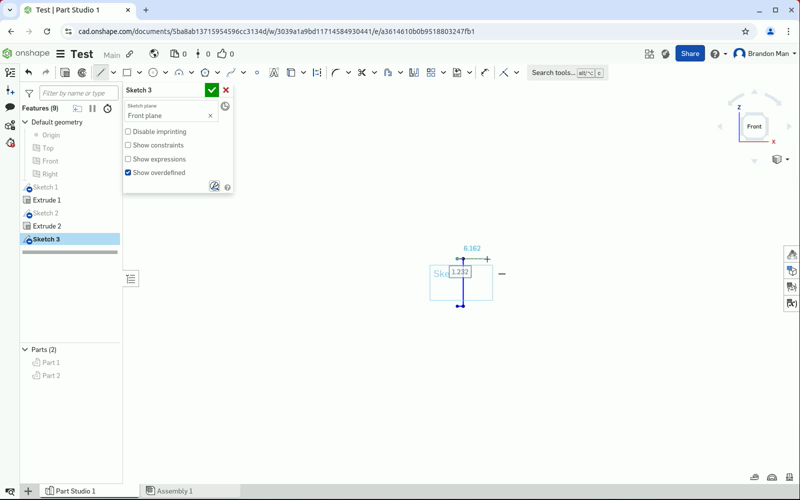
mouse_move(457, 306)
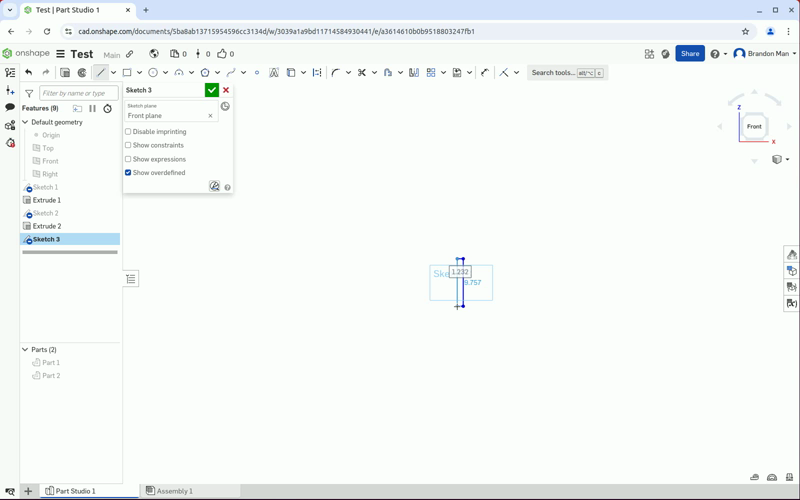
key_up(shift)
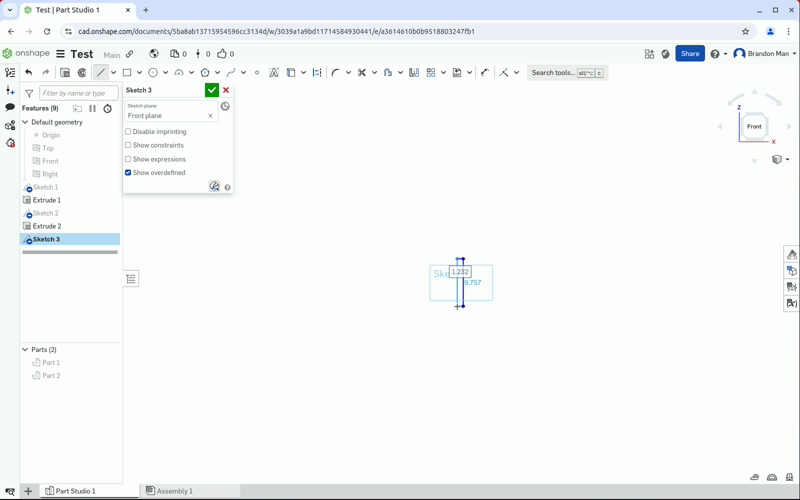
click(457, 306)
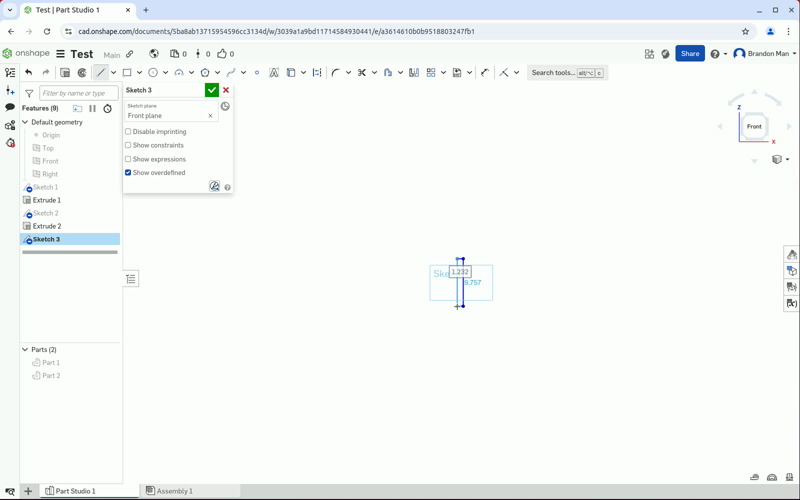
key(esc)
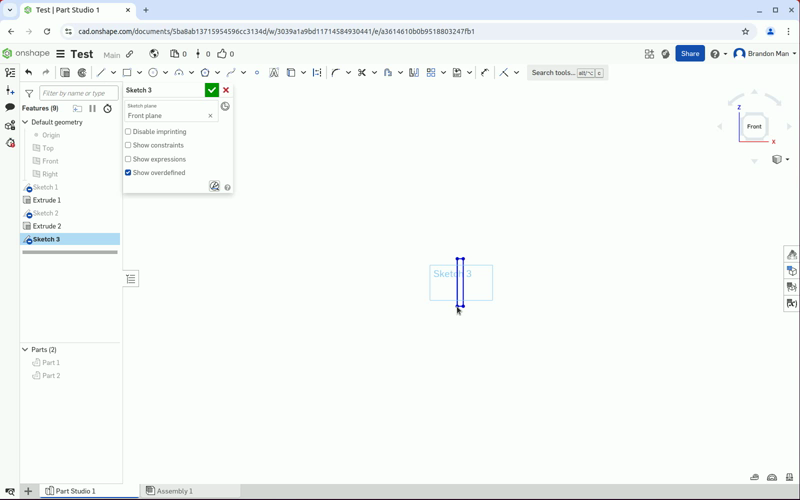
mouse_move(460, 281)
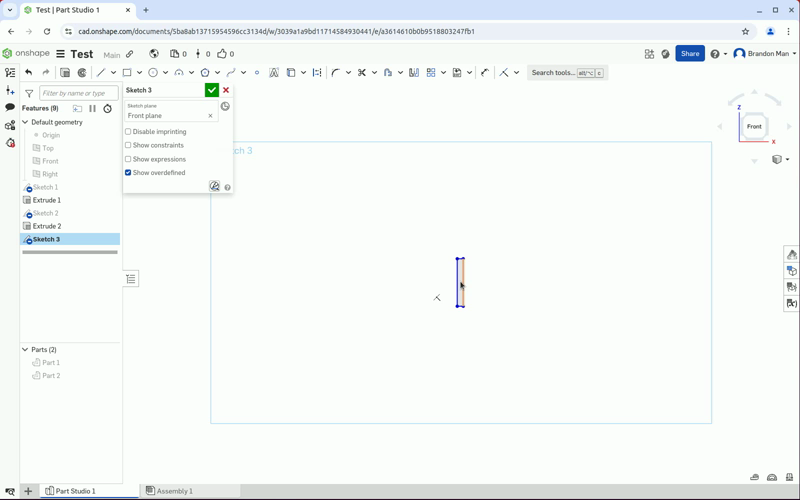
scroll(6)
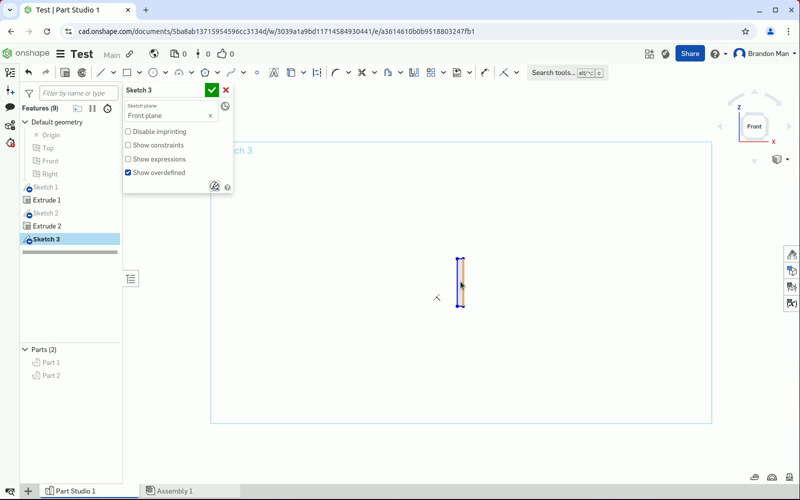
scroll(6)
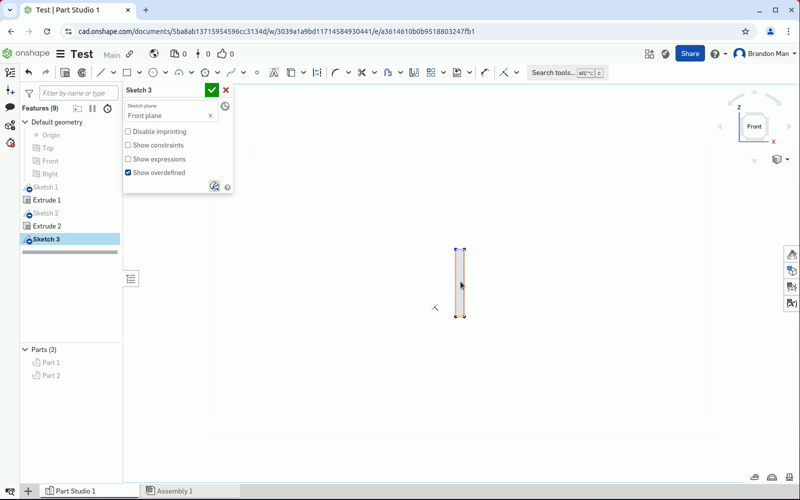
scroll(6)
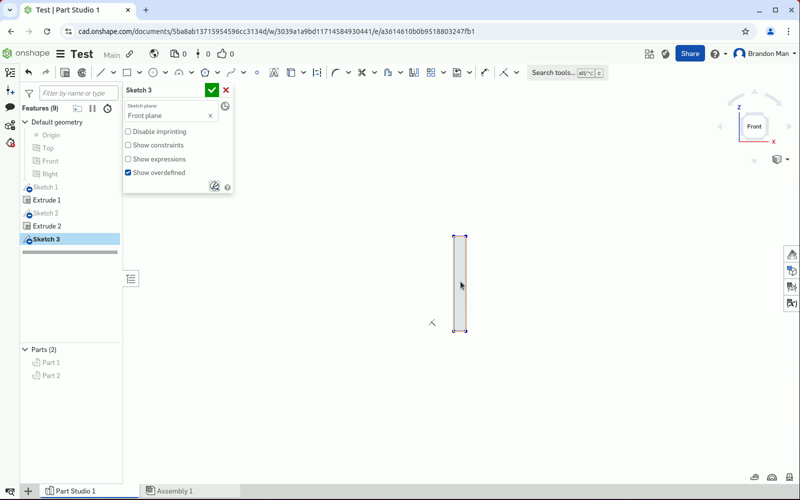
scroll(6)
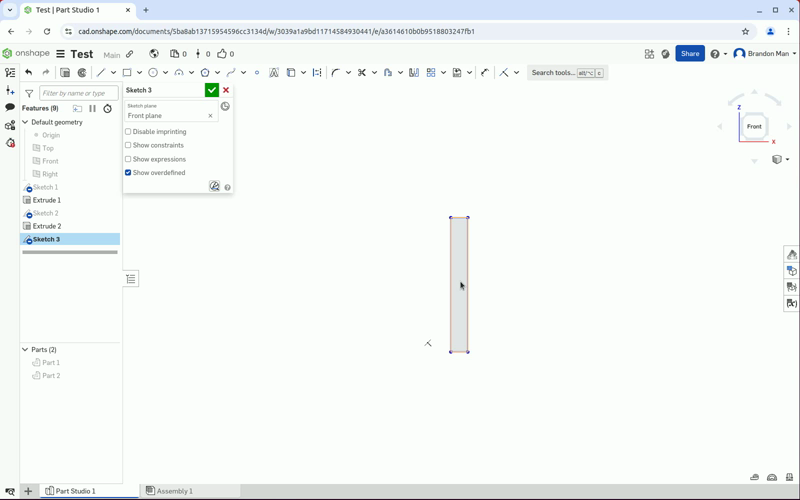
scroll(6)
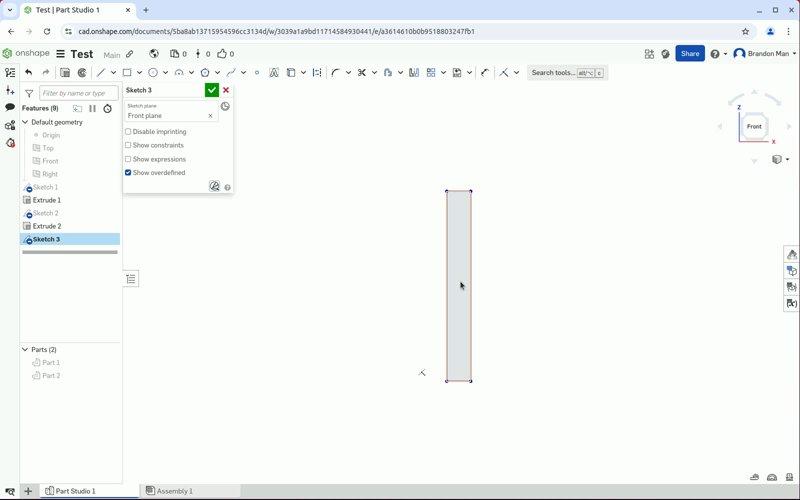
scroll(6)
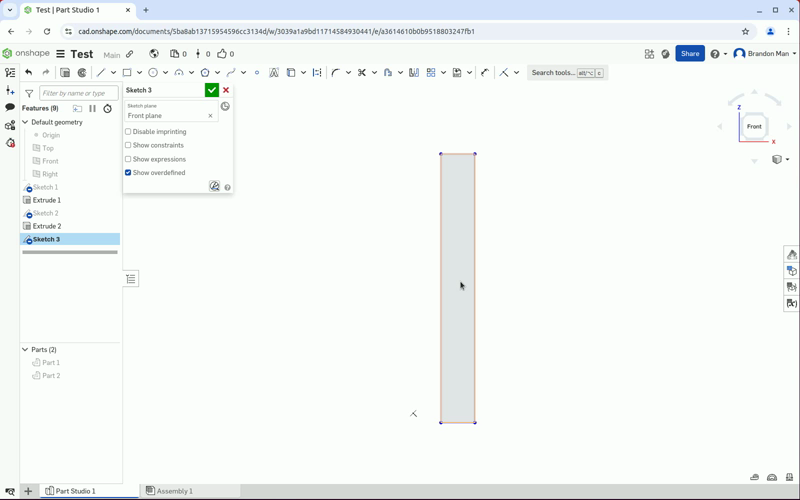
scroll(6)
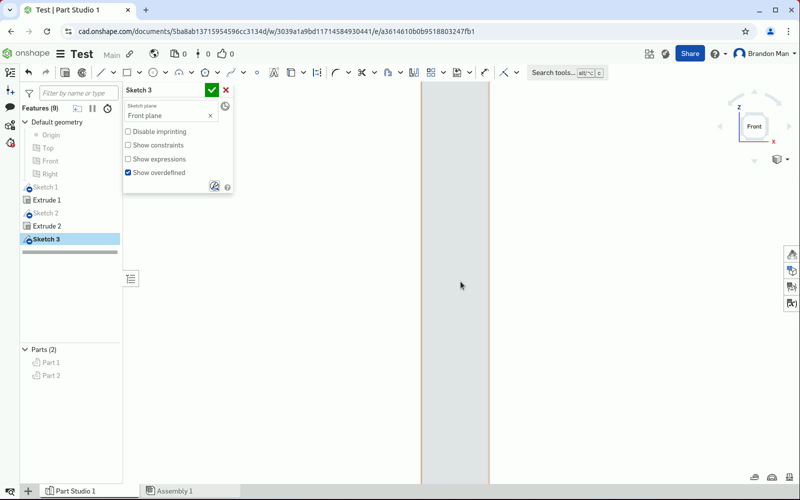
click(460, 281)
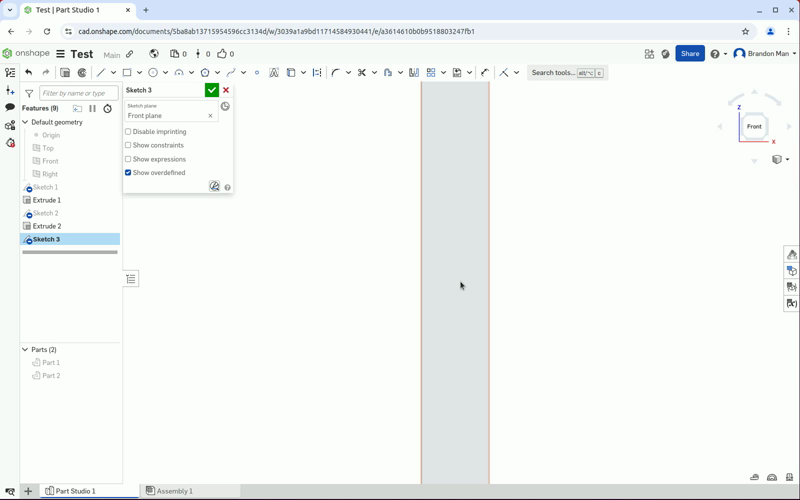
scroll(-6)
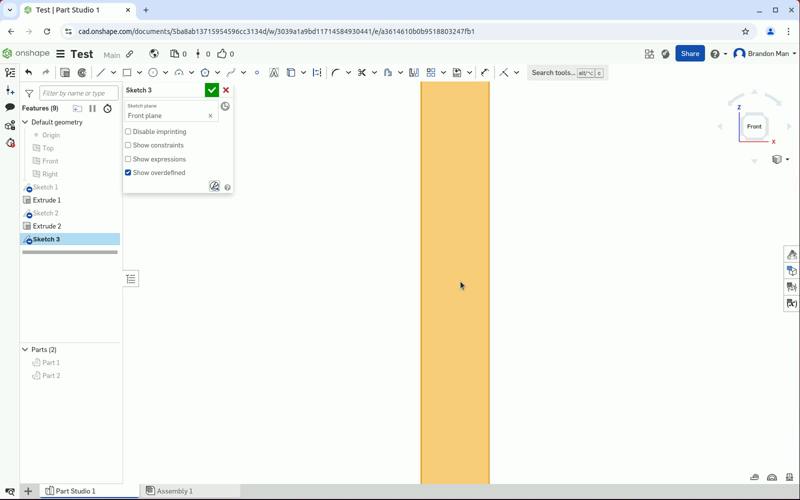
scroll(-6)
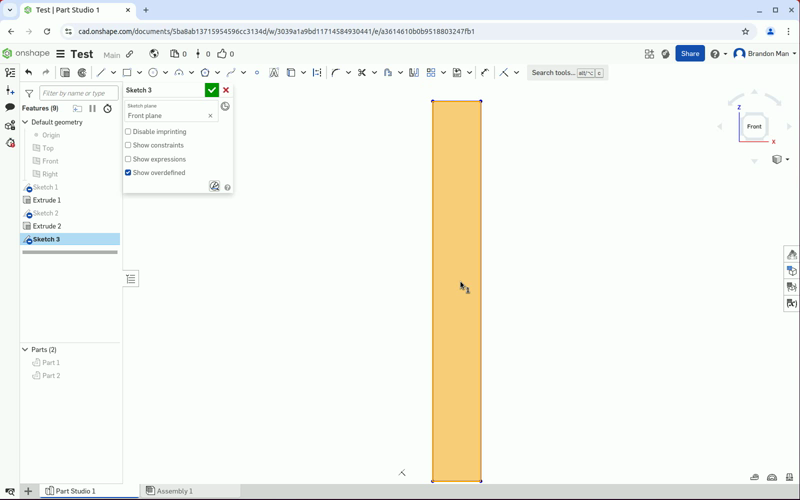
scroll(-6)
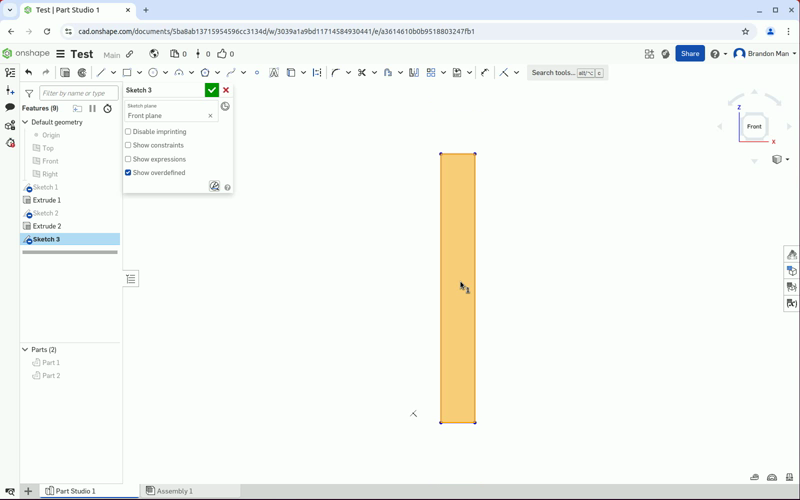
scroll(-6)
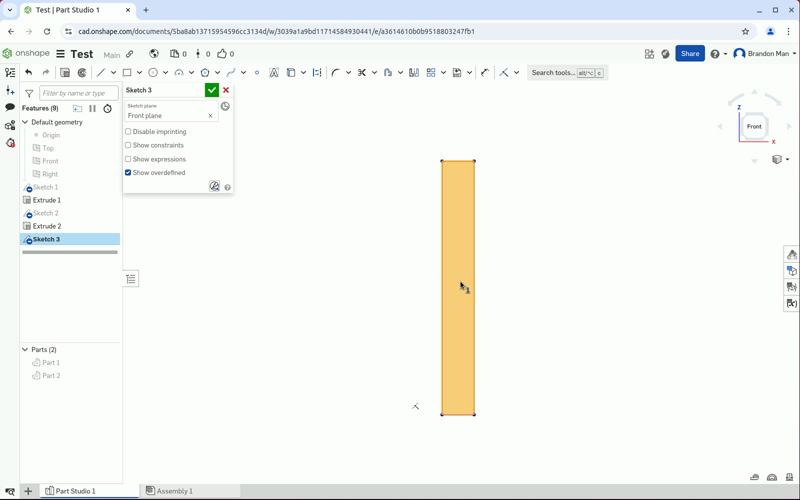
scroll(-6)
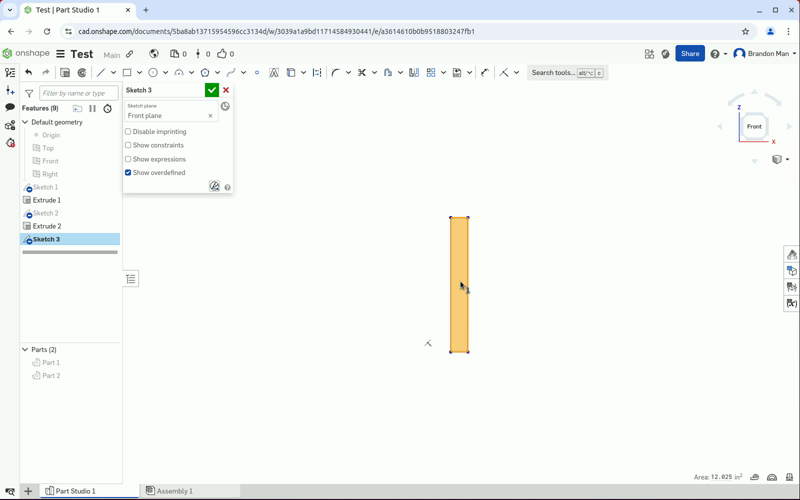
scroll(-6)
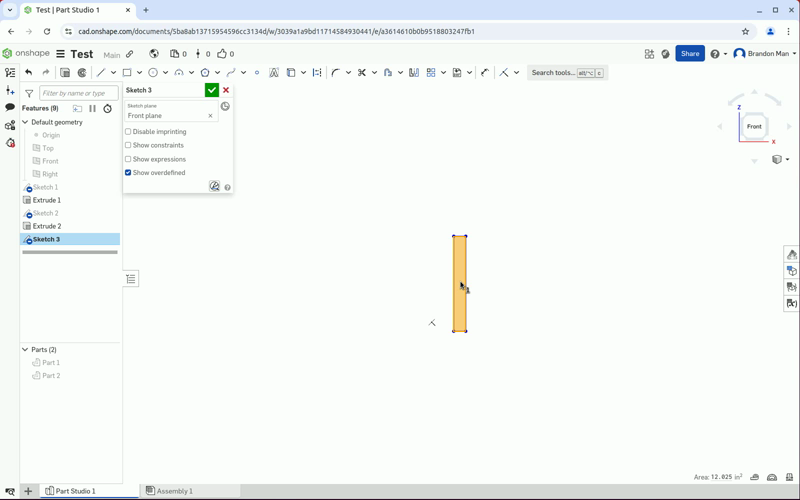
scroll(-6)
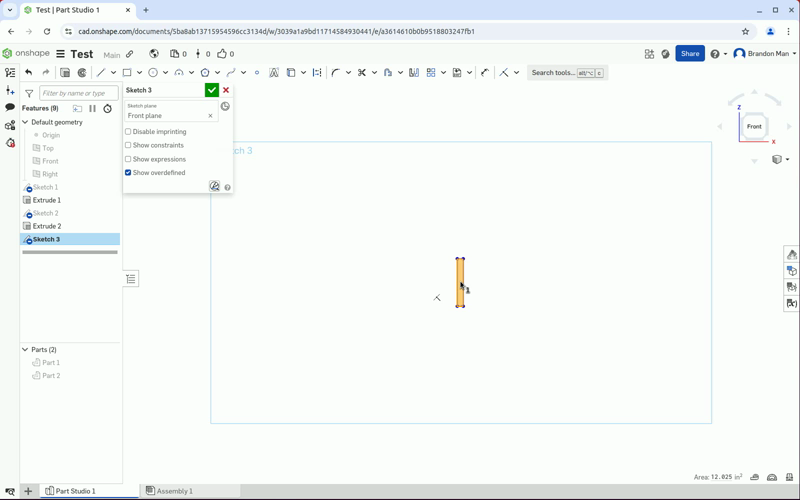
mouse_move(73, 352)
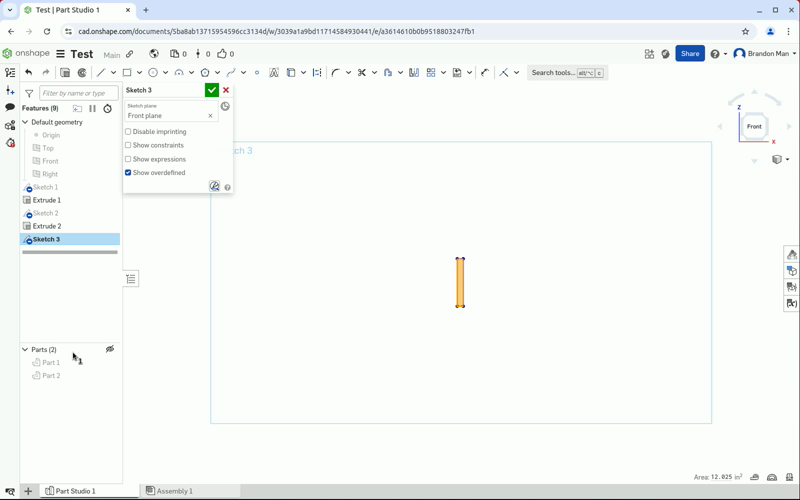
key(shift+y)
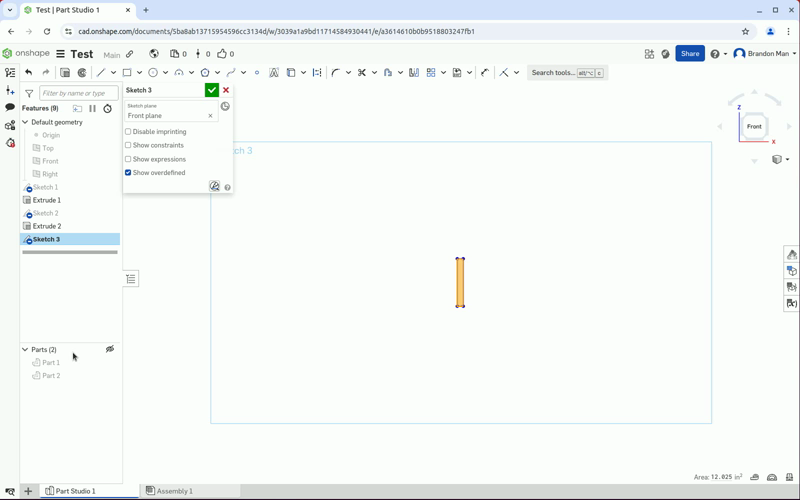
key(shift+e)
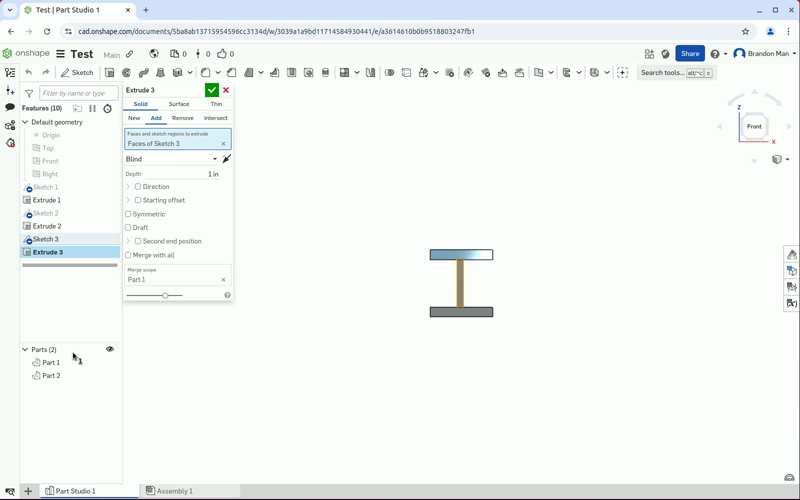
mouse_move(143, 106)
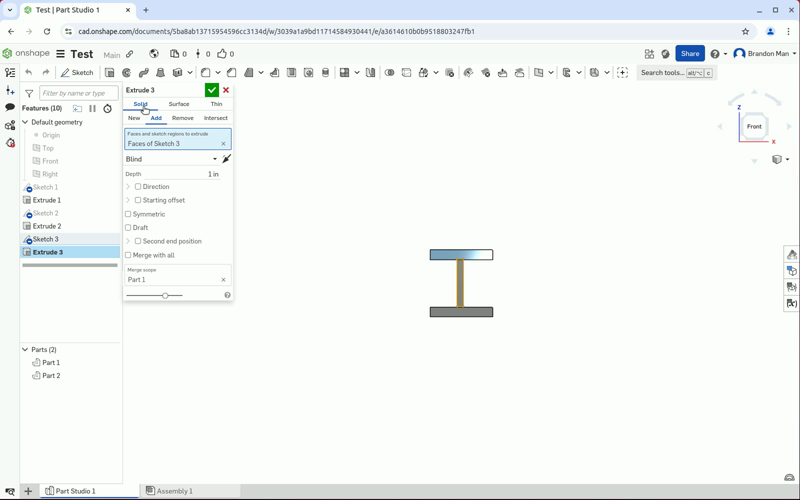
click(143, 106)
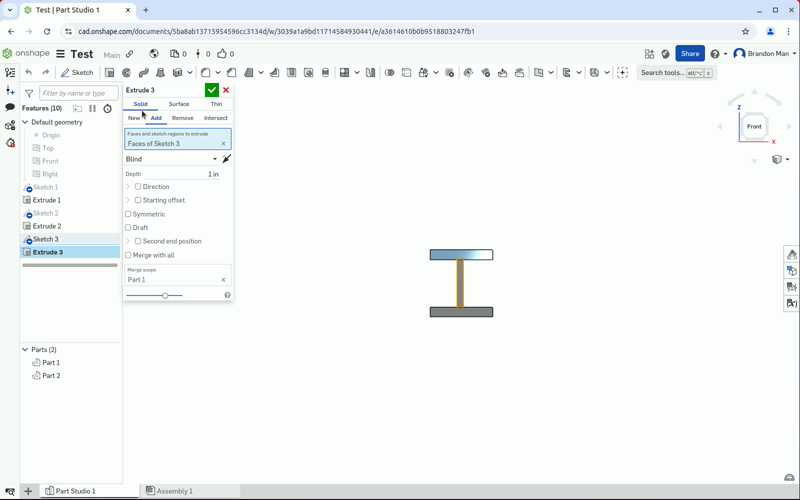
mouse_move(137, 120)
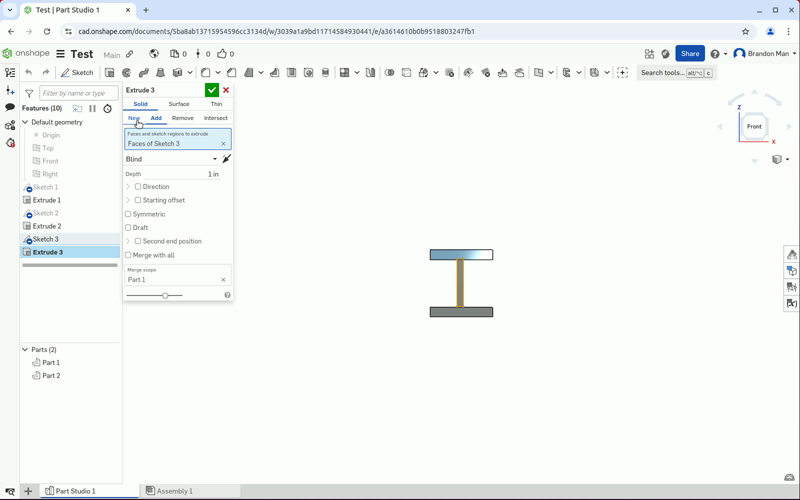
click(137, 120)
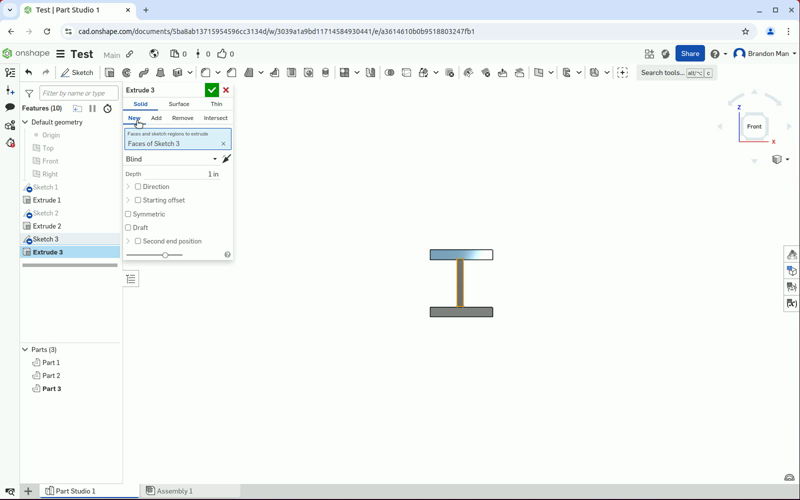
key(tab, 4)
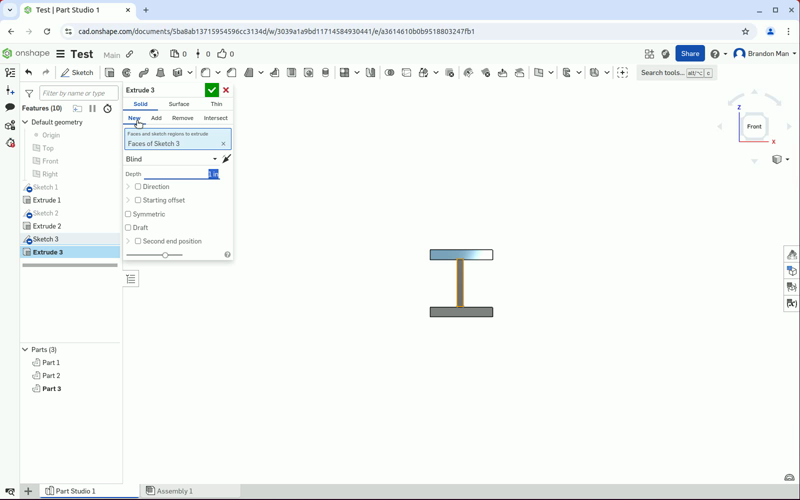
text(23.108)
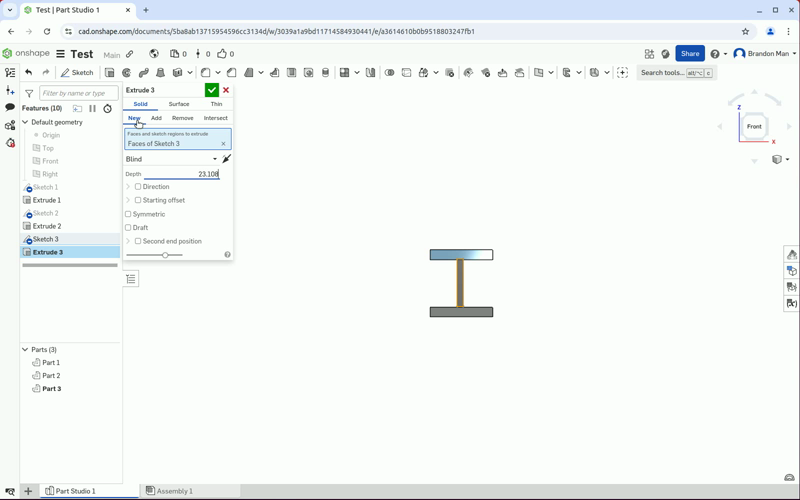
key(enter)
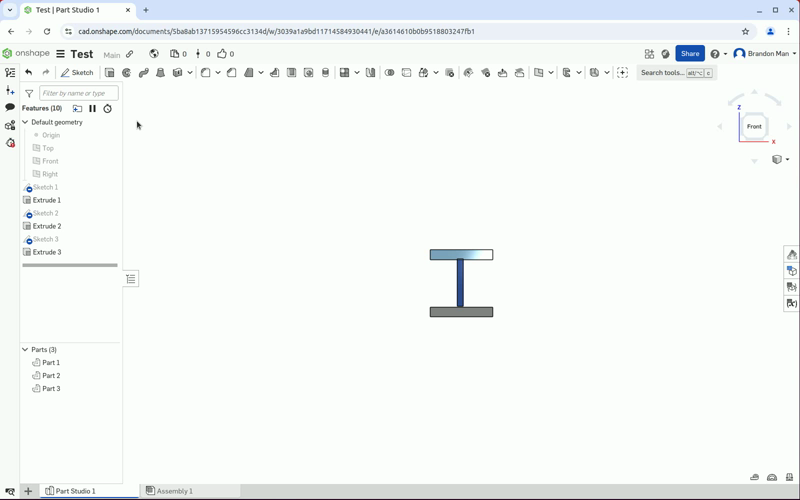
key(shift+h)
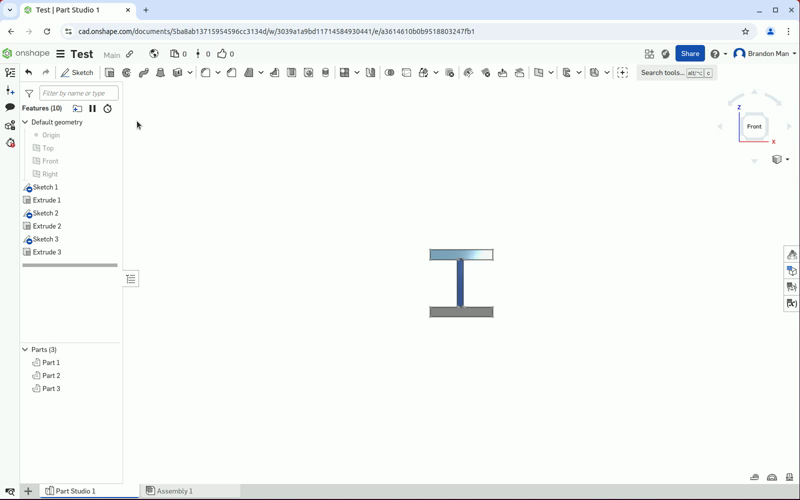
key(shift+h)
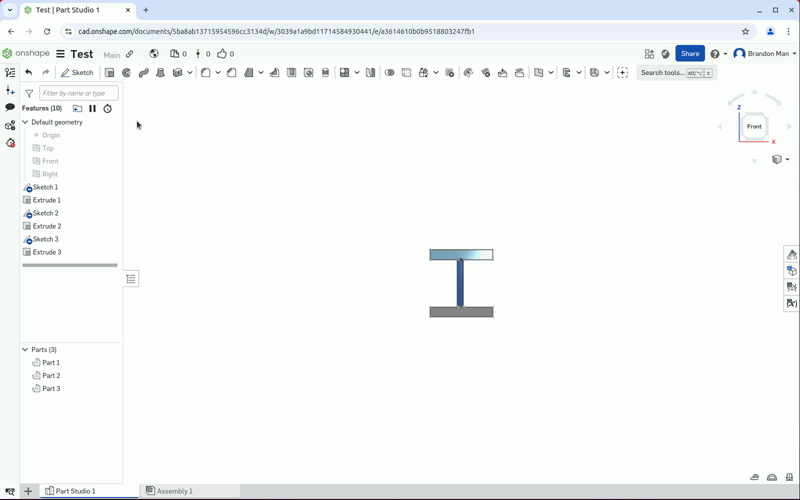
key(shift+7)
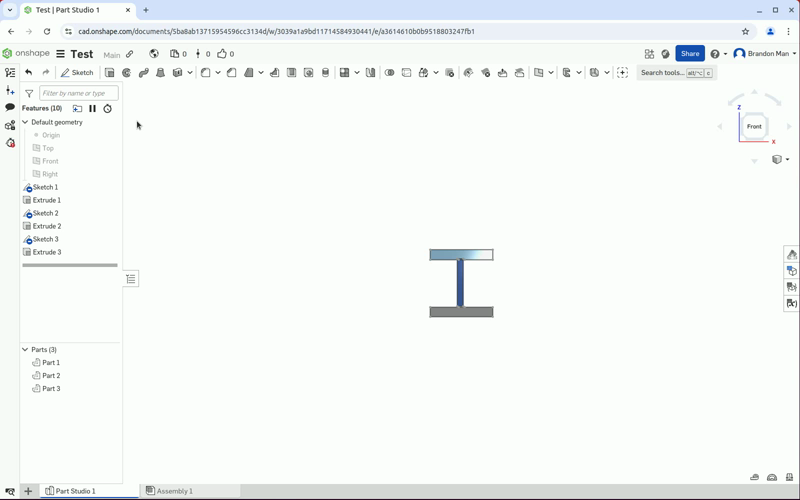
key(left, 2)
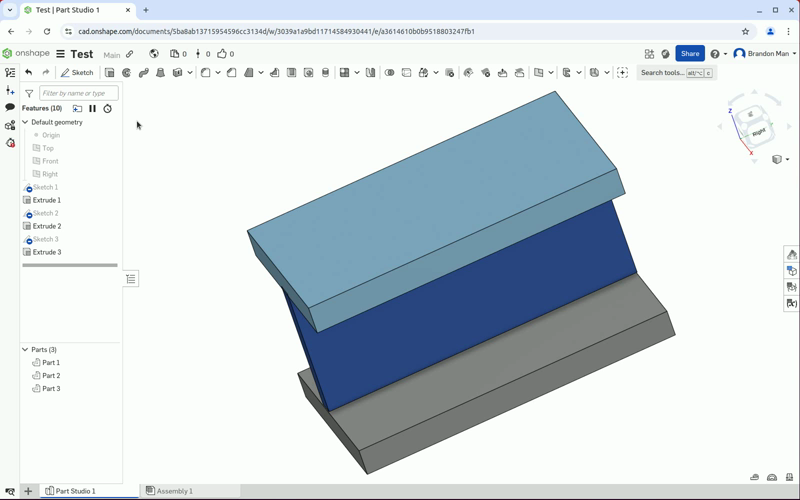
key(down, 2)
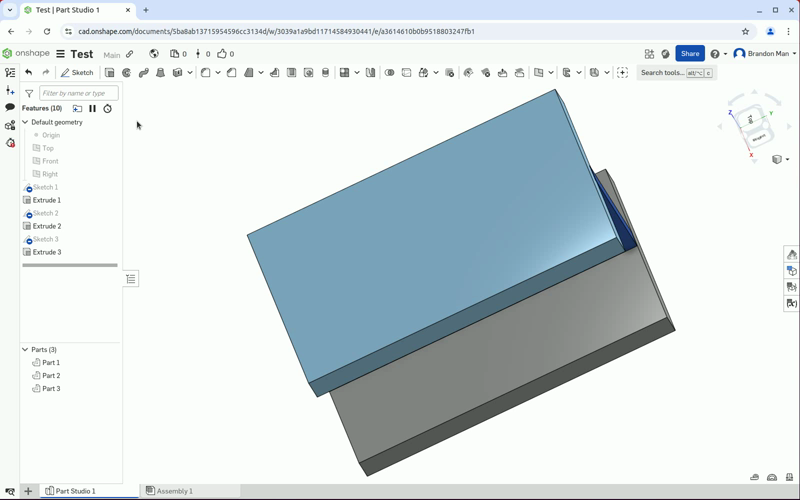
key(up, 2)
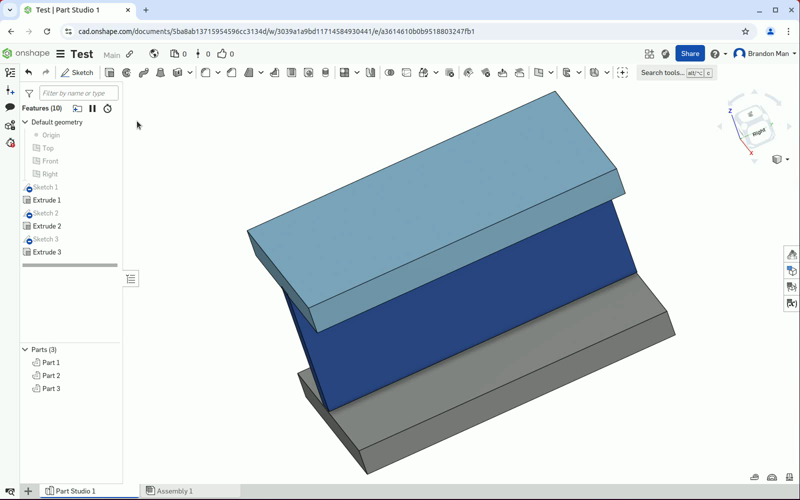
key(right, 2)
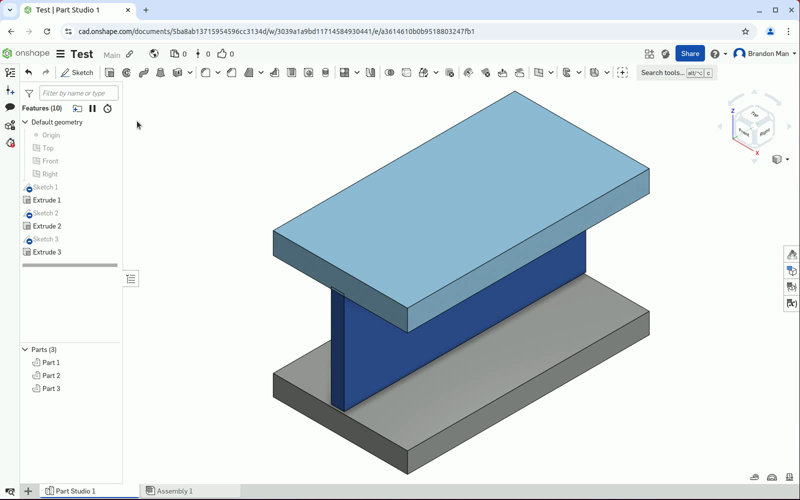
mouse_move(73, 189)
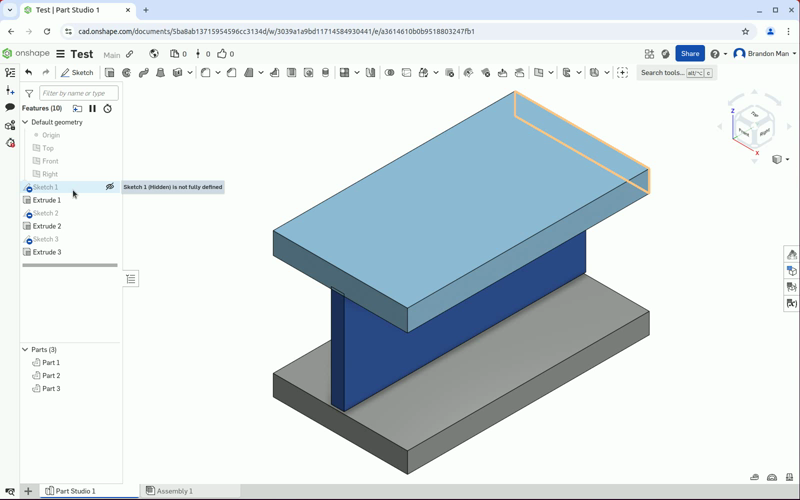
click(73, 189)